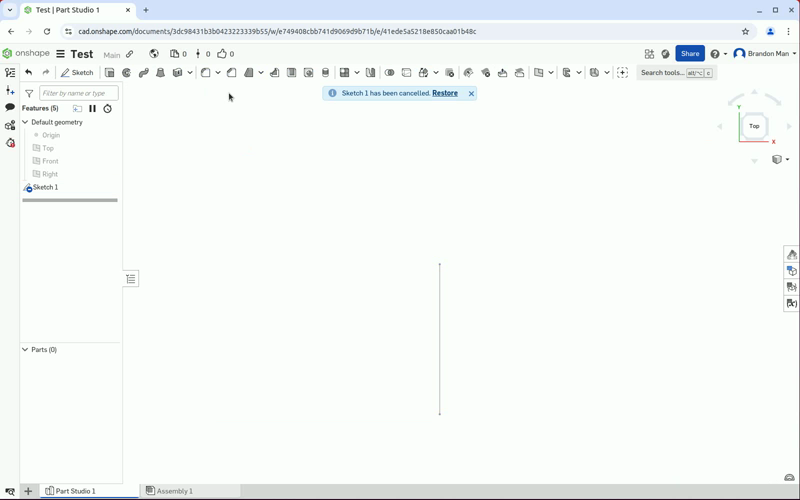
key(shift+h)
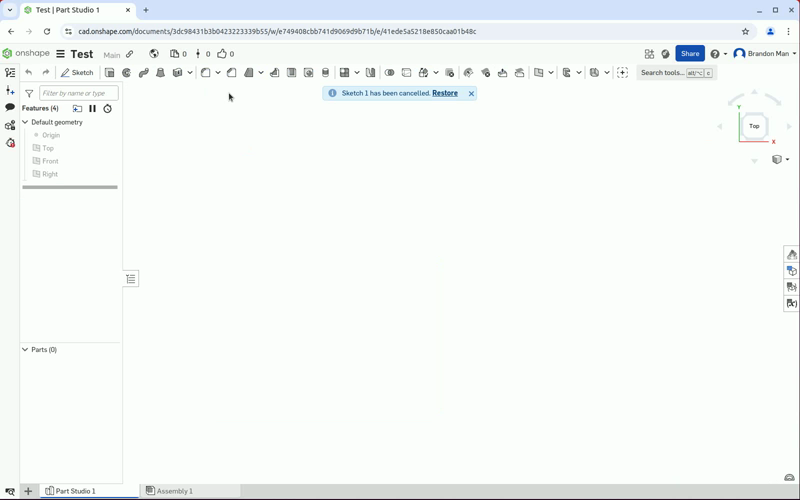
key(shift+s)
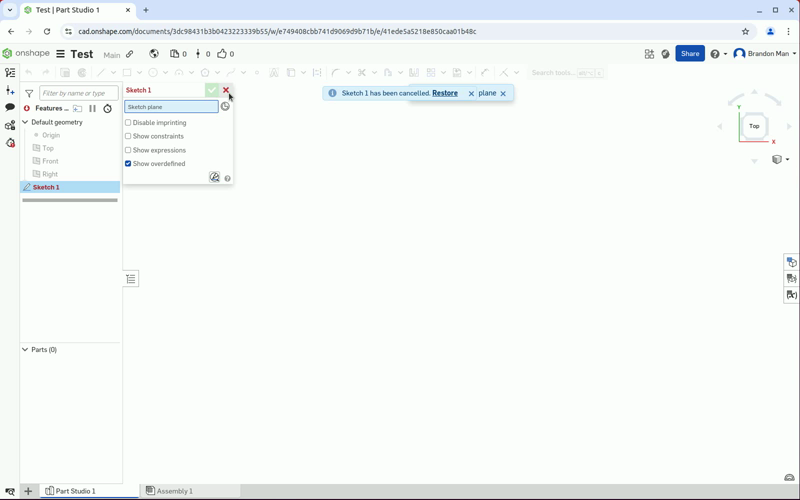
mouse_move(73, 150)
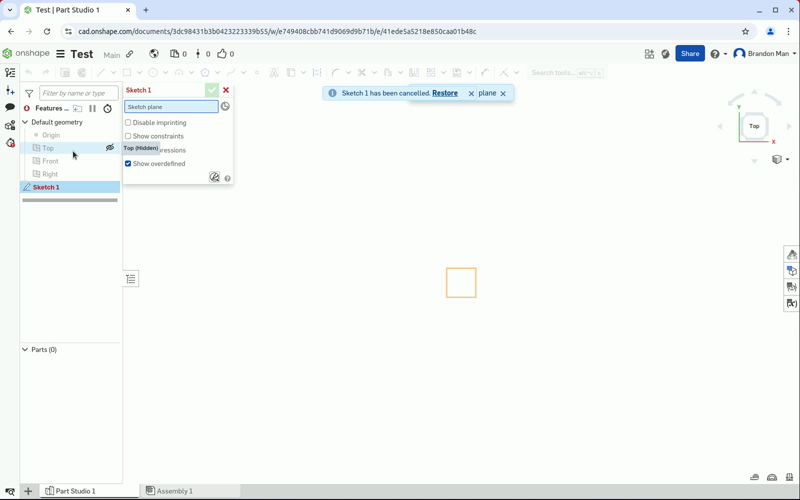
click(73, 150)
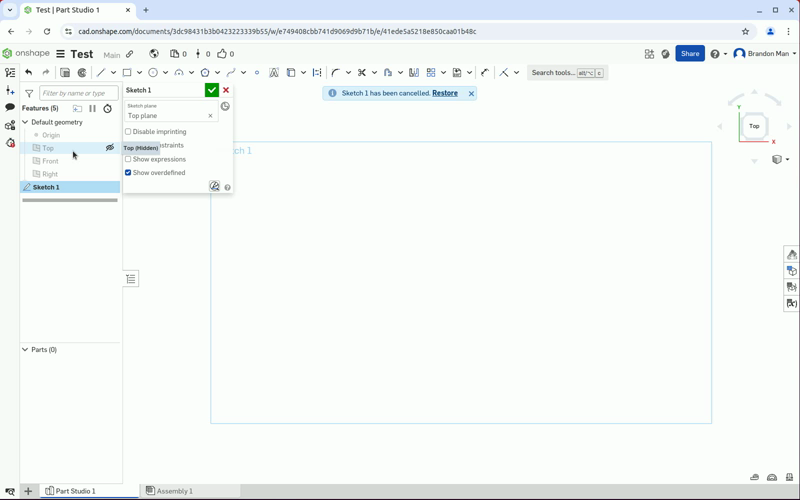
mouse_move(73, 352)
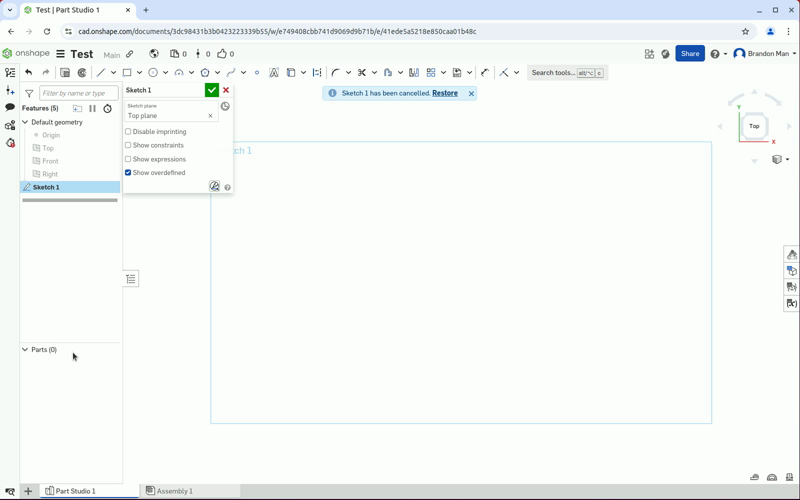
key(y)
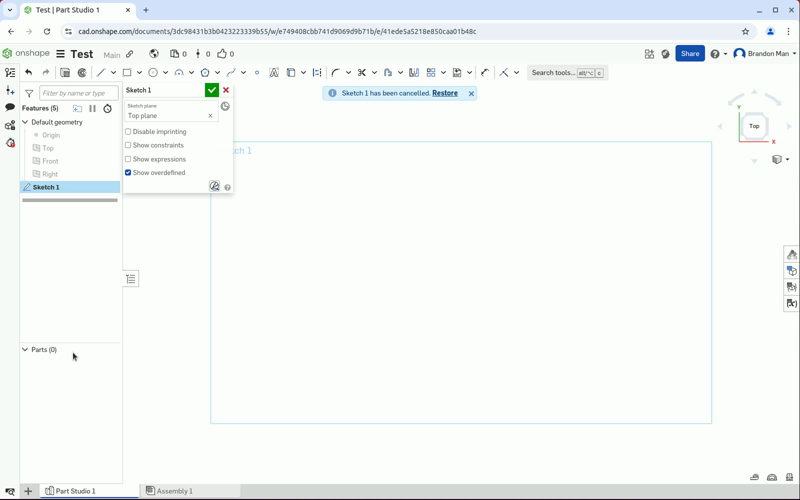
key(l)
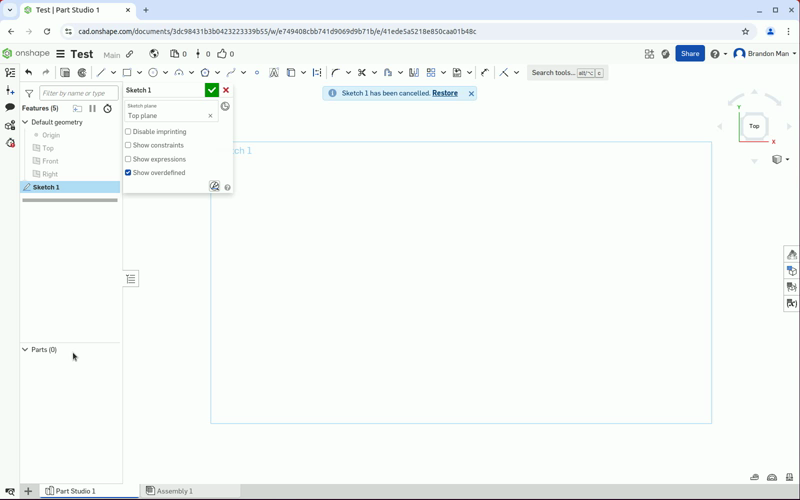
key_down(shift)
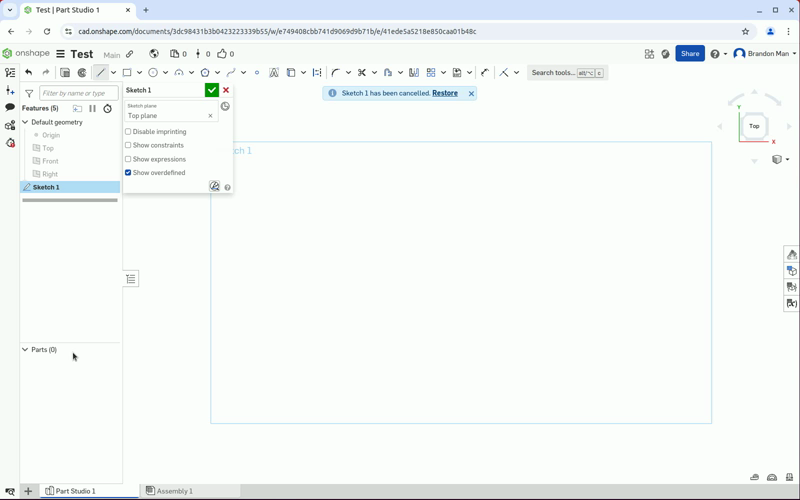
mouse_move(359, 264)
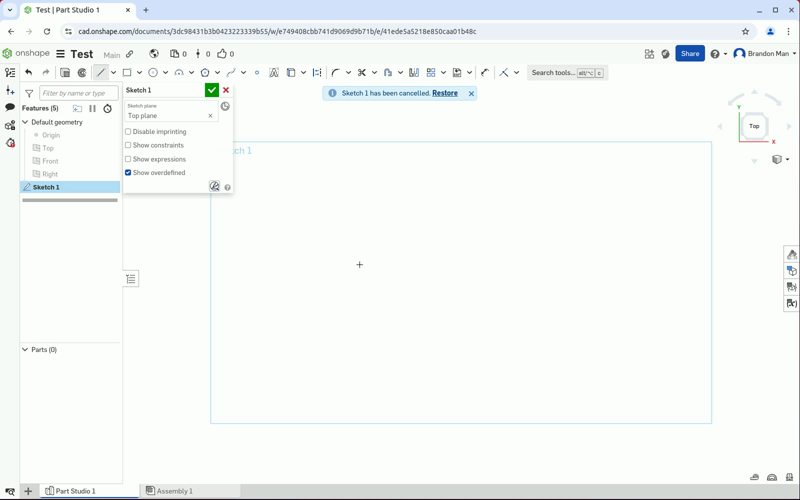
click(359, 264)
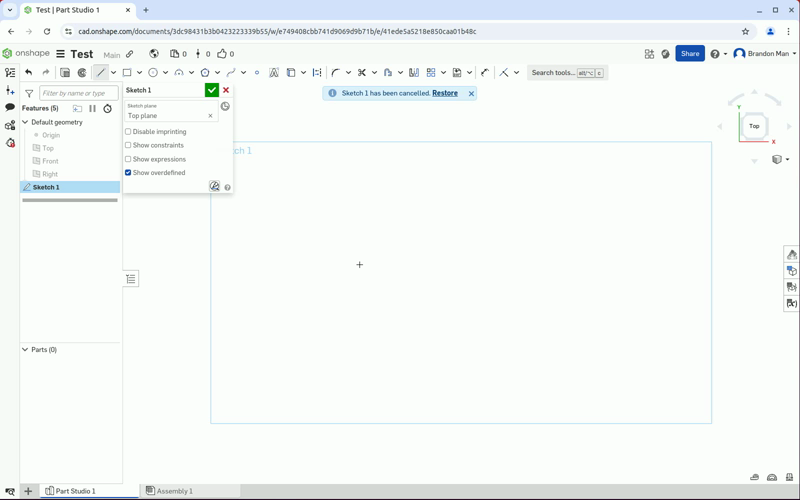
key_up(shift)
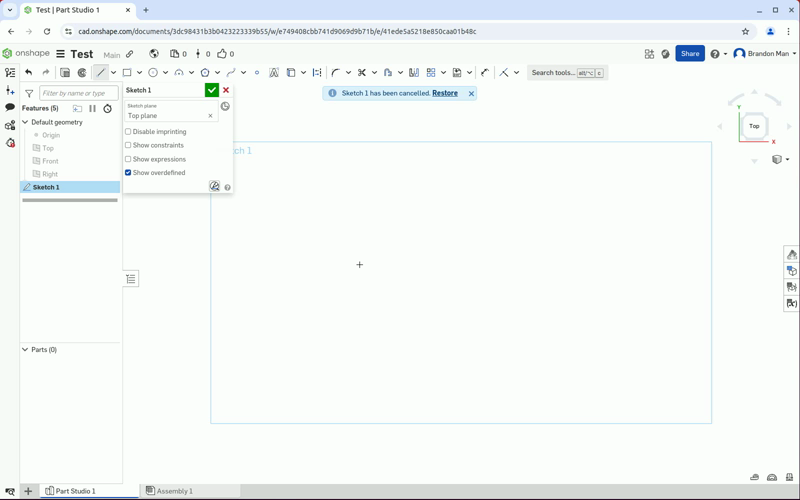
key_down(shift)
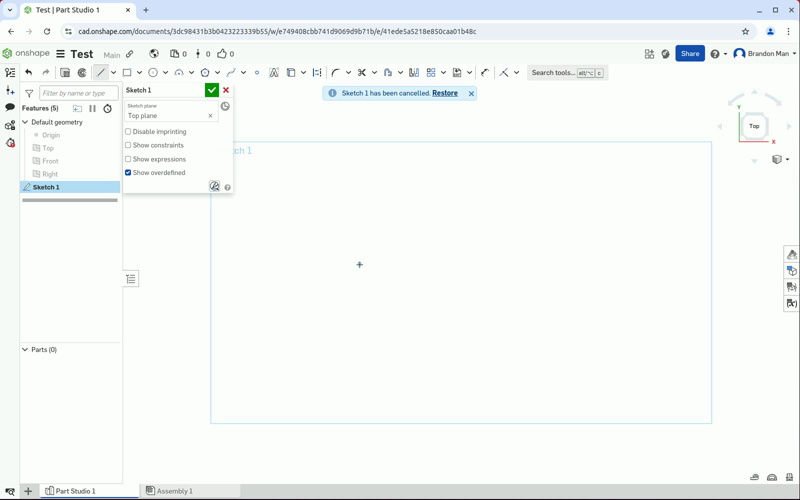
mouse_move(389, 264)
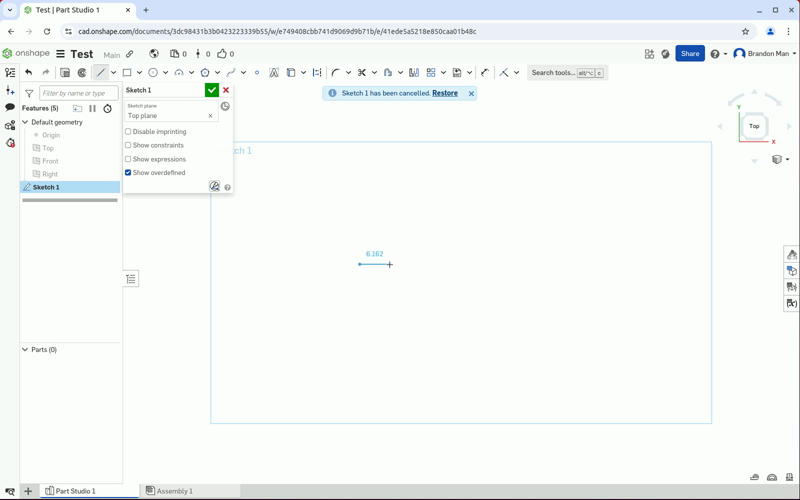
mouse_move(359, 236)
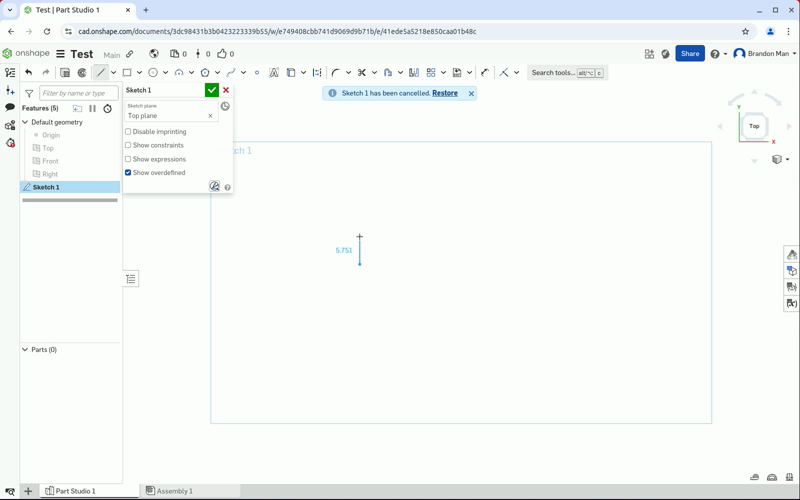
click(359, 236)
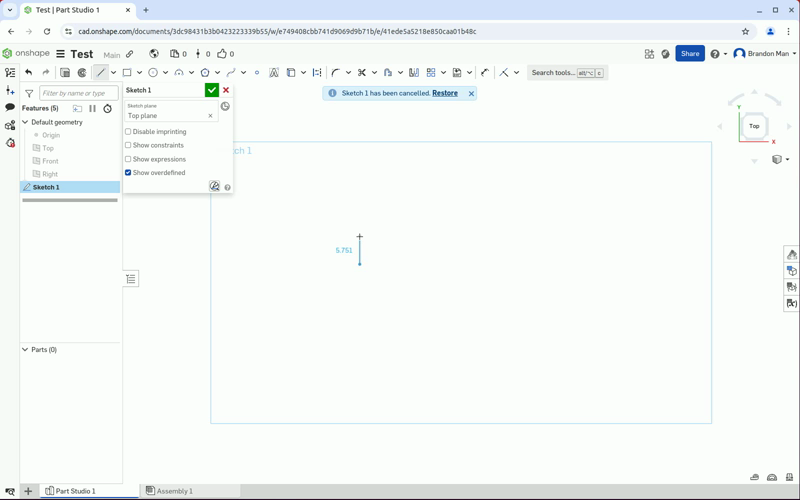
key_up(shift)
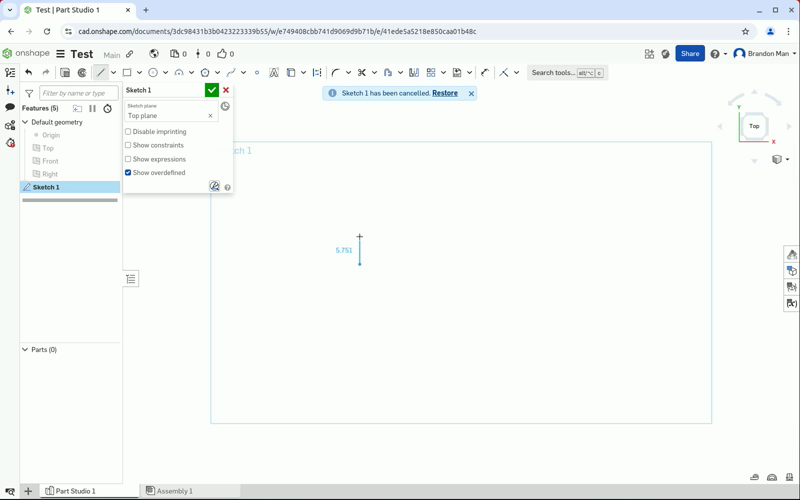
key(esc)
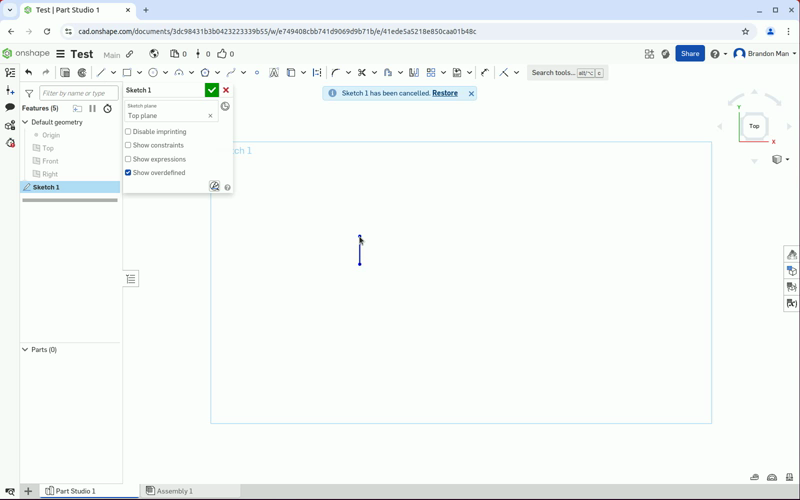
key(a)
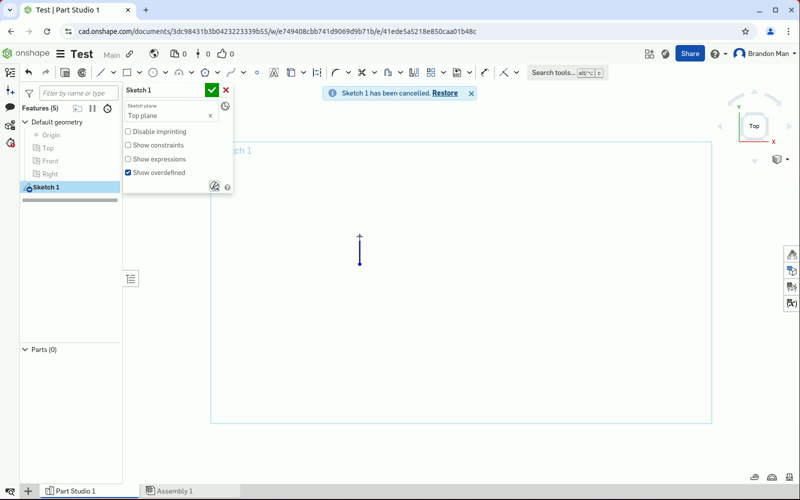
mouse_move(359, 236)
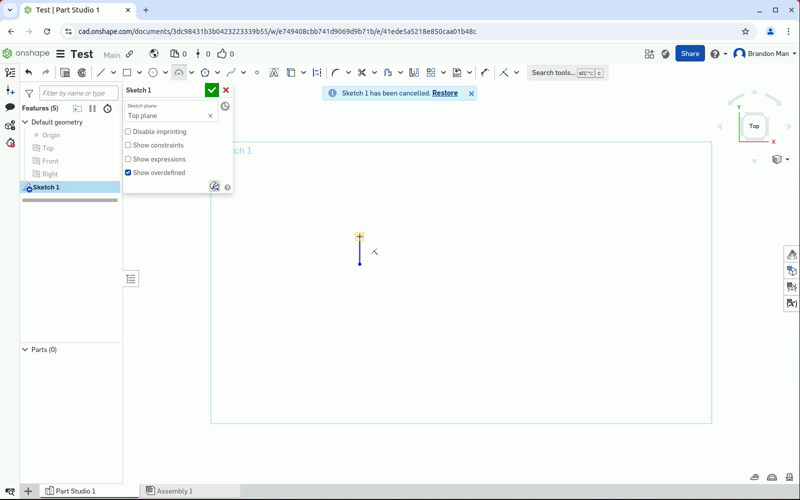
click(359, 236)
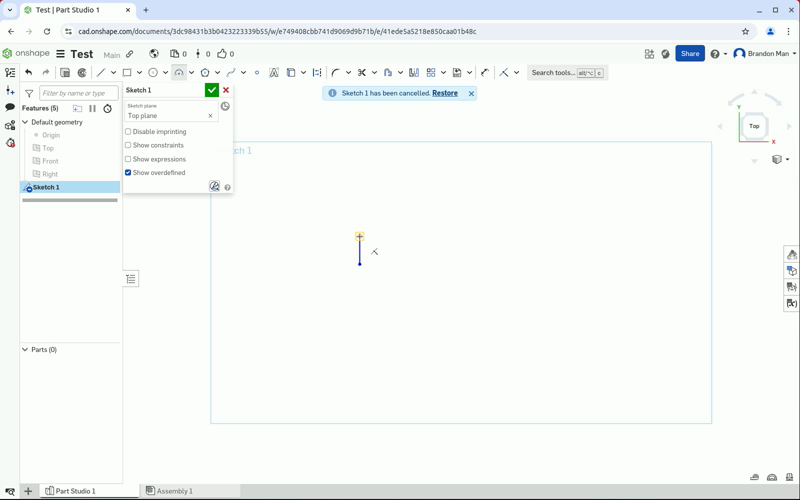
mouse_move(359, 264)
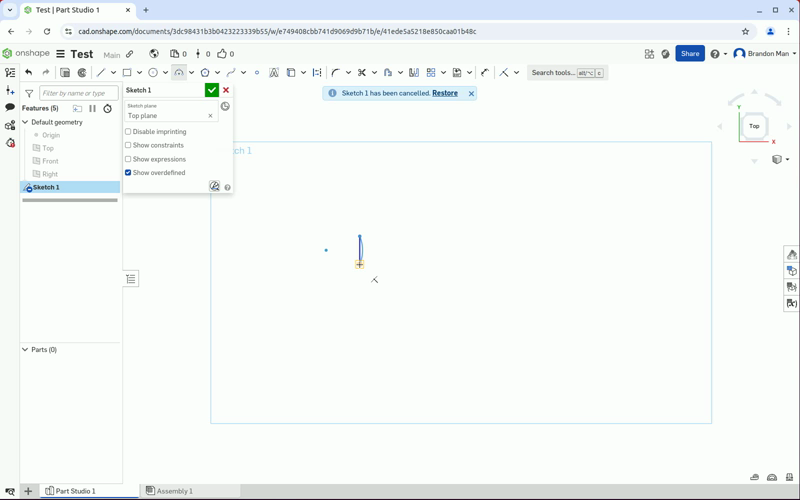
click(359, 264)
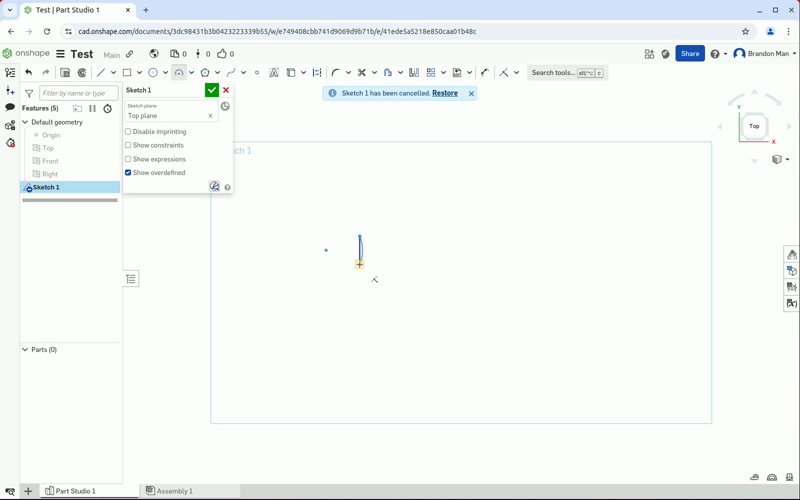
key_down(shift)
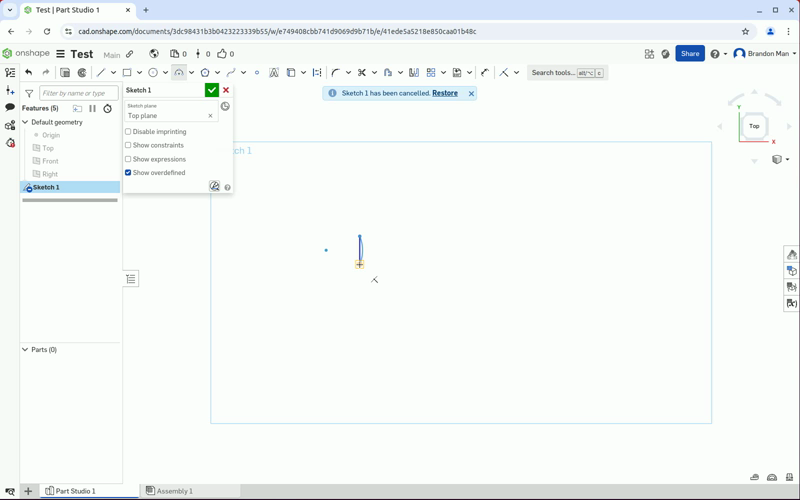
mouse_move(348, 250)
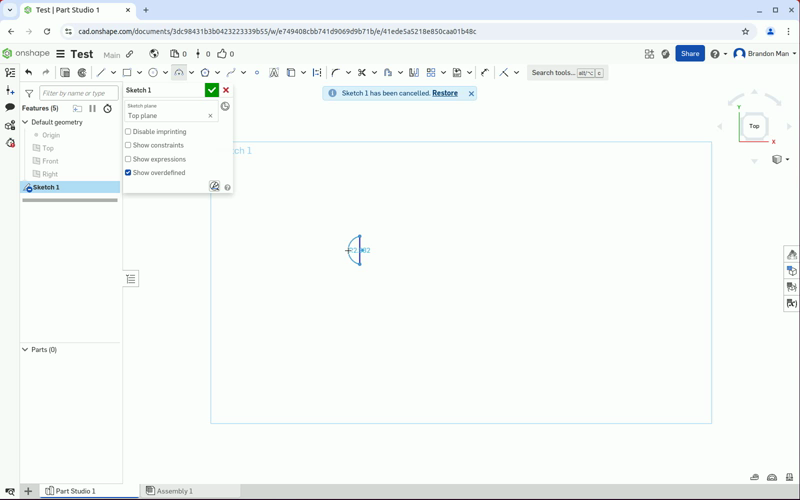
click(348, 250)
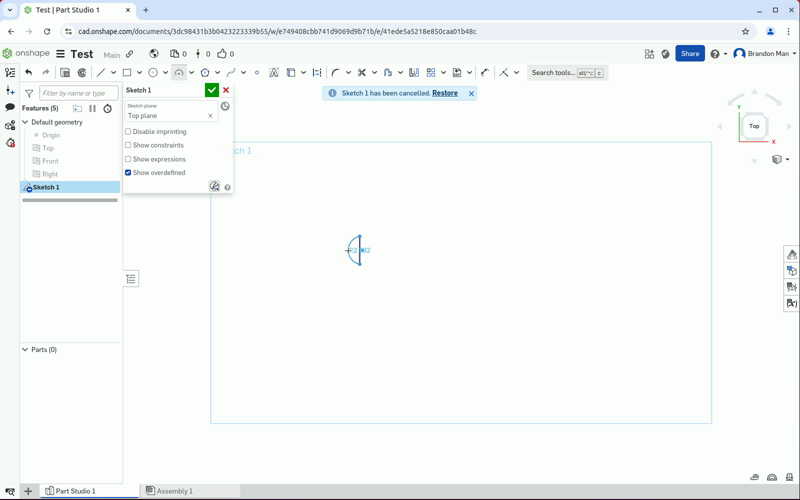
key_up(shift)
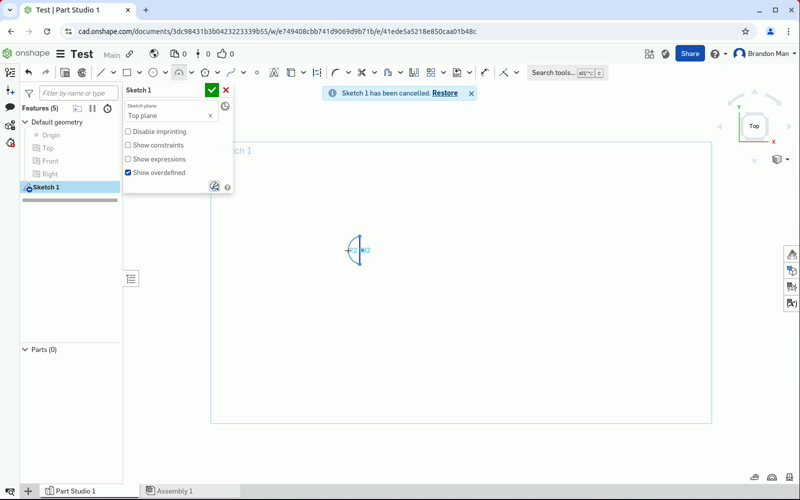
key(esc)
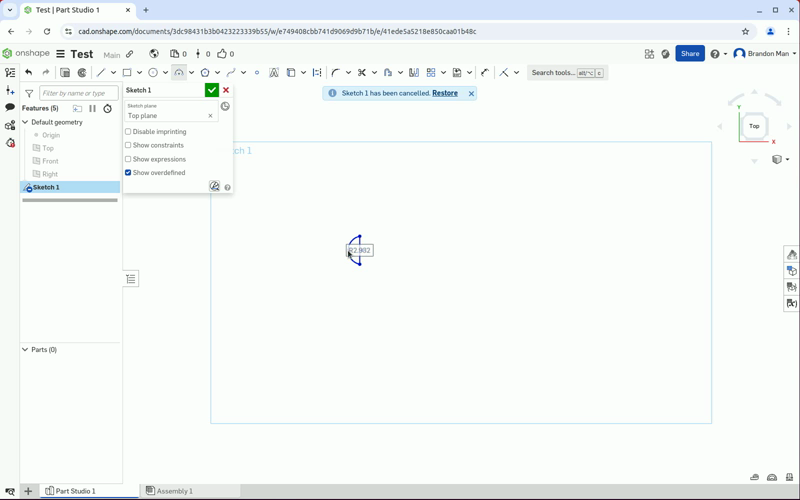
mouse_move(352, 244)
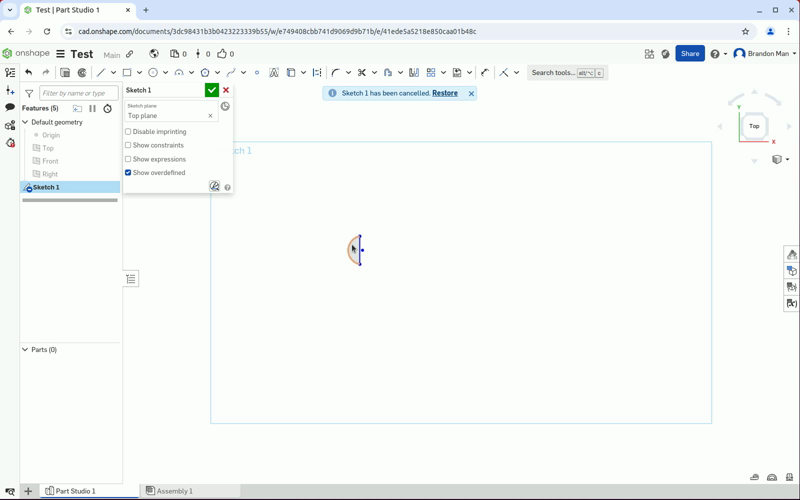
scroll(6)
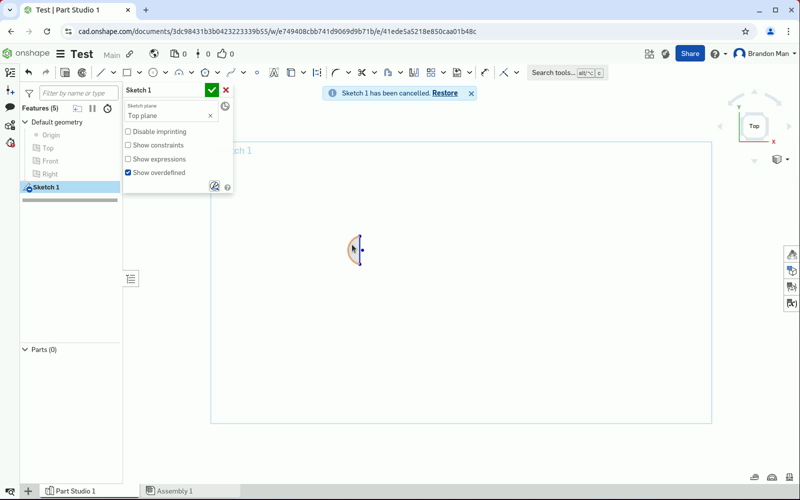
scroll(6)
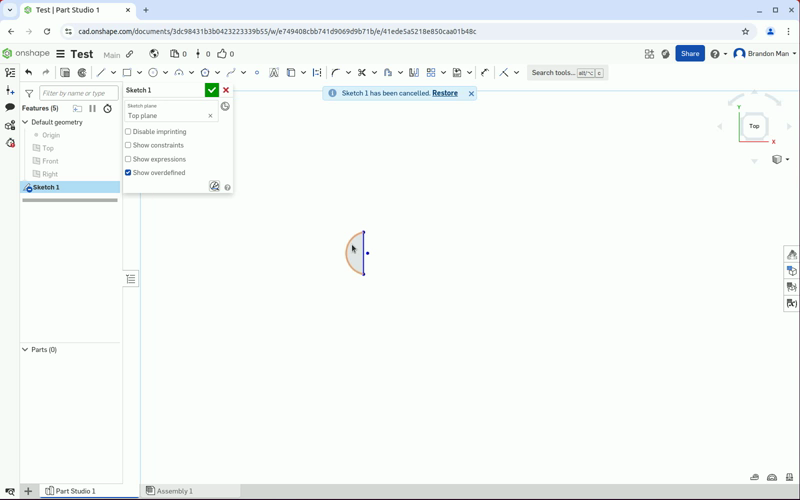
scroll(6)
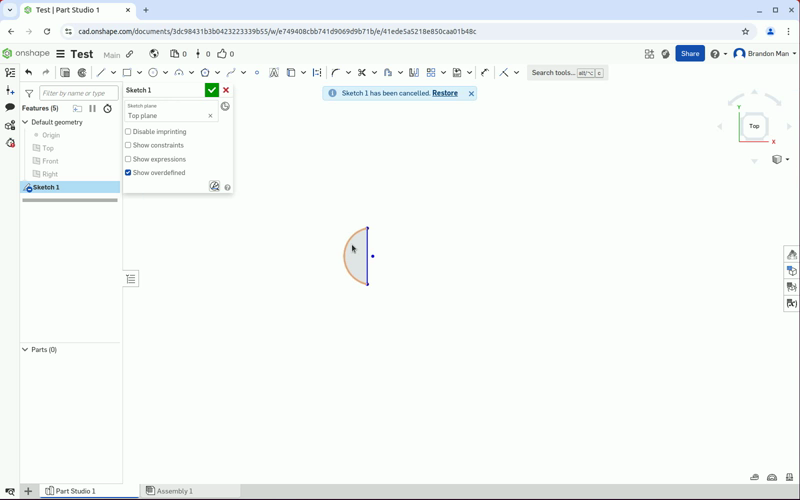
scroll(6)
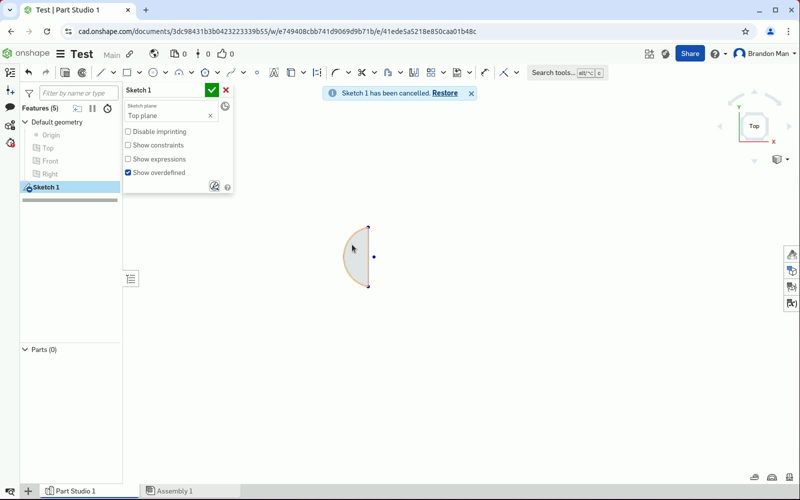
scroll(6)
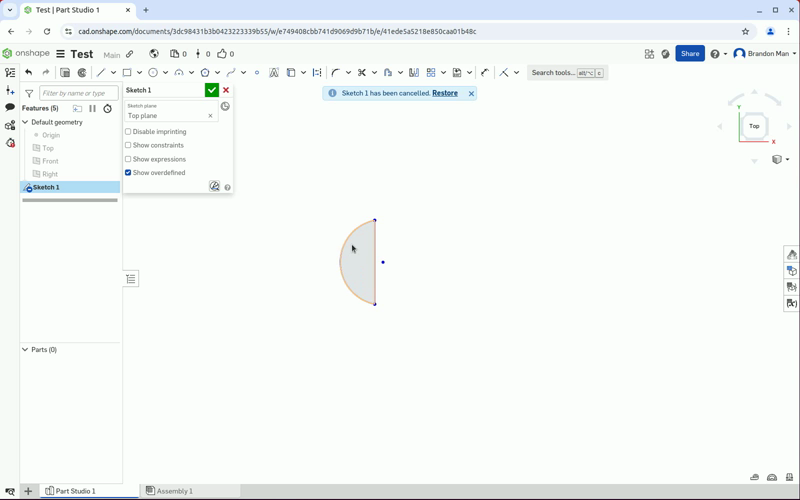
scroll(6)
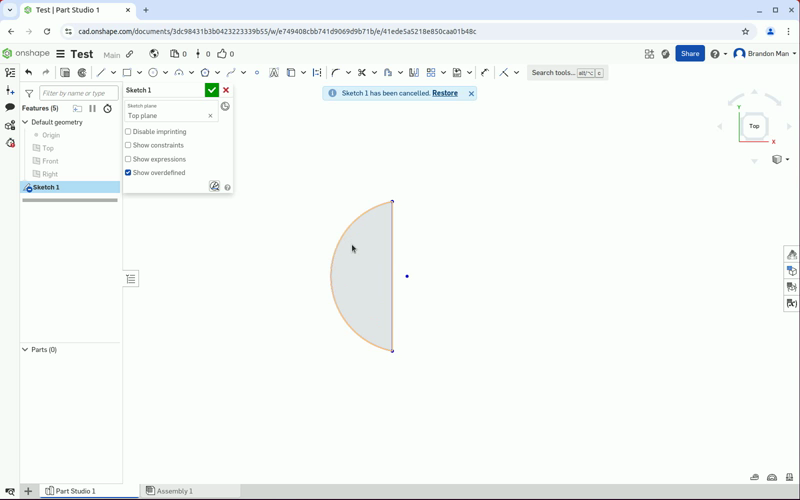
scroll(6)
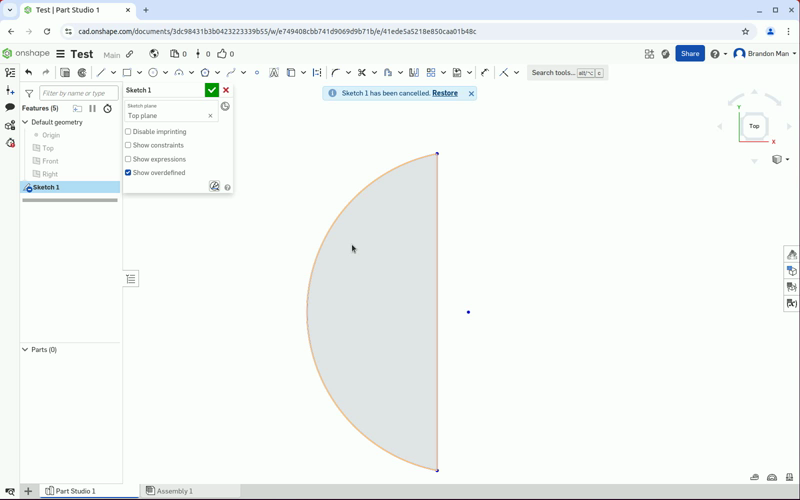
click(352, 244)
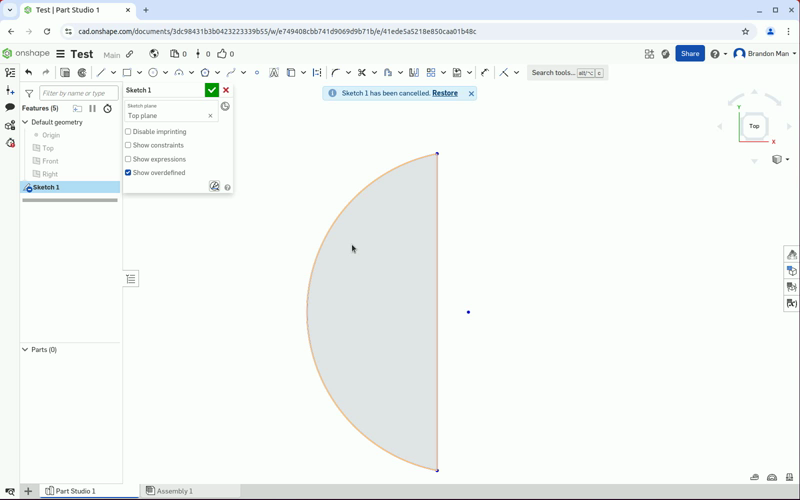
scroll(-6)
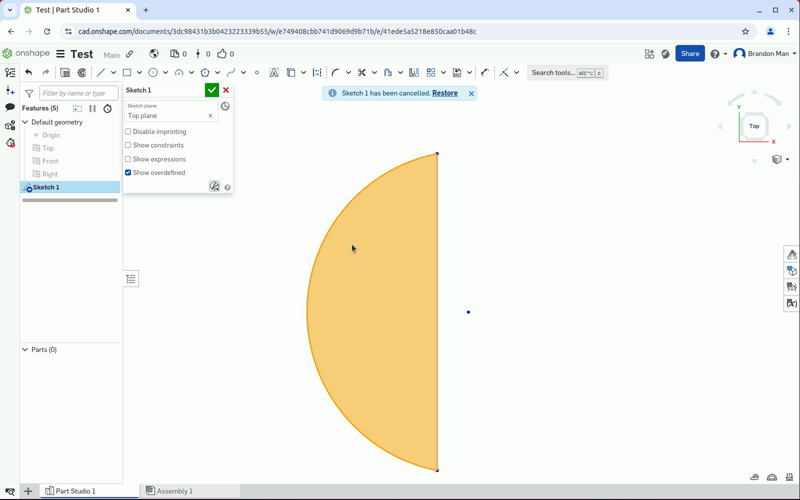
scroll(-6)
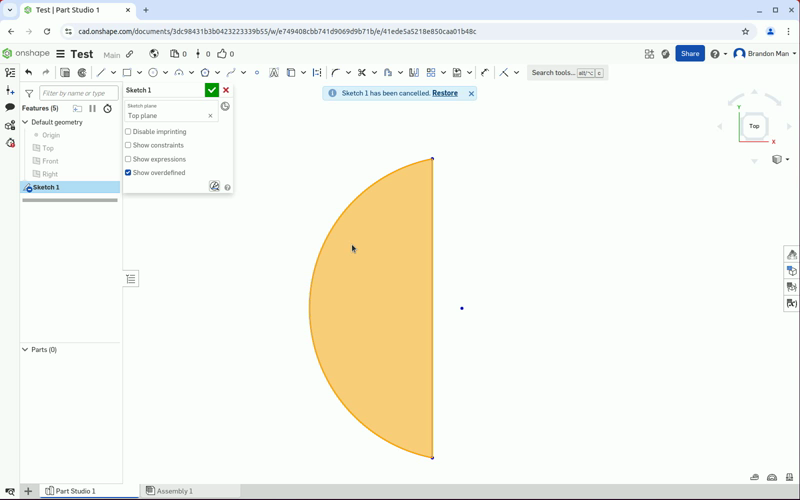
scroll(-6)
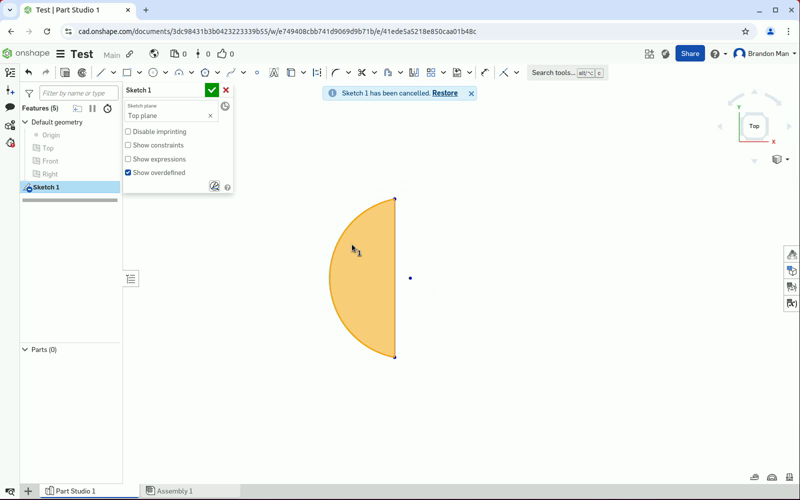
scroll(-6)
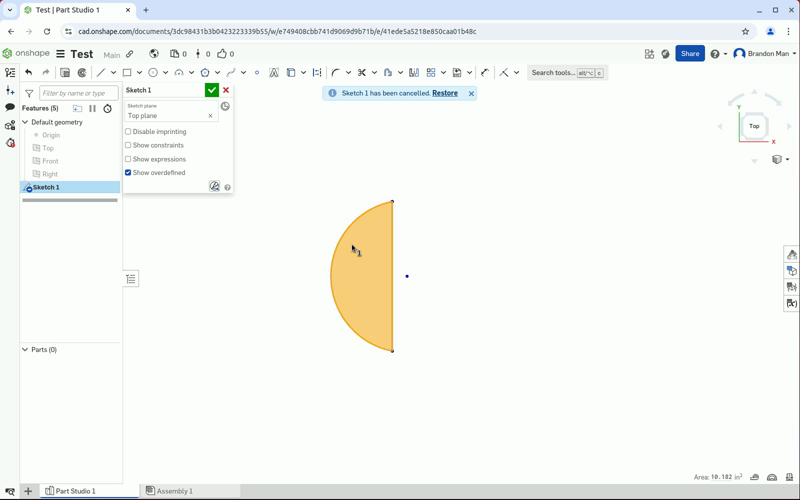
scroll(-6)
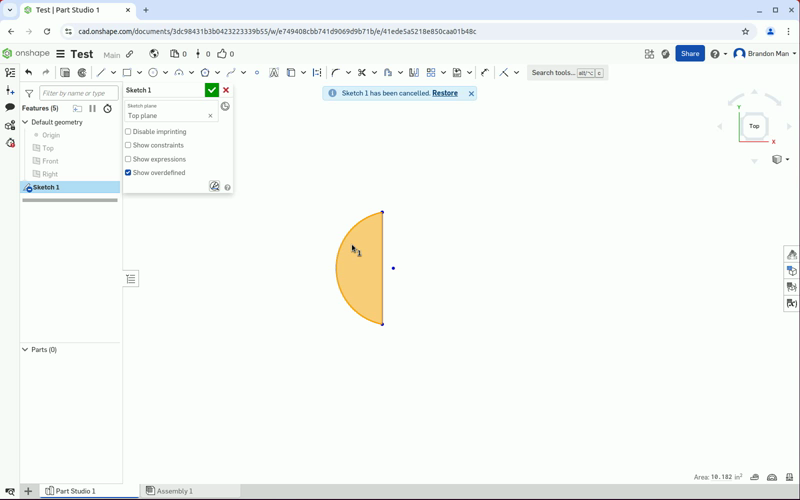
scroll(-6)
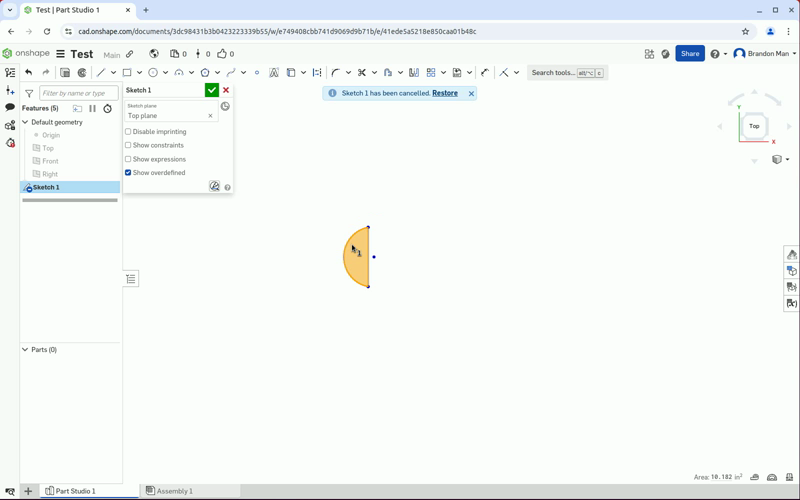
scroll(-6)
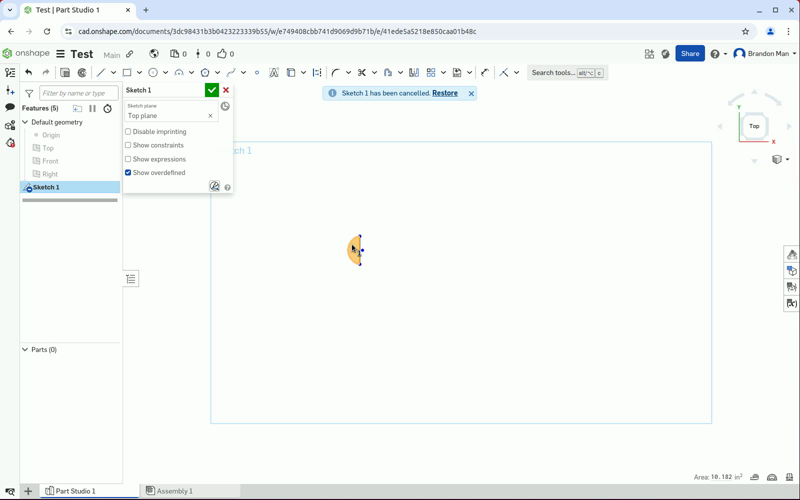
mouse_move(73, 352)
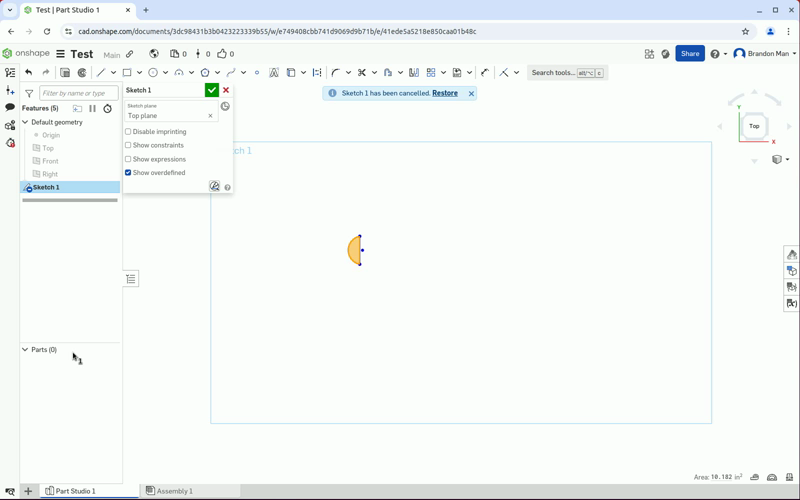
key(shift+y)
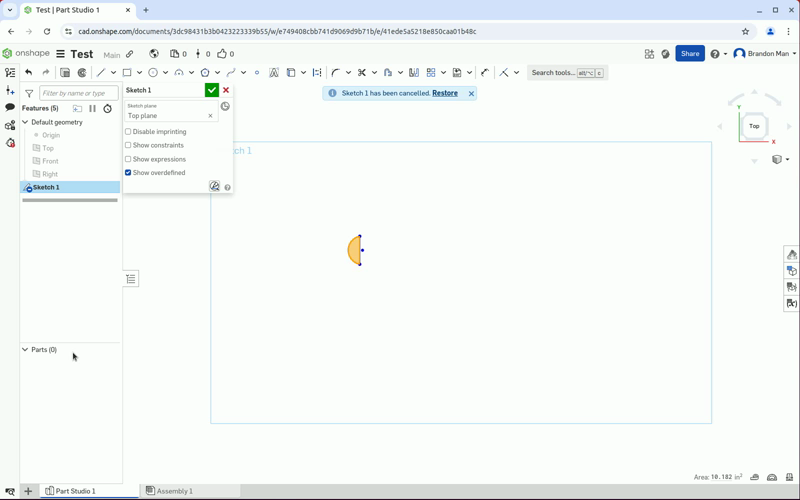
key(shift+e)
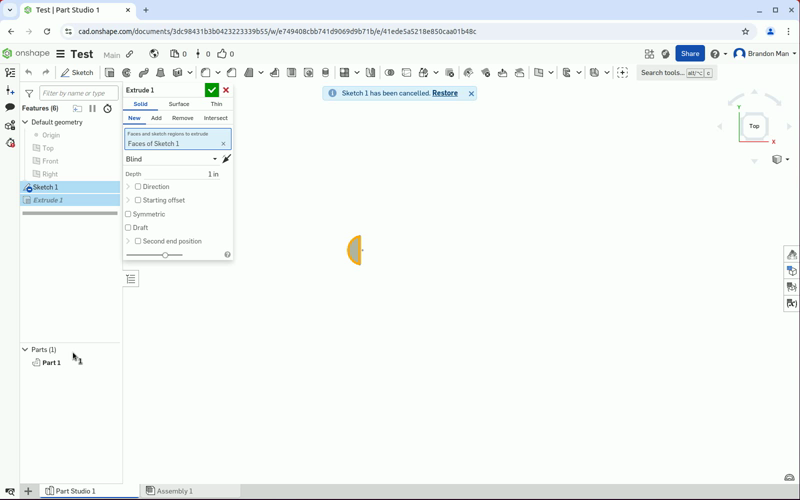
mouse_move(143, 106)
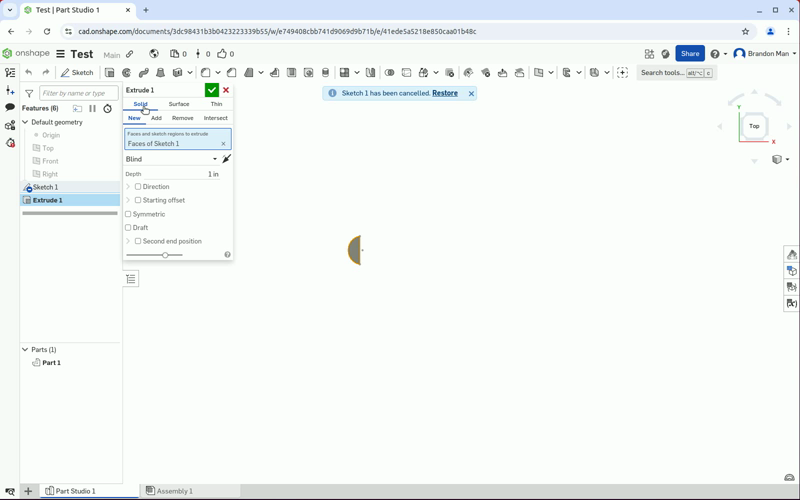
click(143, 106)
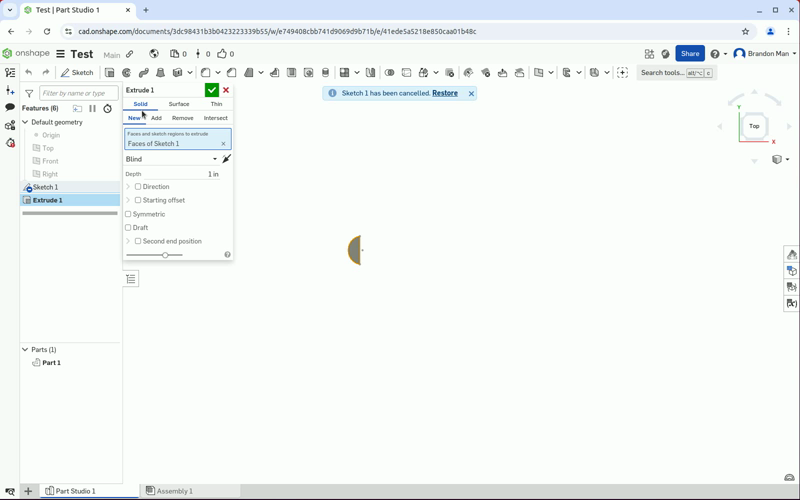
mouse_move(137, 120)
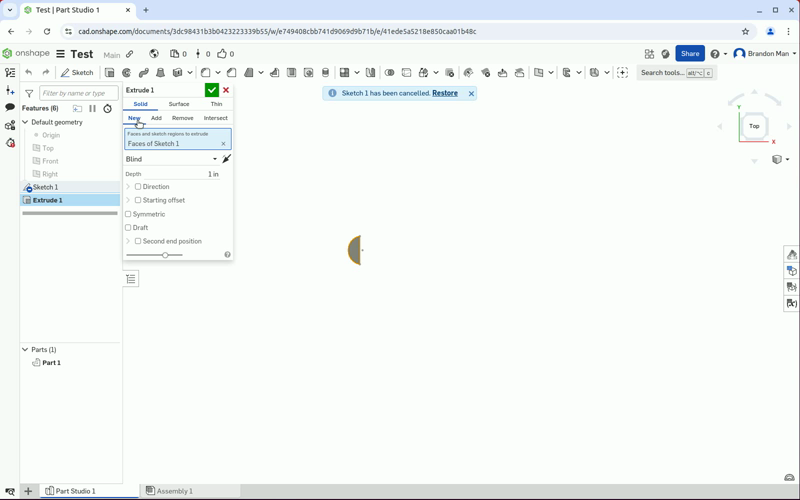
click(137, 120)
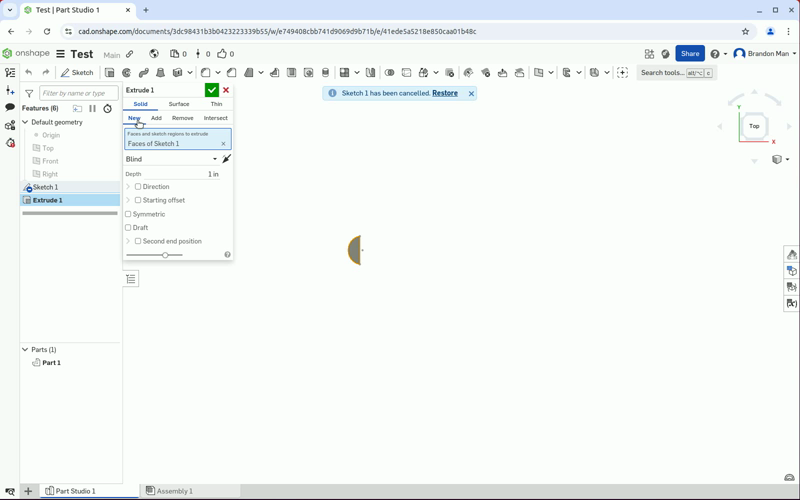
key(tab, 4)
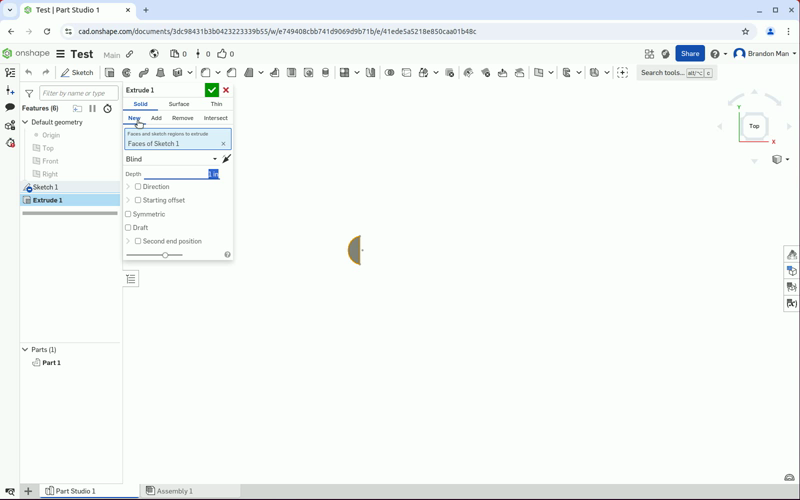
text(11.073)
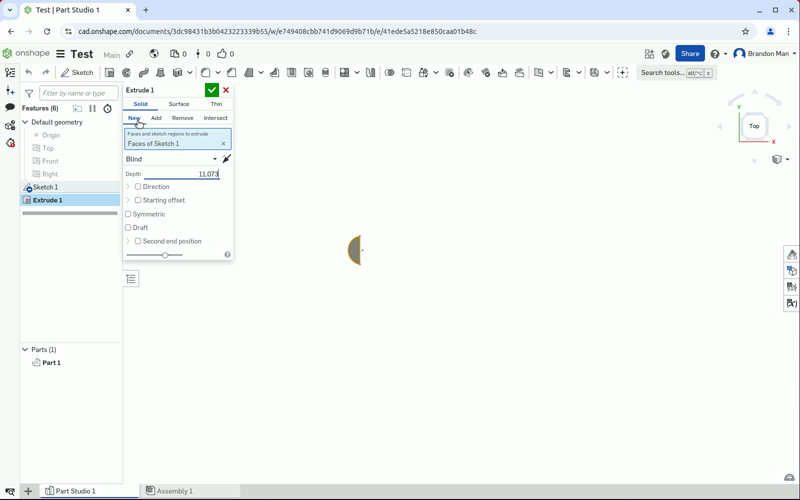
key(enter)
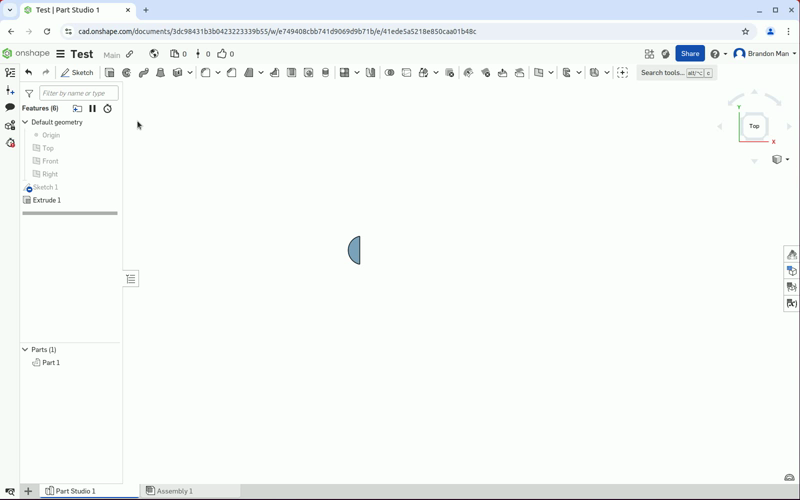
key(shift+h)
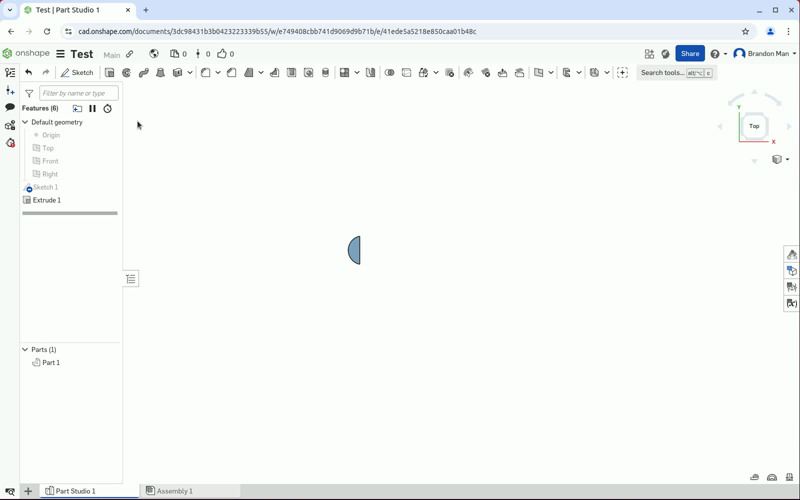
key(shift+h)
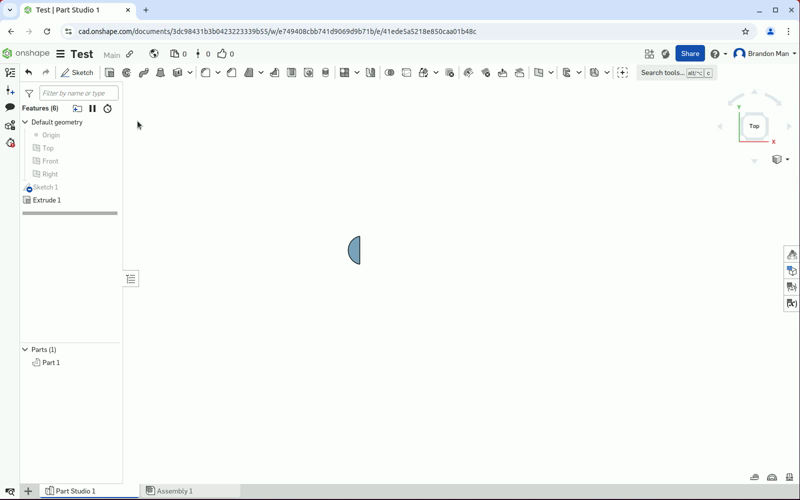
mouse_move(73, 189)
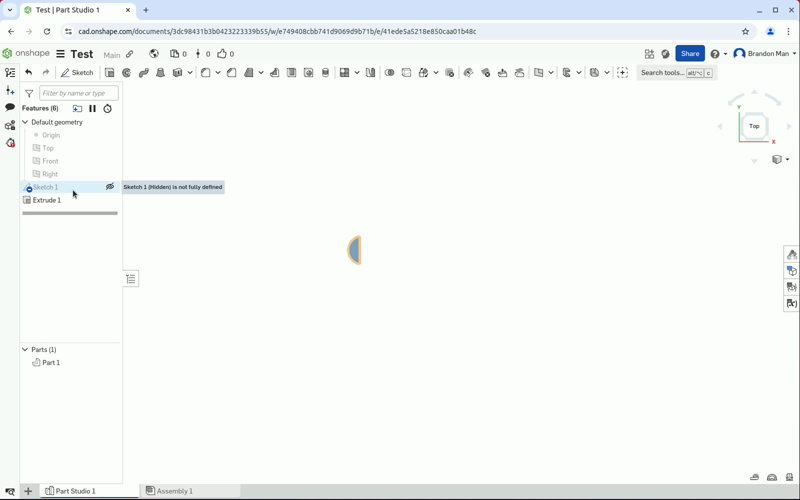
click(73, 189)
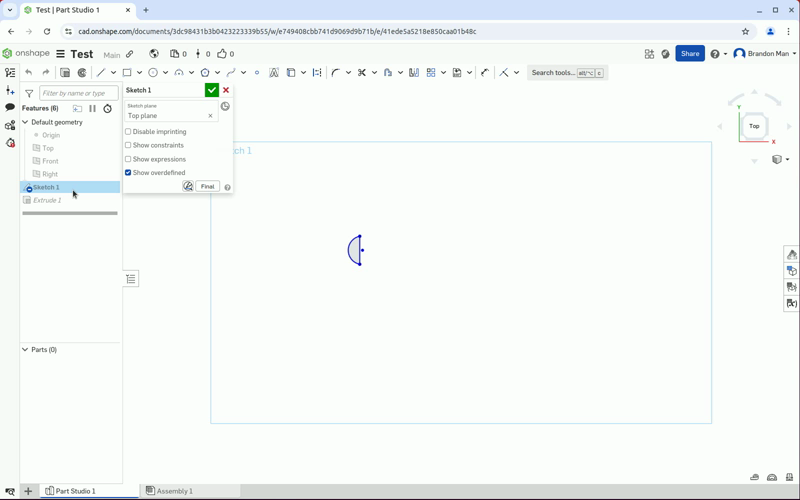
mouse_move(229, 92)
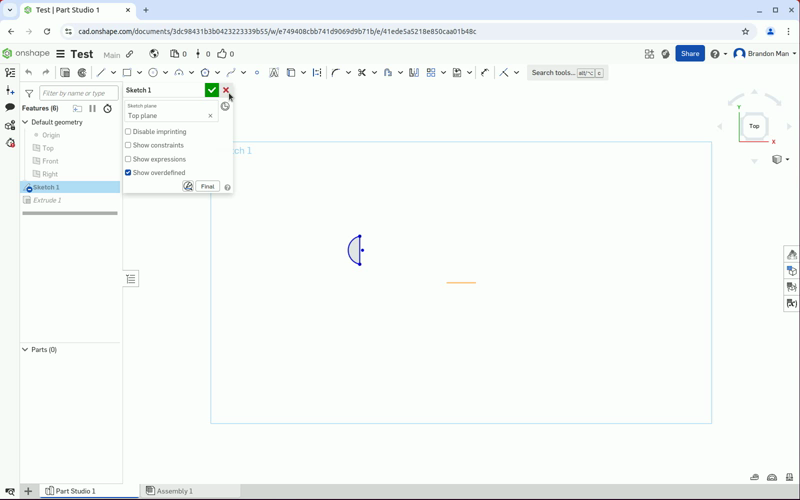
click(229, 92)
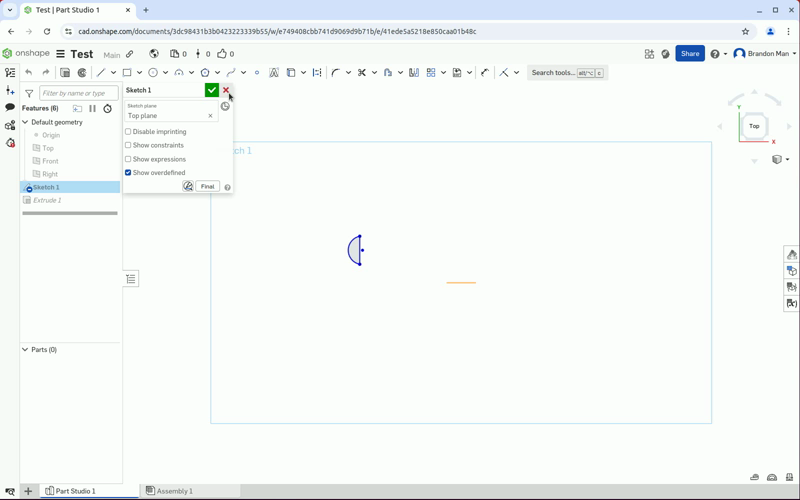
key(shift+s)
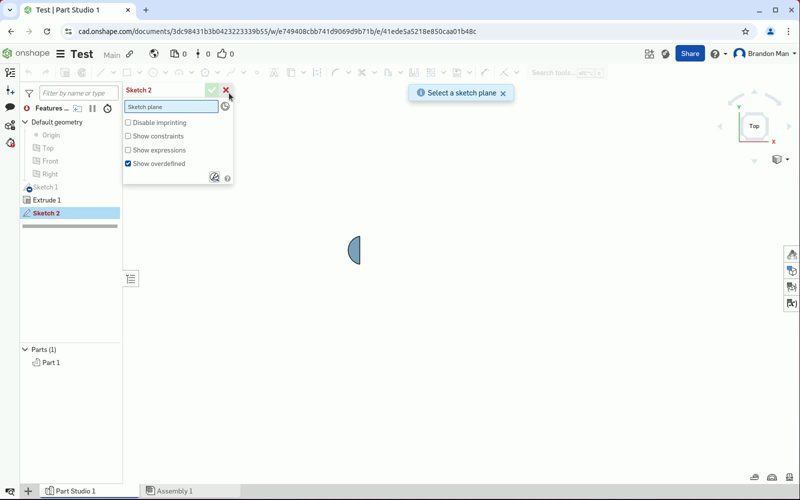
mouse_move(73, 150)
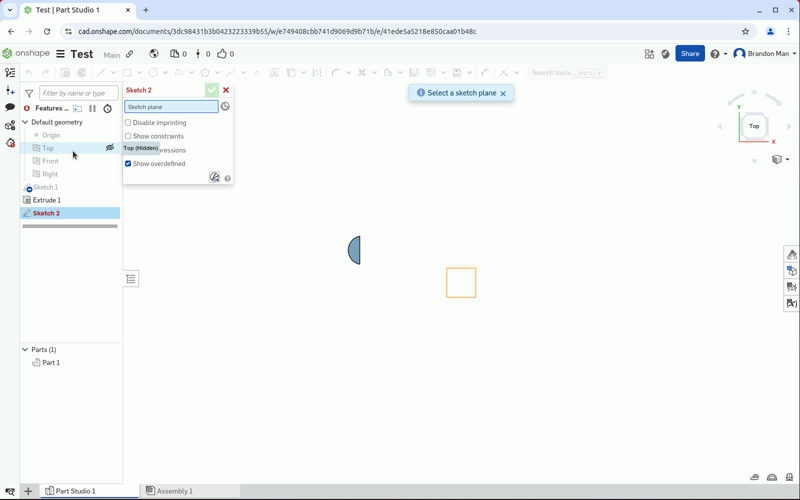
click(73, 150)
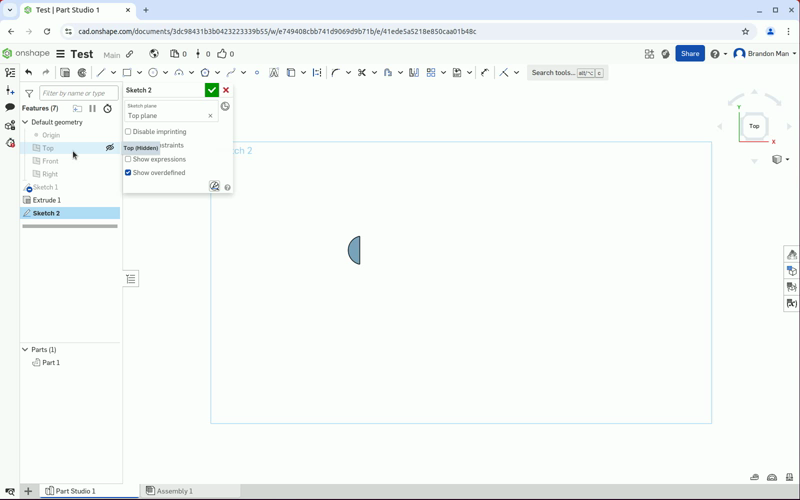
mouse_move(73, 352)
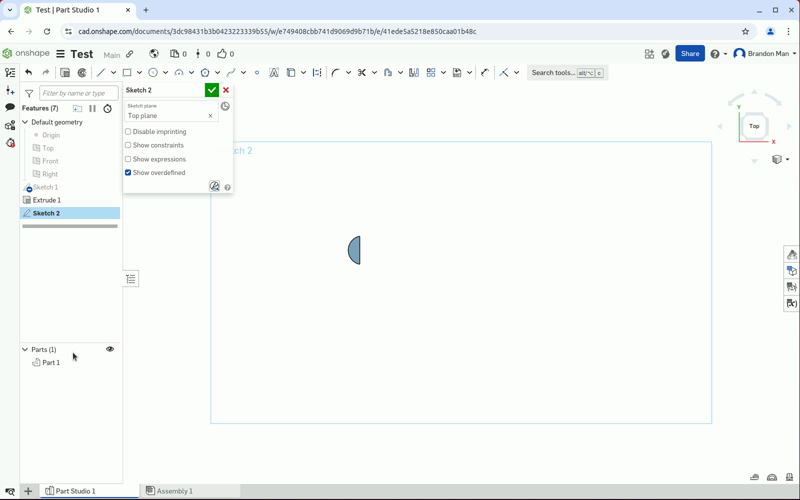
key(y)
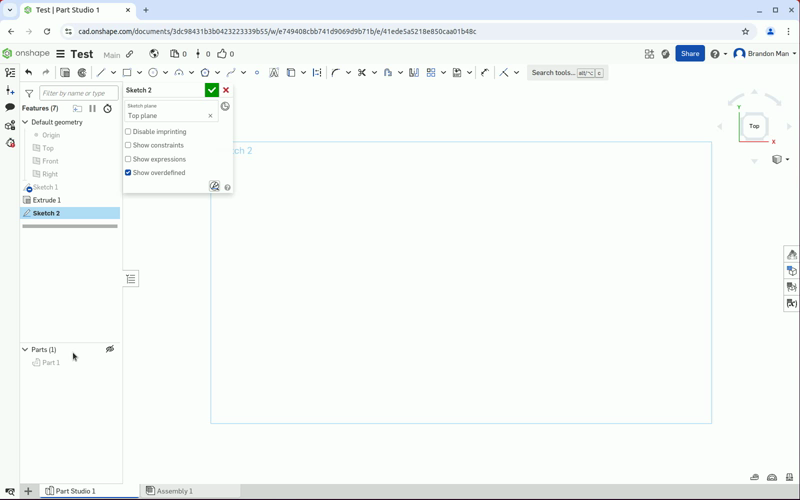
key(a)
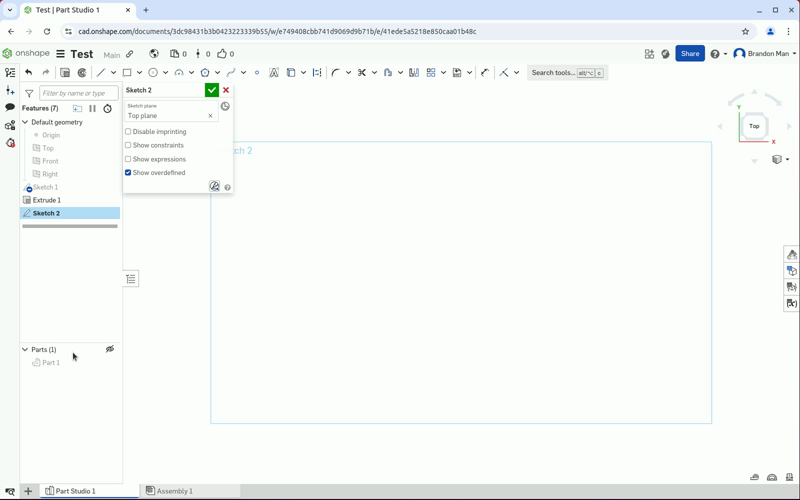
key_down(shift)
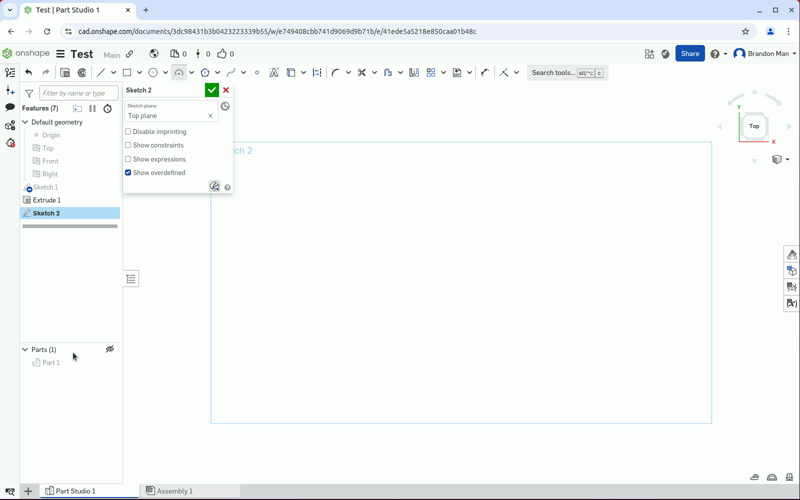
mouse_move(483, 264)
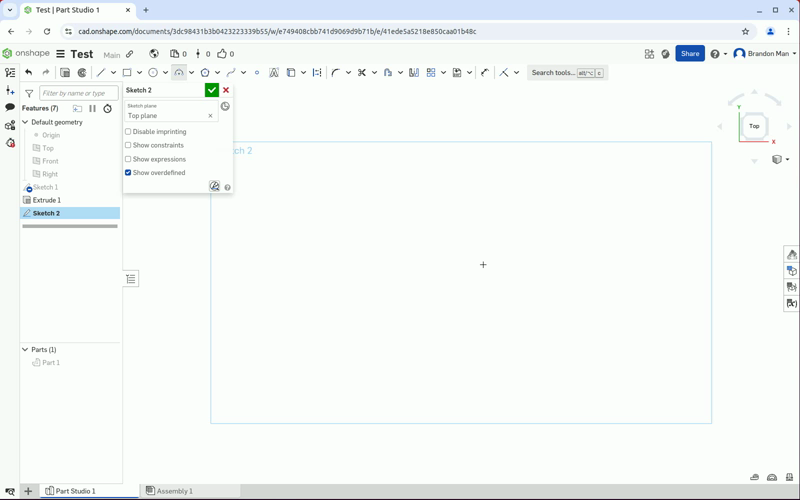
click(483, 264)
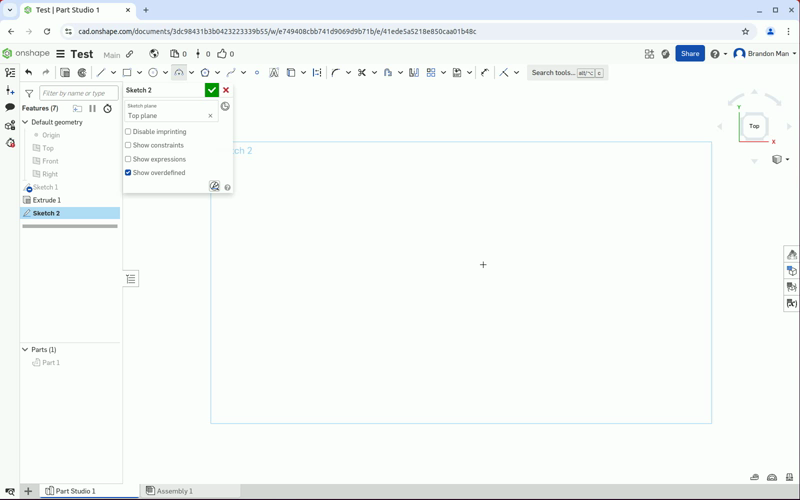
key_up(shift)
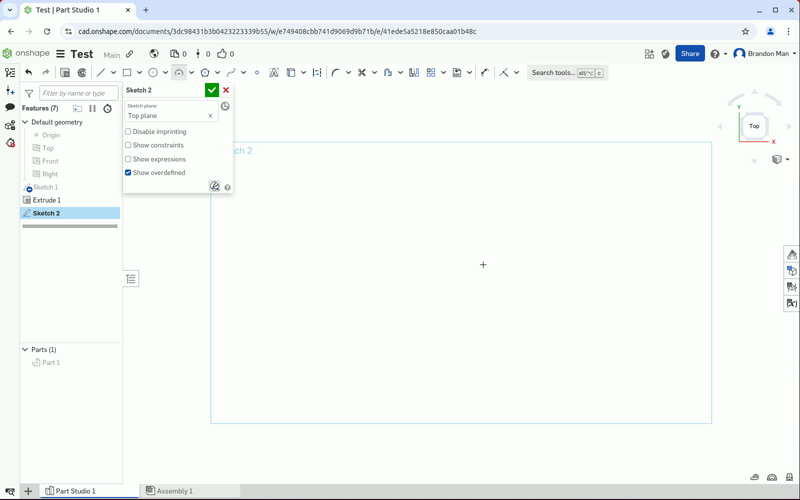
key_down(shift)
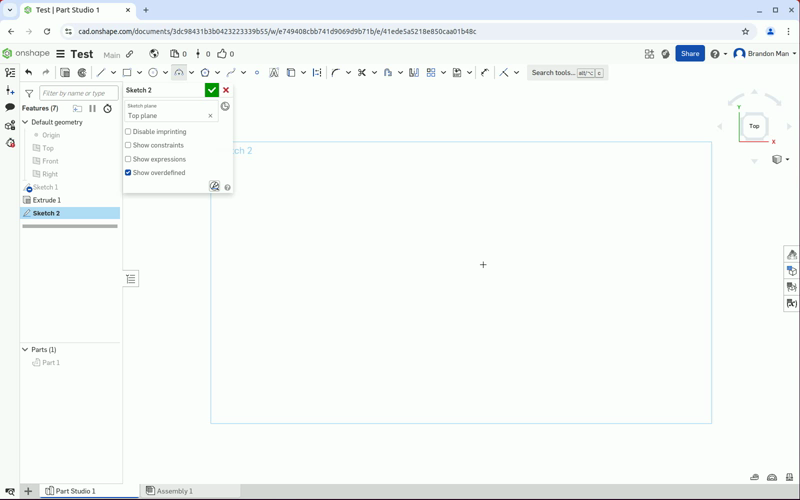
mouse_move(483, 236)
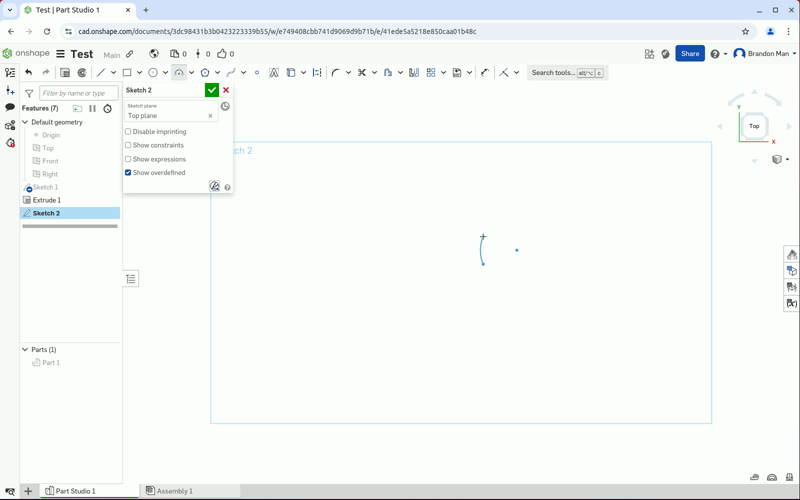
click(483, 236)
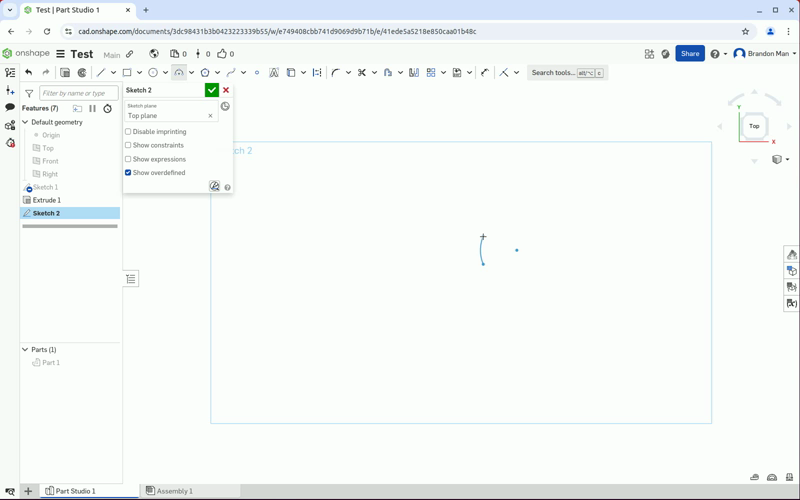
mouse_move(494, 250)
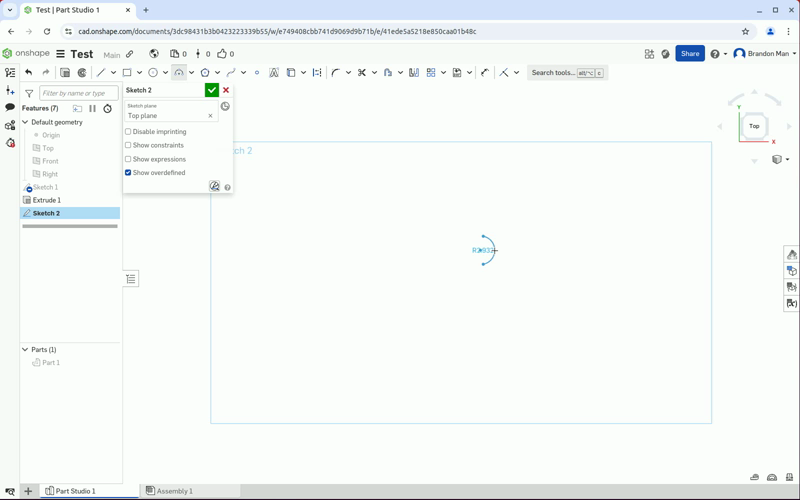
click(494, 250)
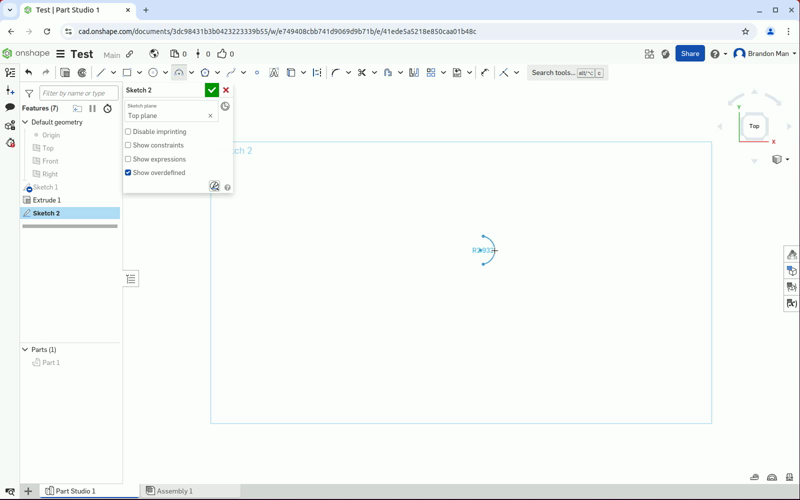
key_up(shift)
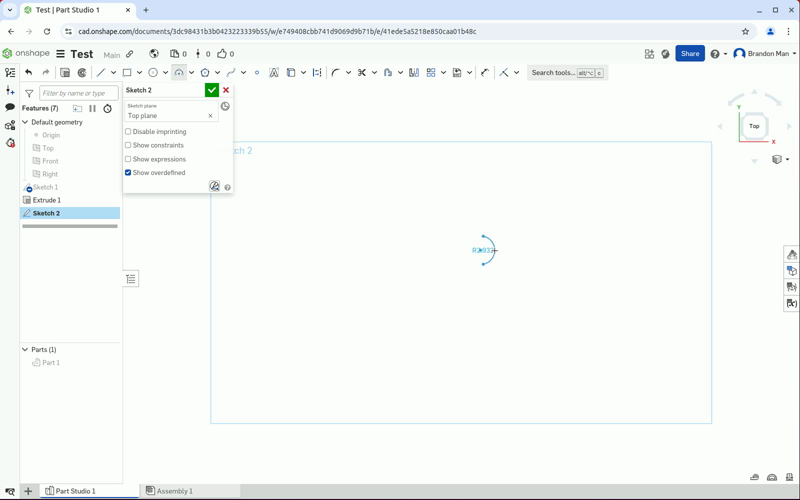
key(esc)
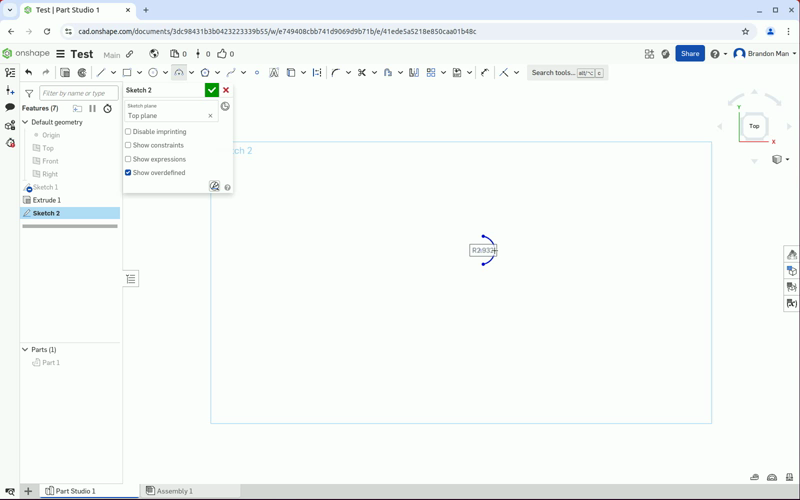
key(l)
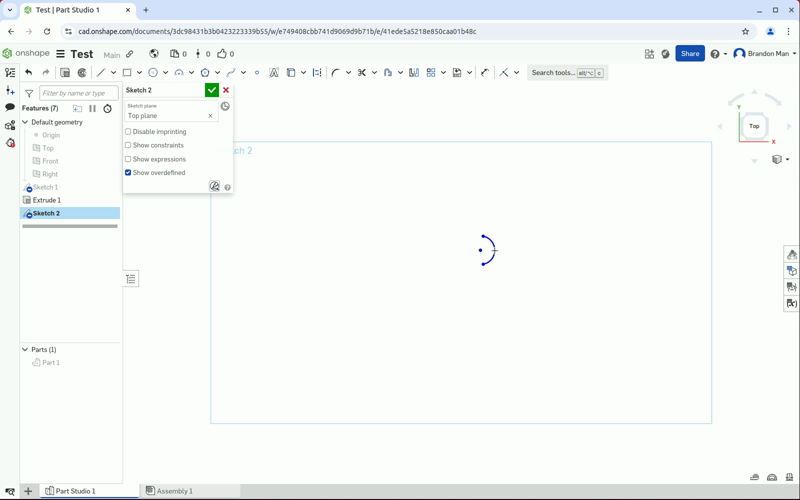
mouse_move(483, 236)
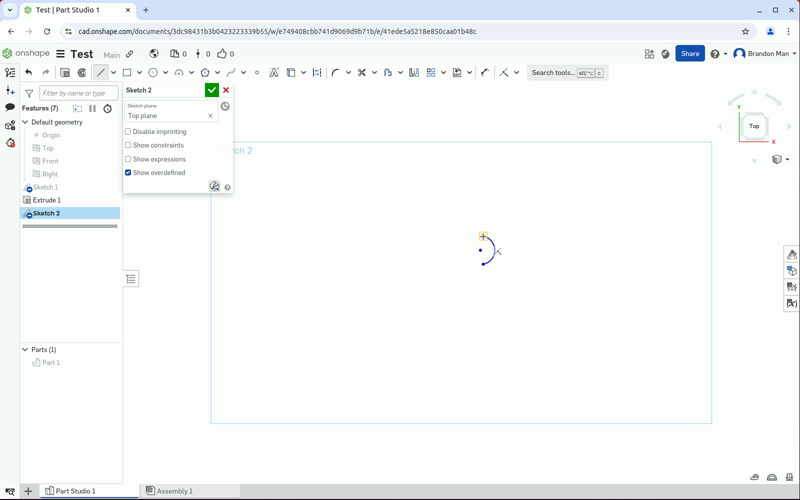
click(483, 236)
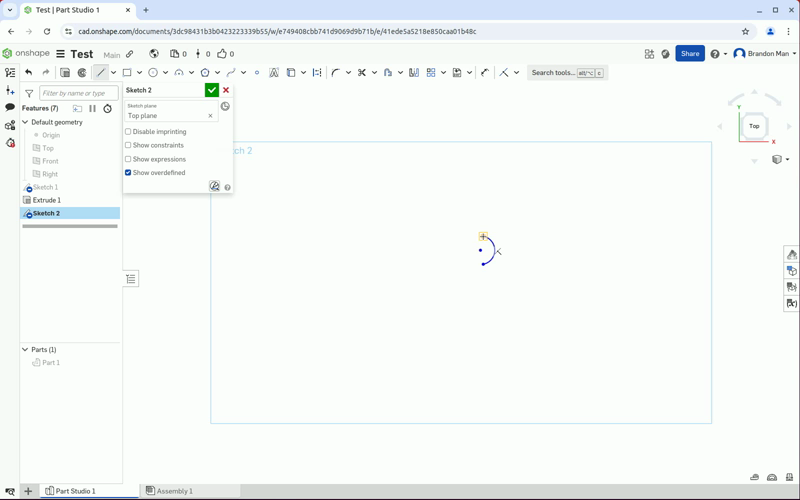
mouse_move(513, 236)
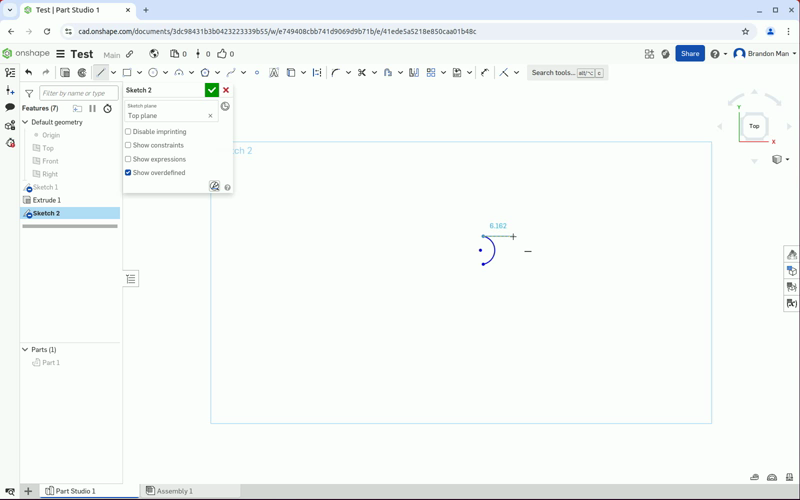
key_down(shift)
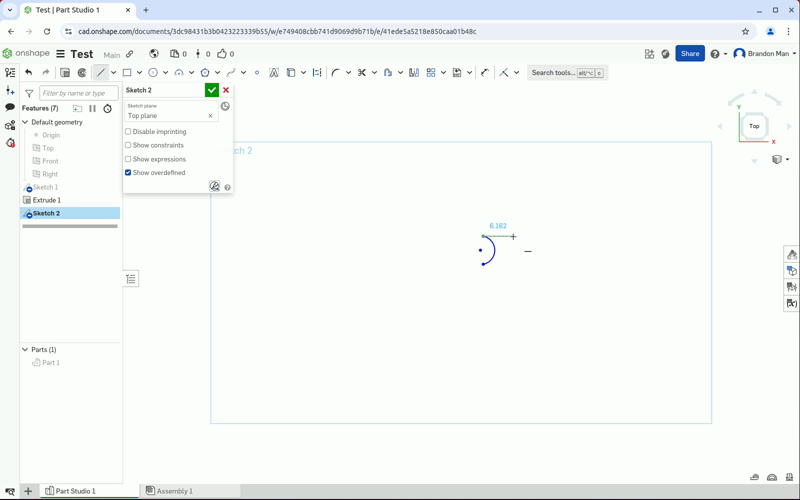
mouse_move(483, 264)
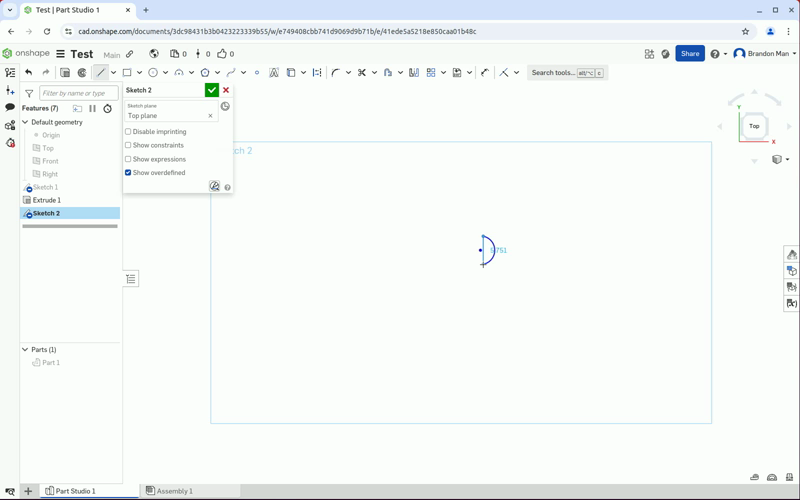
key_up(shift)
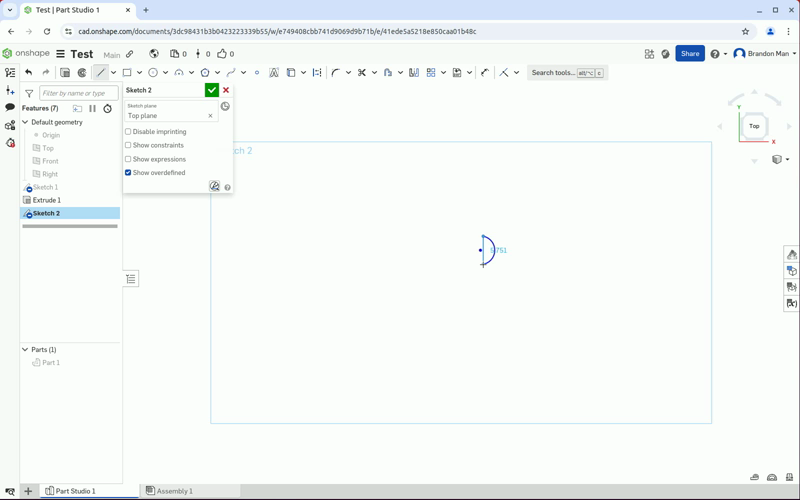
click(483, 264)
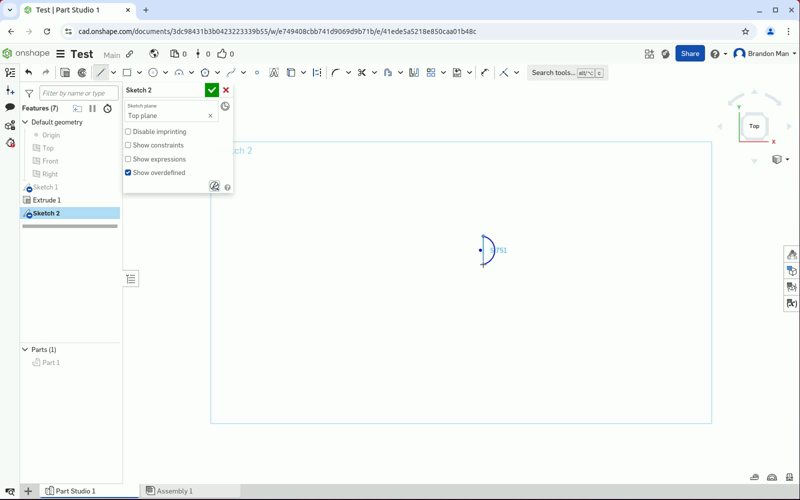
key(esc)
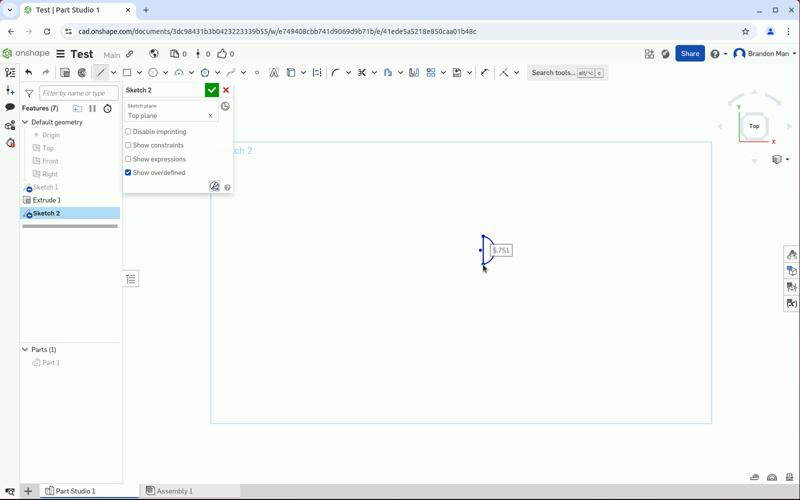
mouse_move(488, 258)
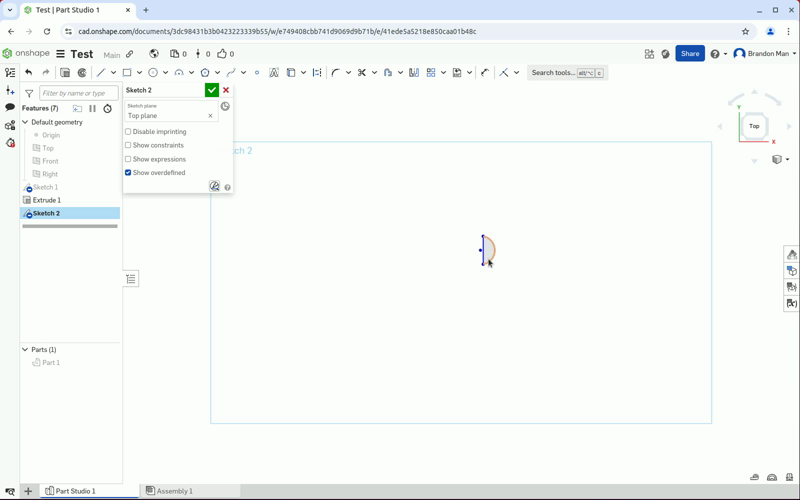
scroll(6)
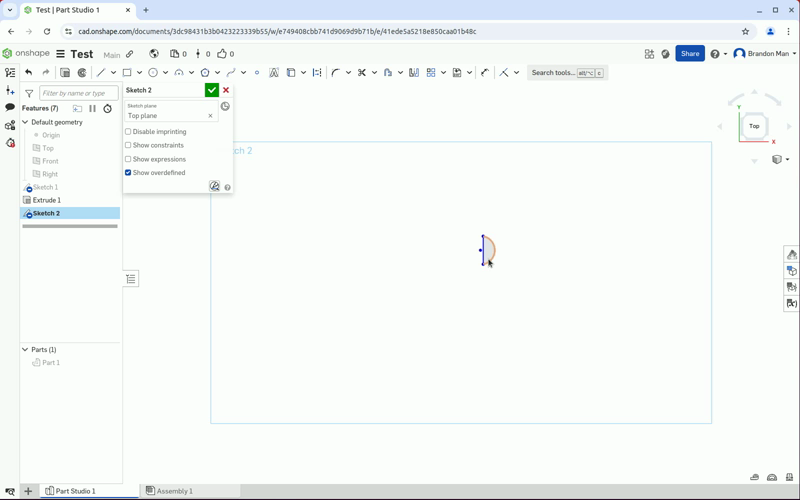
scroll(6)
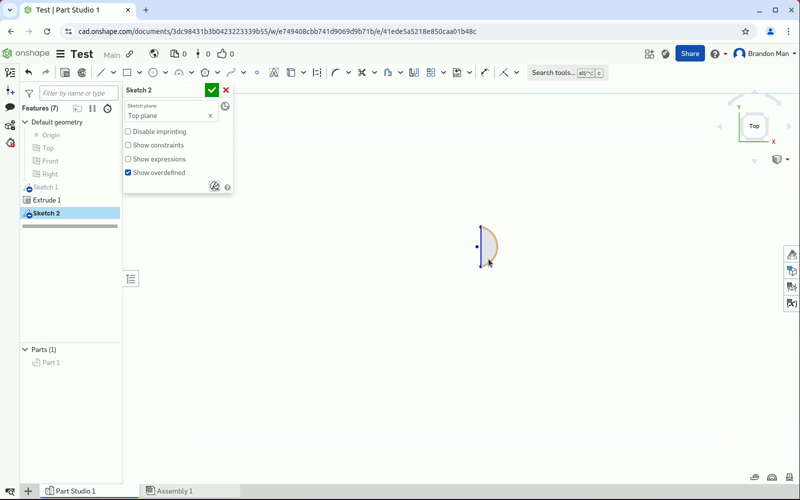
scroll(6)
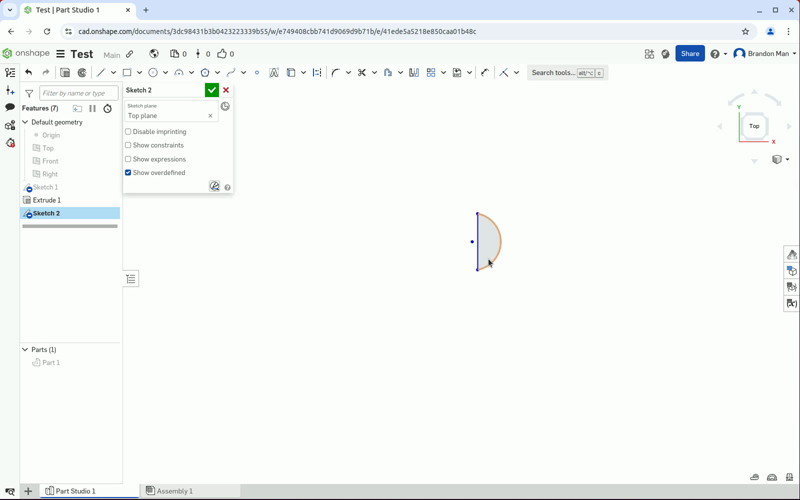
scroll(6)
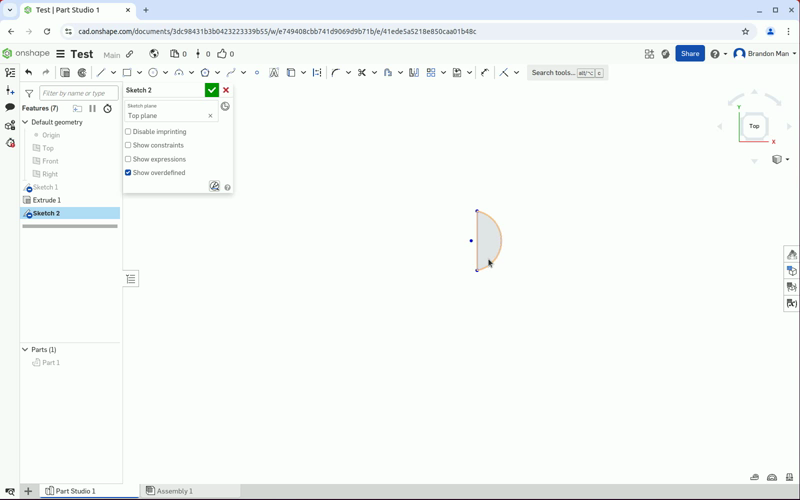
scroll(6)
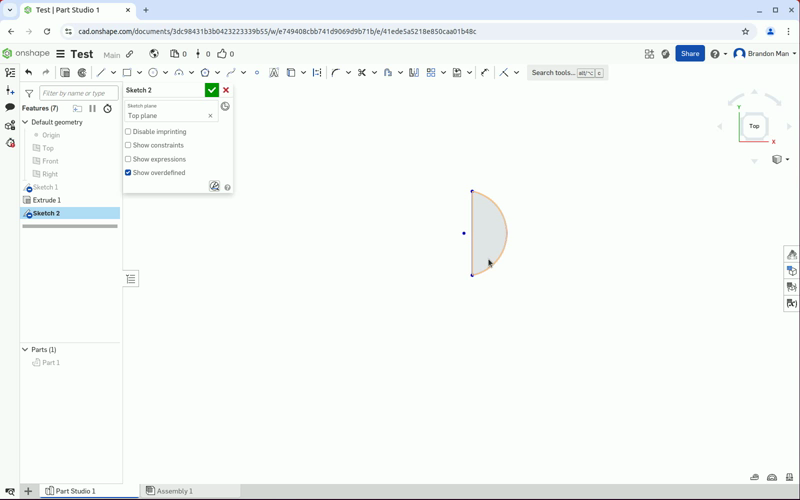
scroll(6)
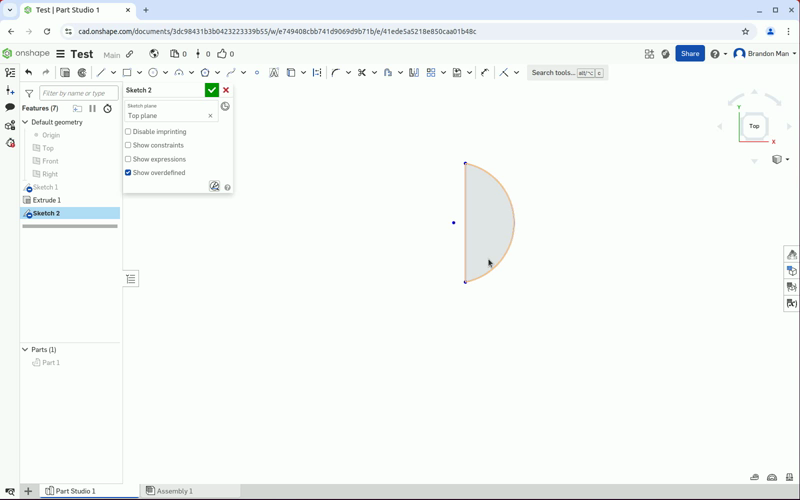
scroll(6)
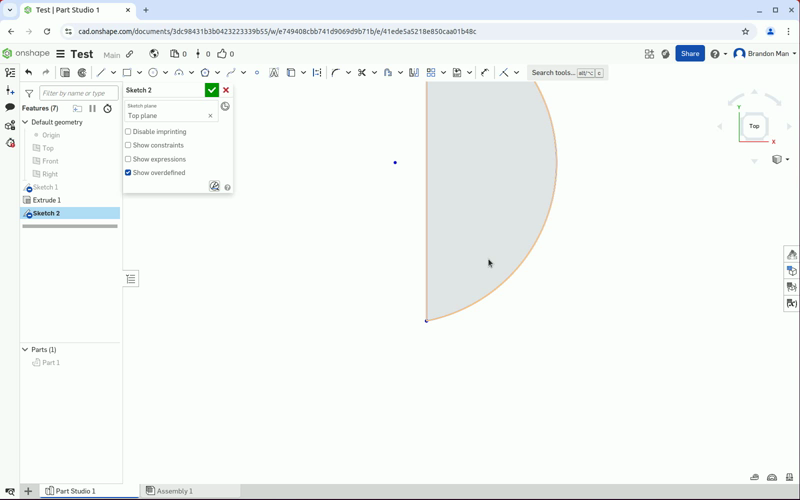
click(488, 258)
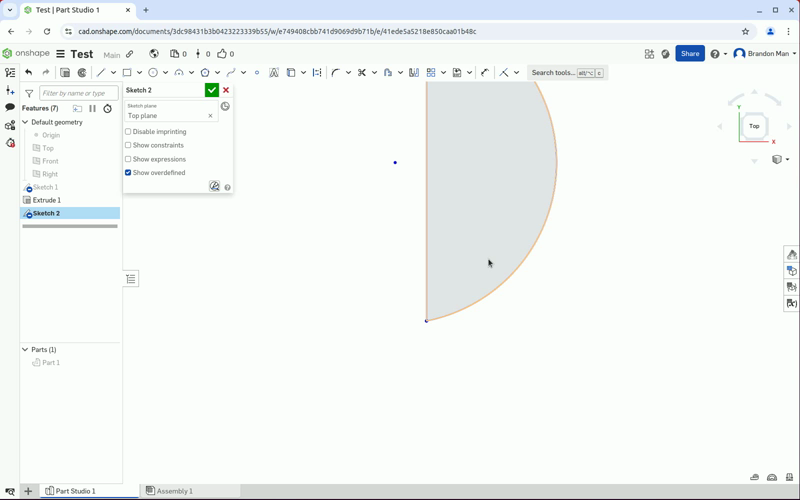
scroll(-6)
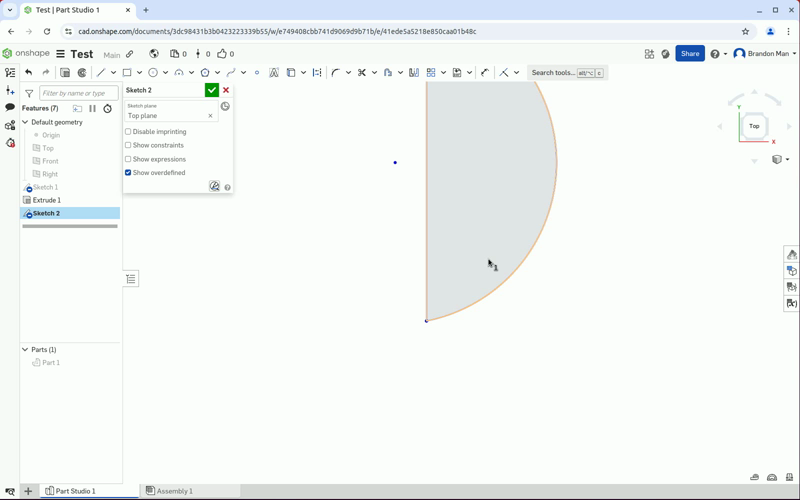
scroll(-6)
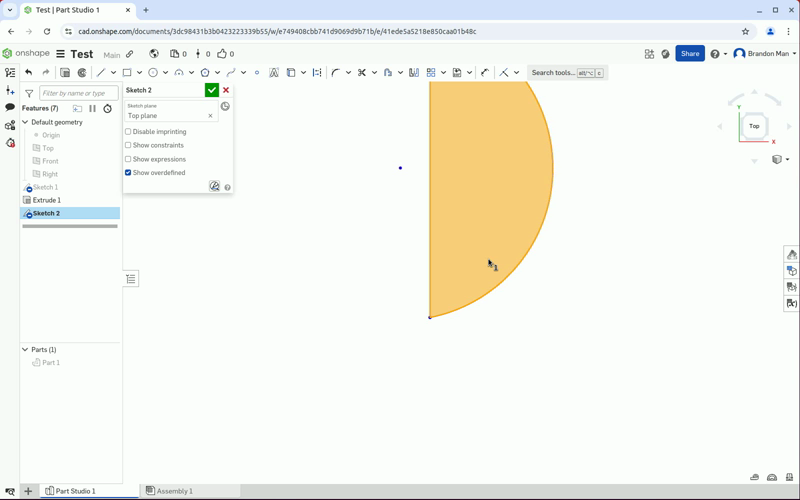
scroll(-6)
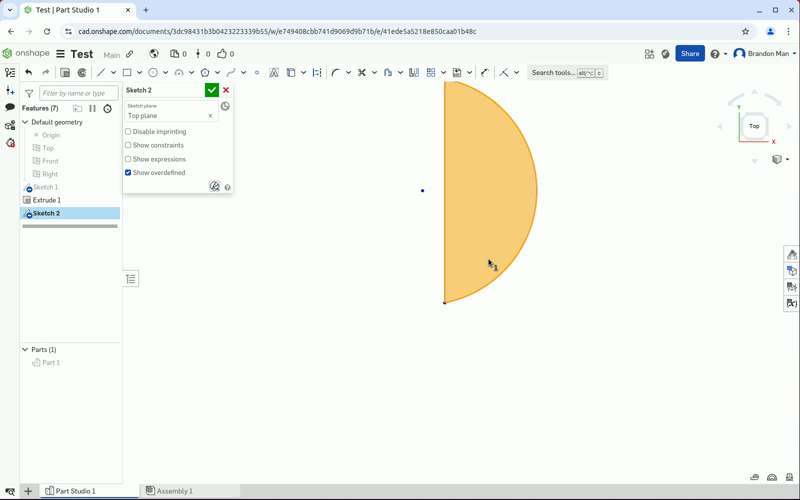
scroll(-6)
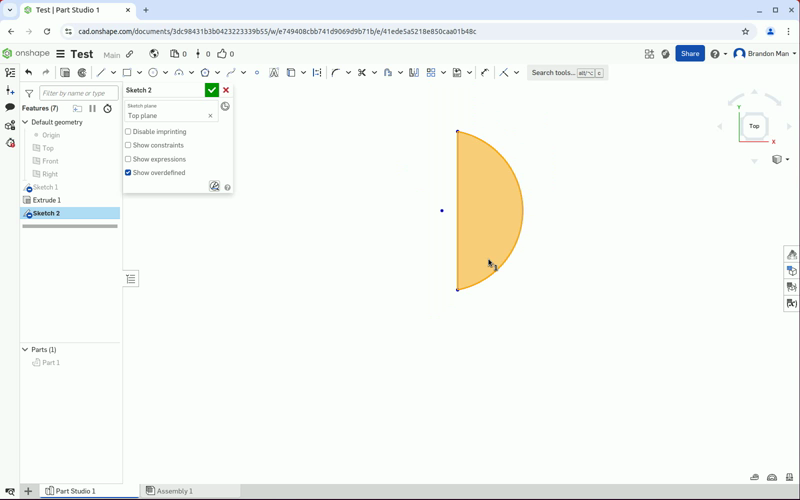
scroll(-6)
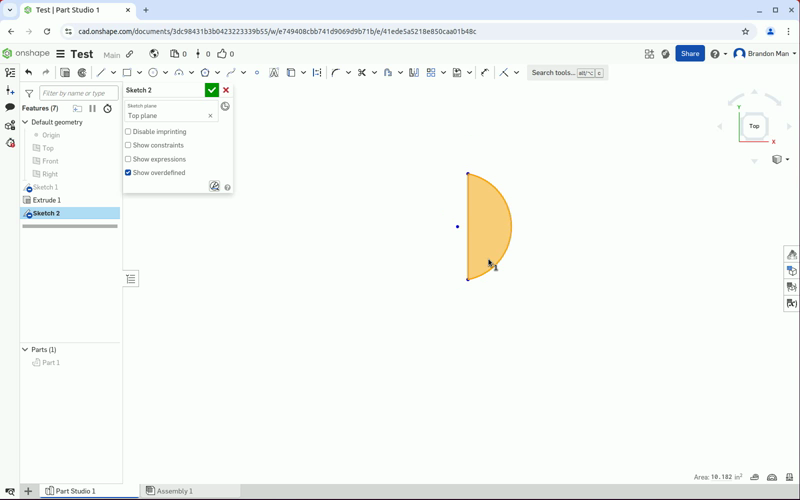
scroll(-6)
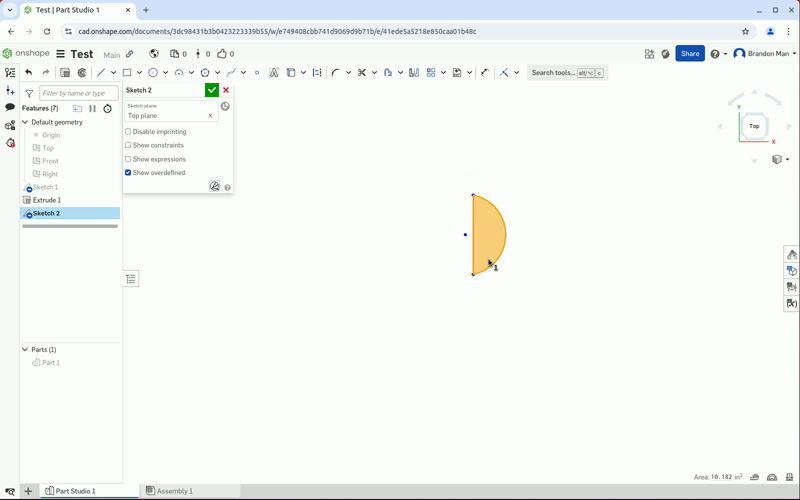
scroll(-6)
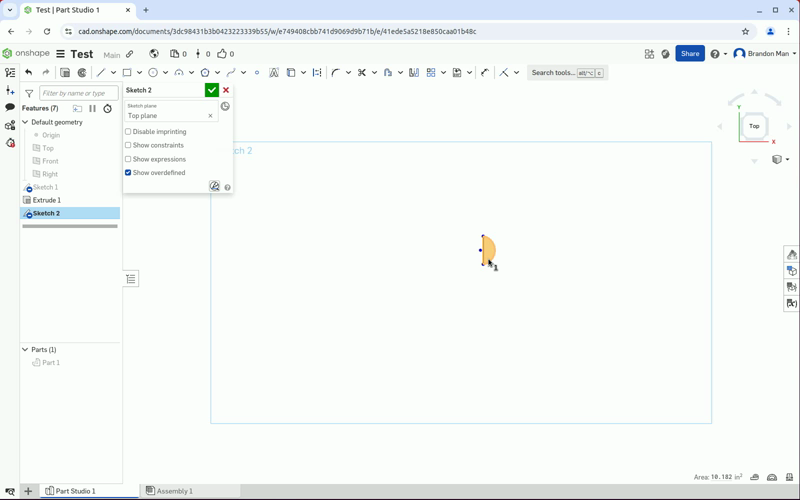
mouse_move(73, 352)
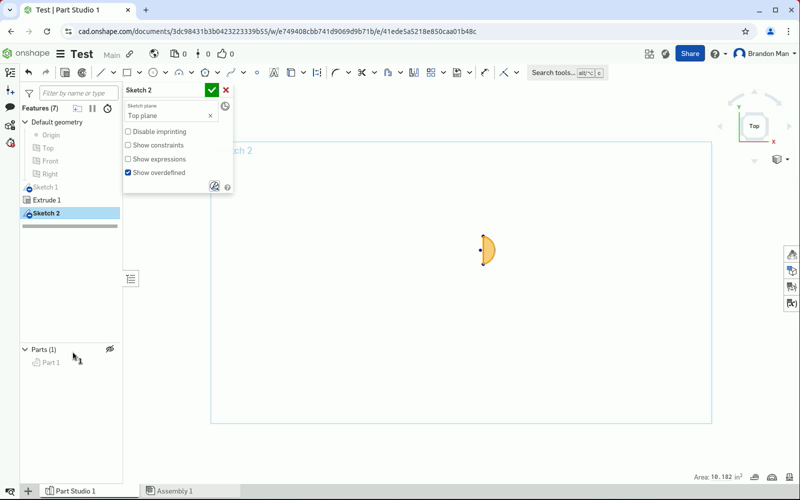
key(shift+y)
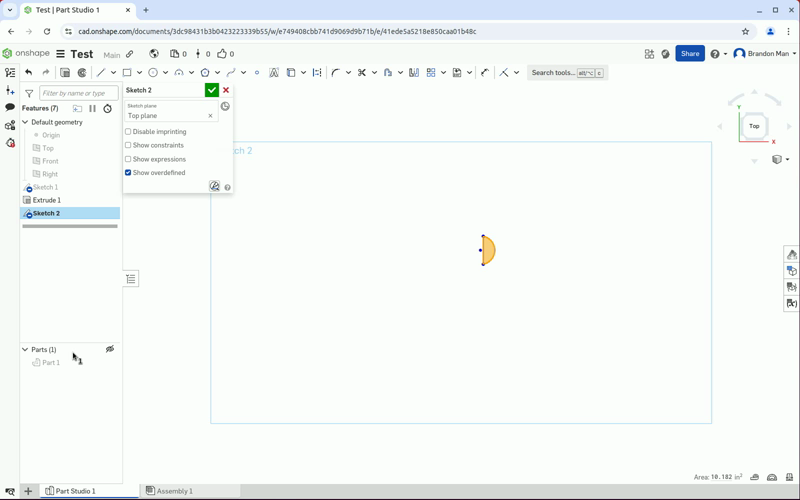
key(shift+e)
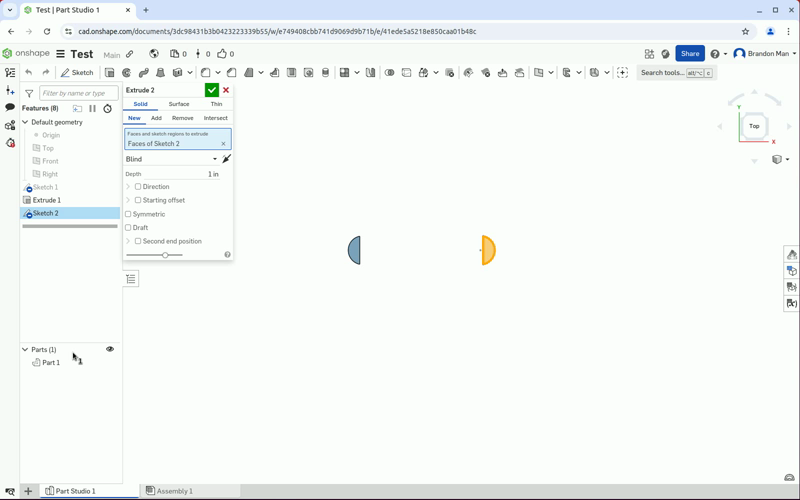
mouse_move(143, 106)
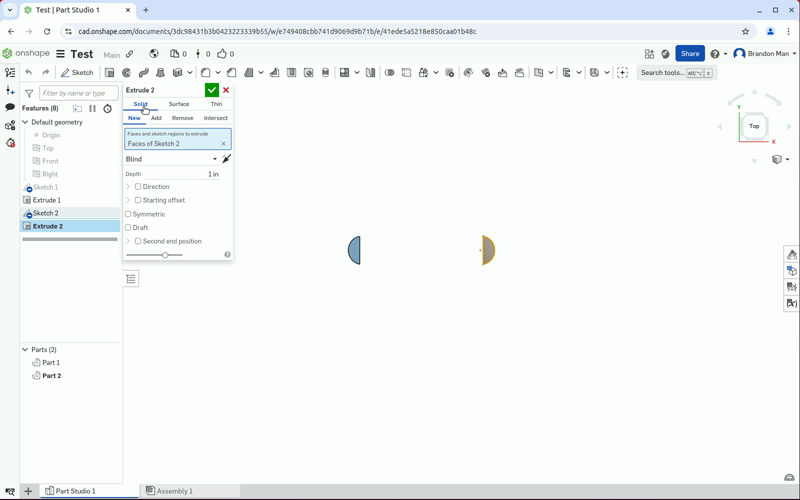
click(143, 106)
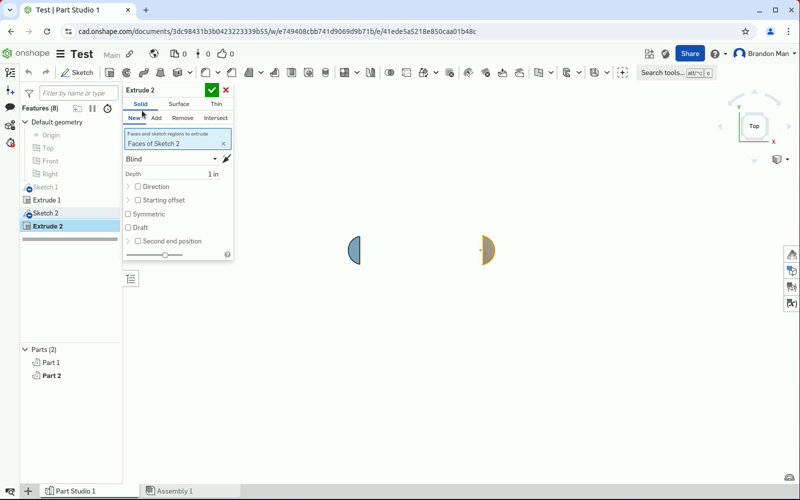
mouse_move(137, 120)
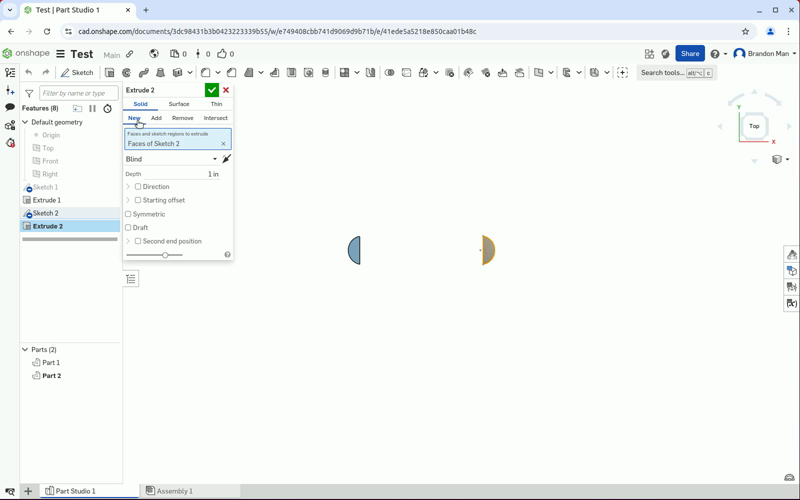
click(137, 120)
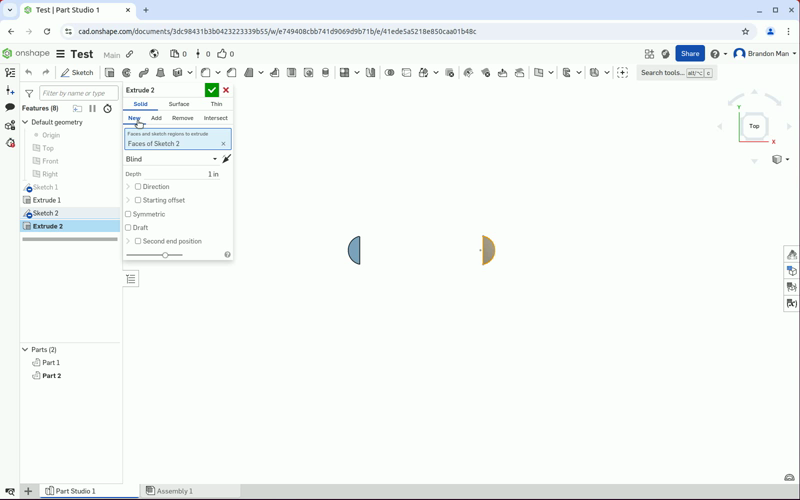
key(tab, 4)
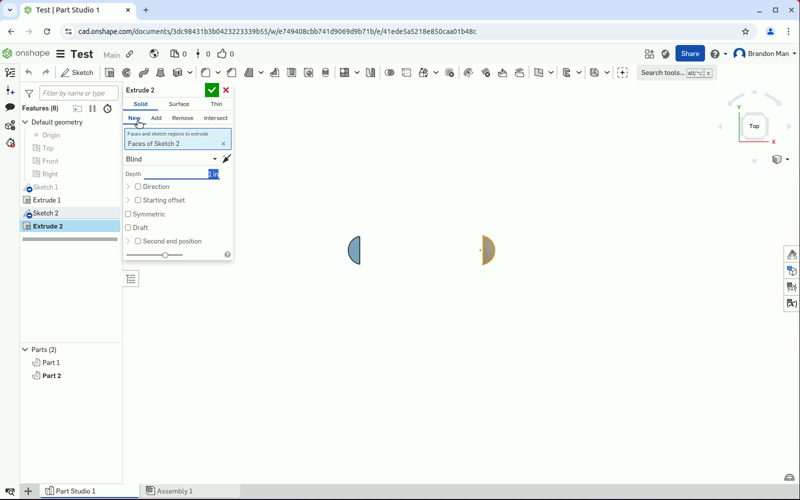
text(11.073)
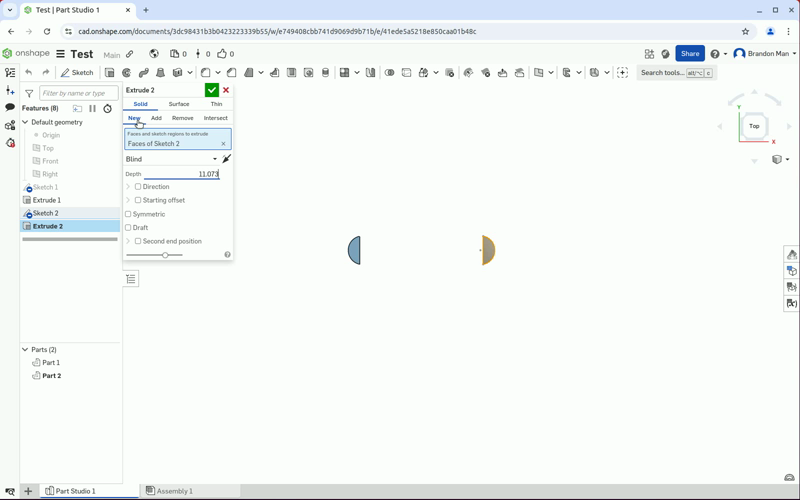
key(enter)
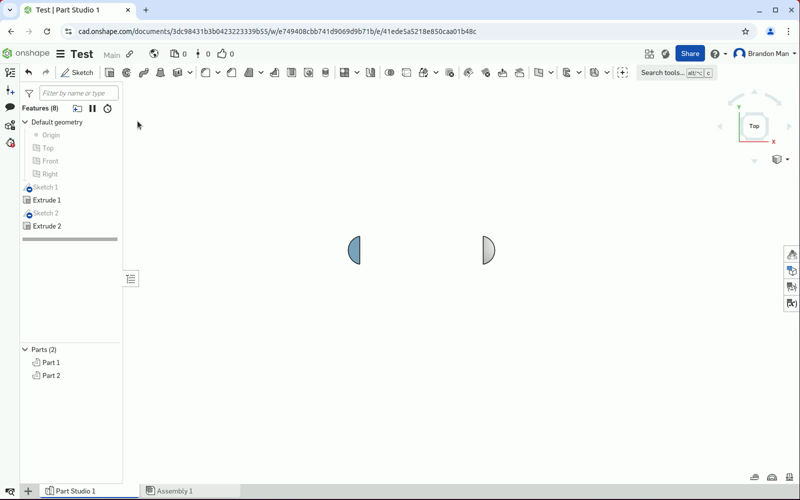
key(shift+h)
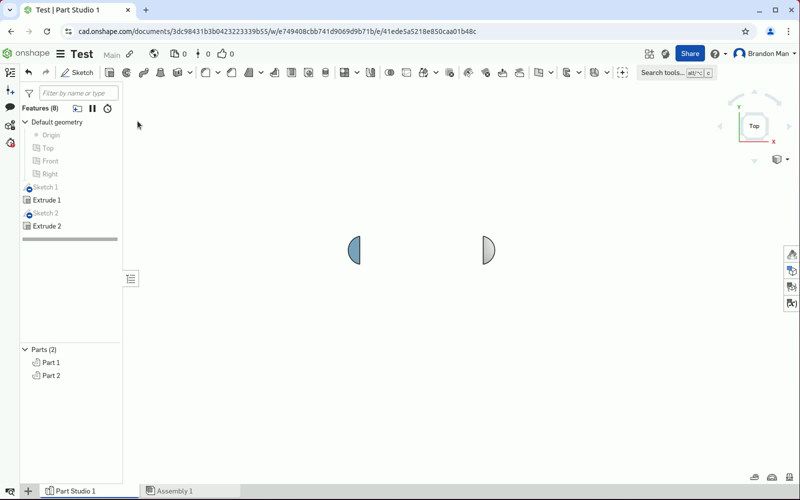
key(shift+h)
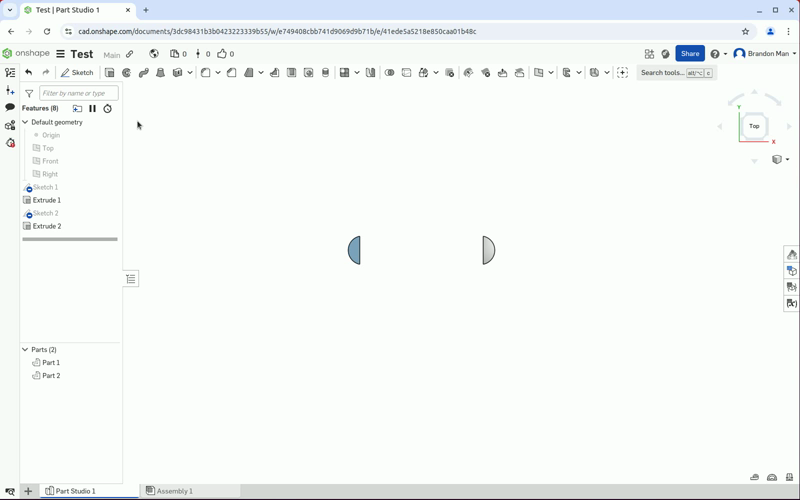
mouse_move(73, 189)
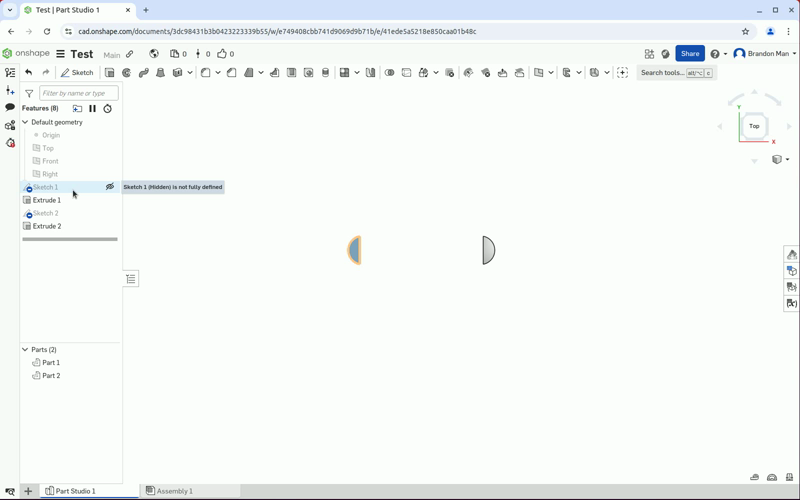
click(73, 189)
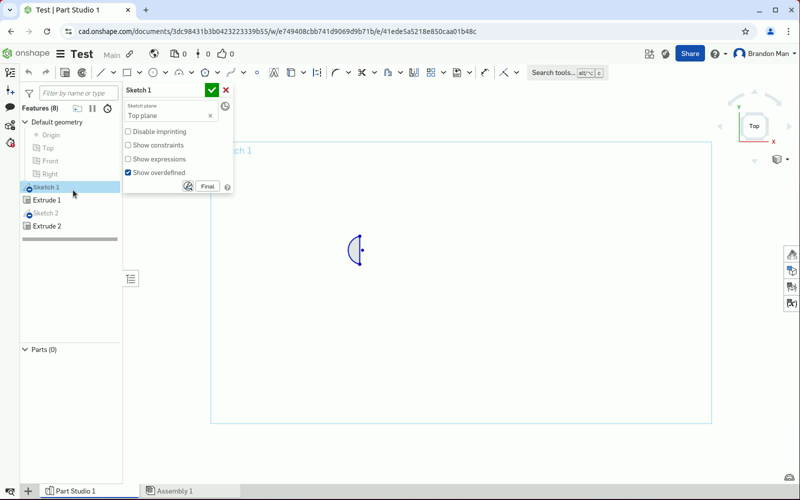
mouse_move(229, 92)
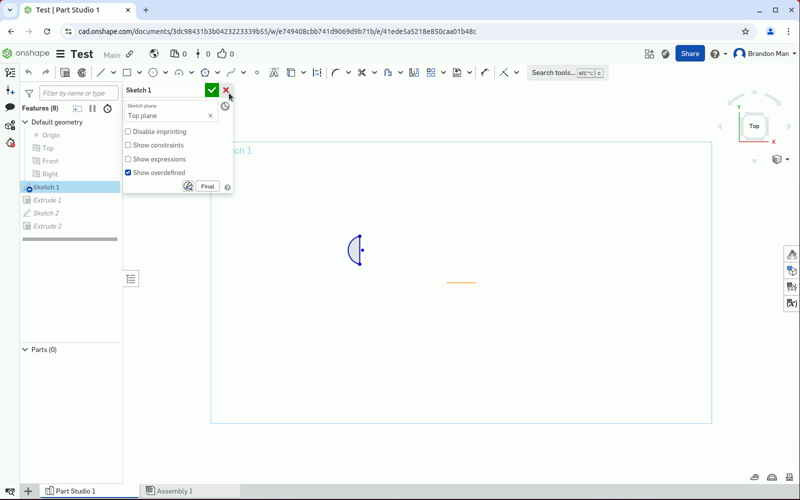
click(229, 92)
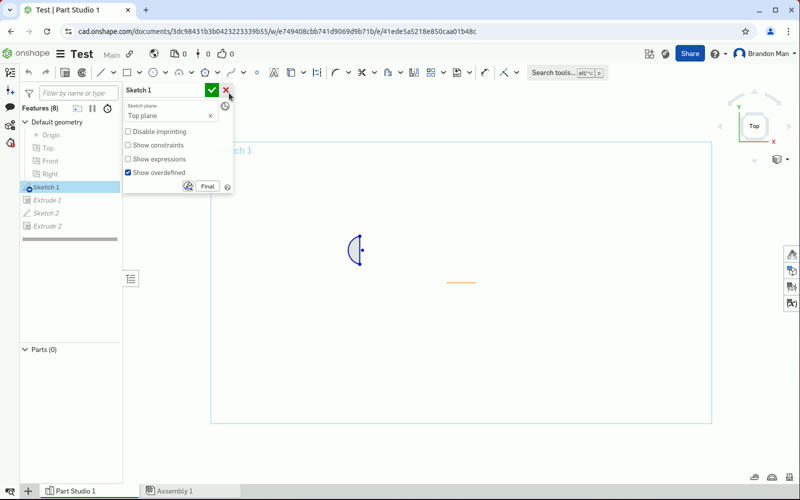
key(shift+s)
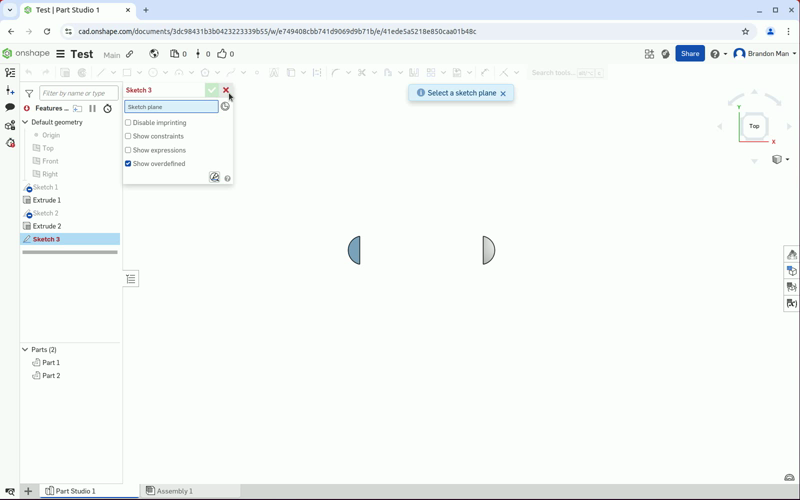
mouse_move(73, 150)
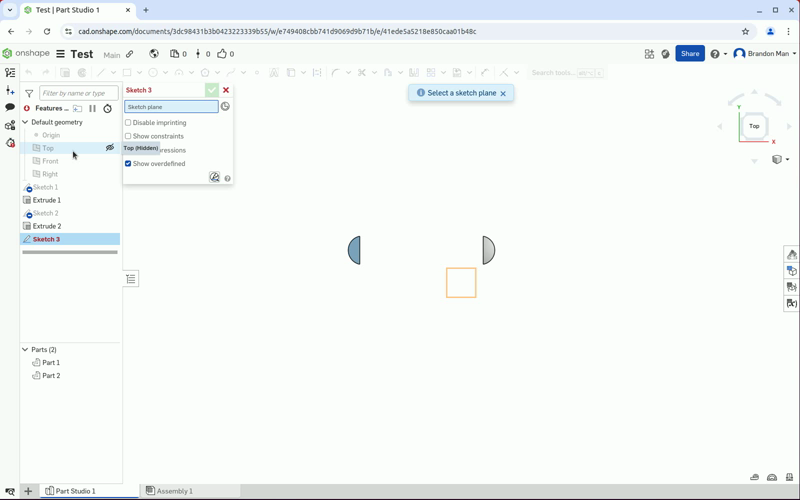
click(73, 150)
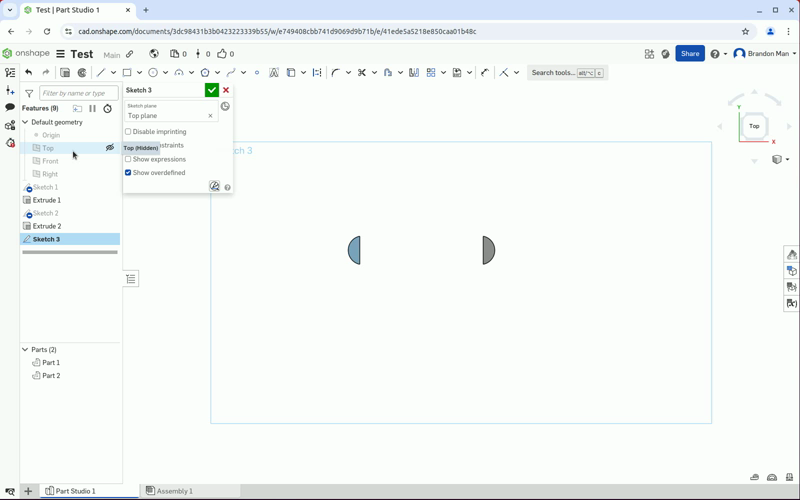
mouse_move(73, 352)
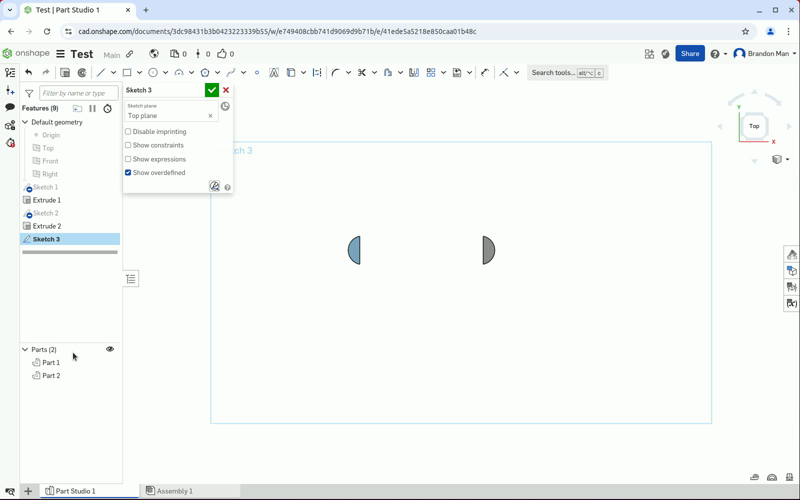
key(y)
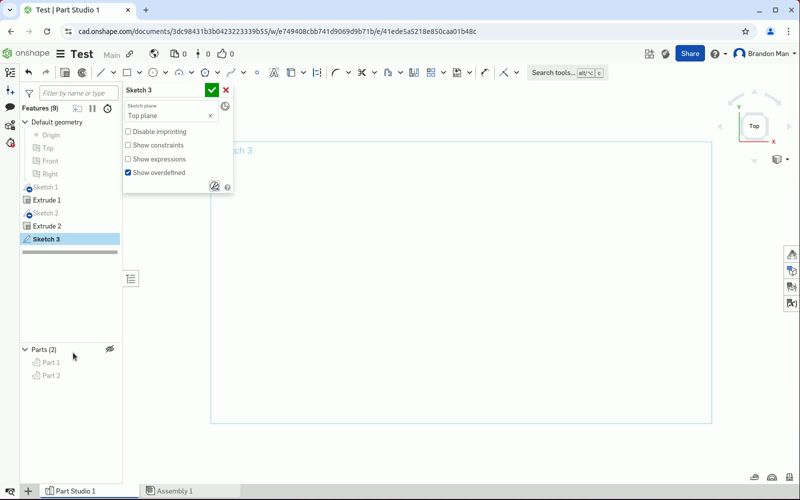
key(l)
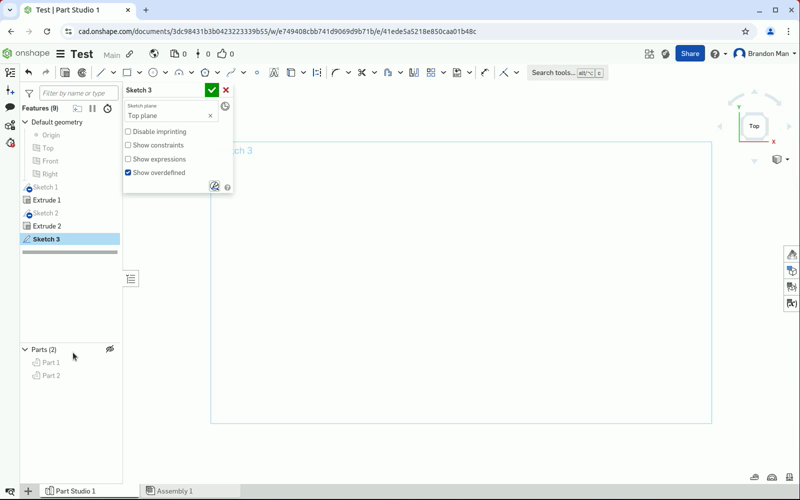
key_down(shift)
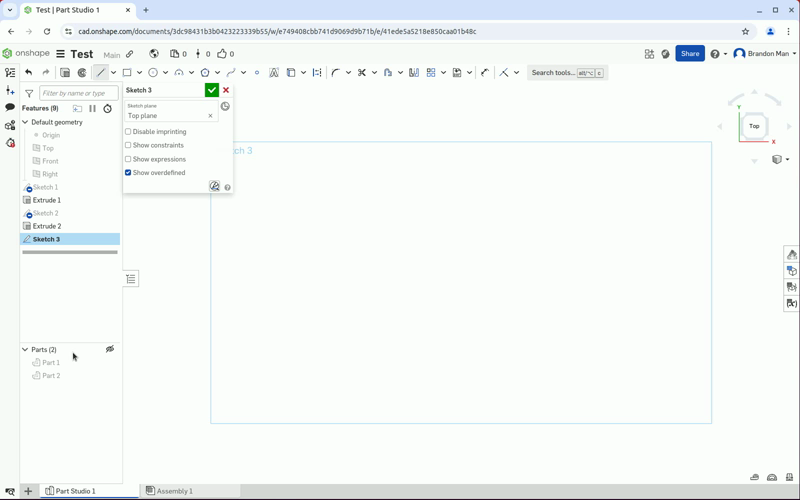
mouse_move(359, 282)
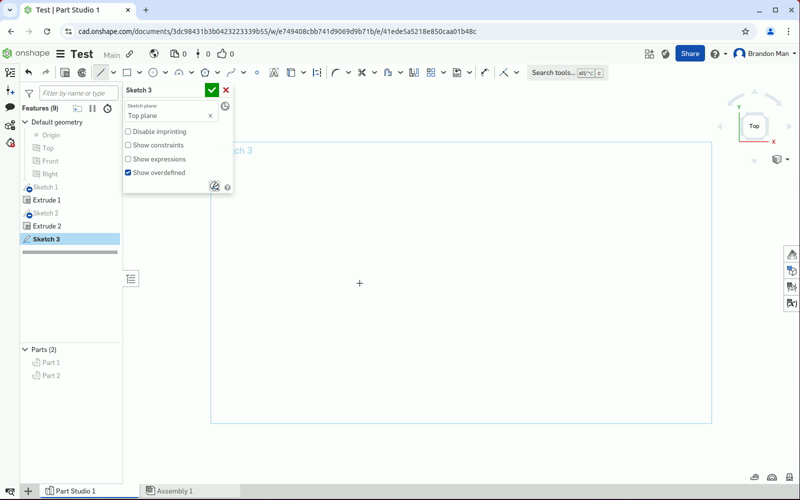
click(359, 282)
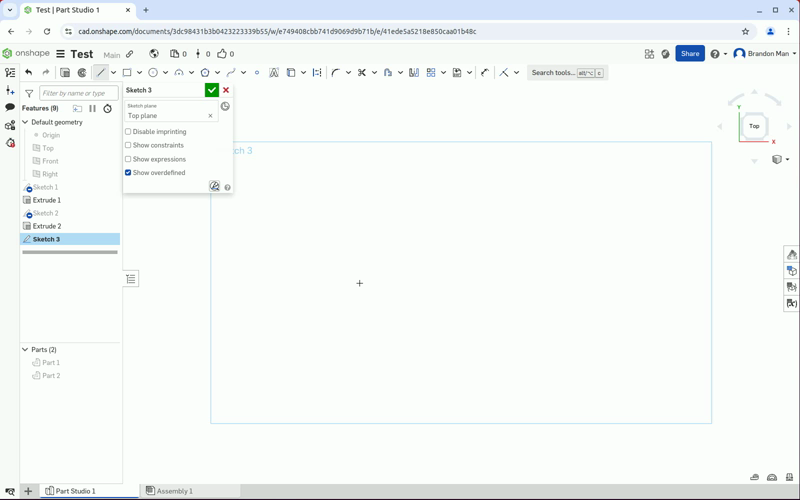
key_up(shift)
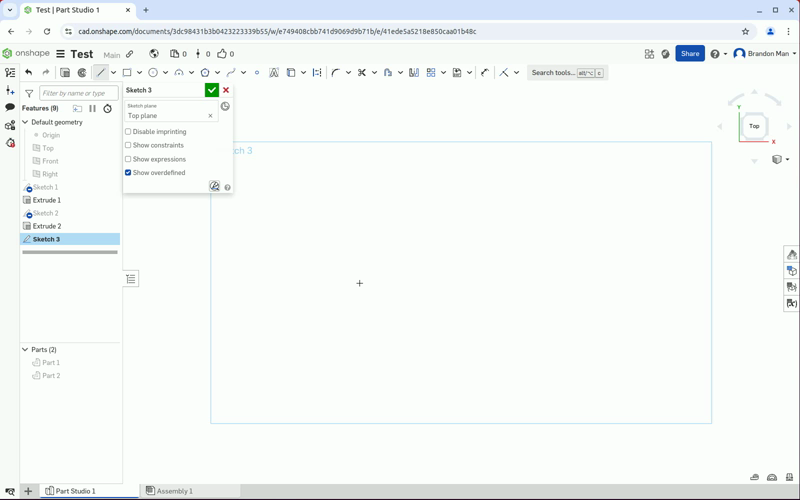
key_down(shift)
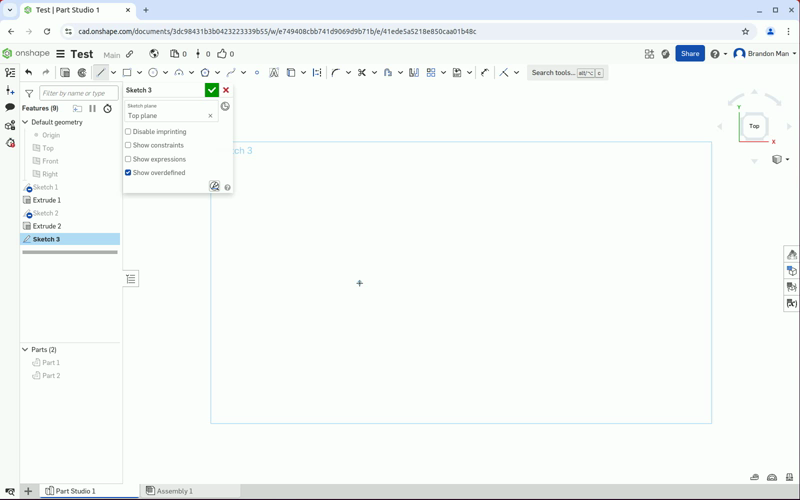
mouse_move(484, 282)
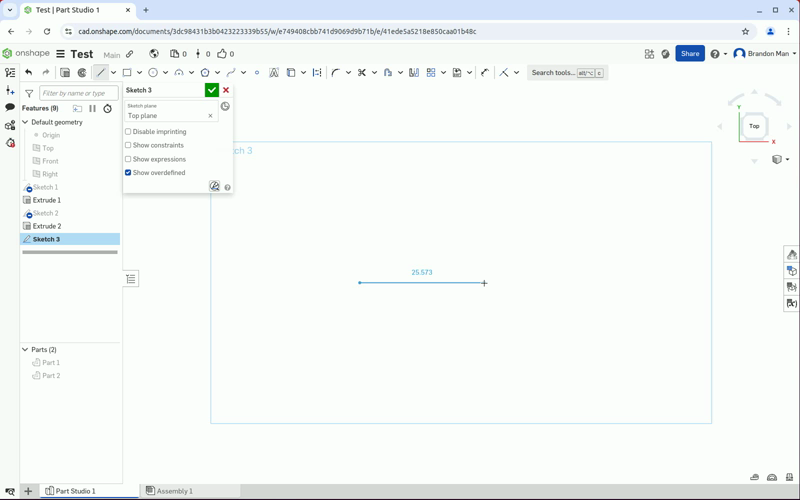
click(484, 282)
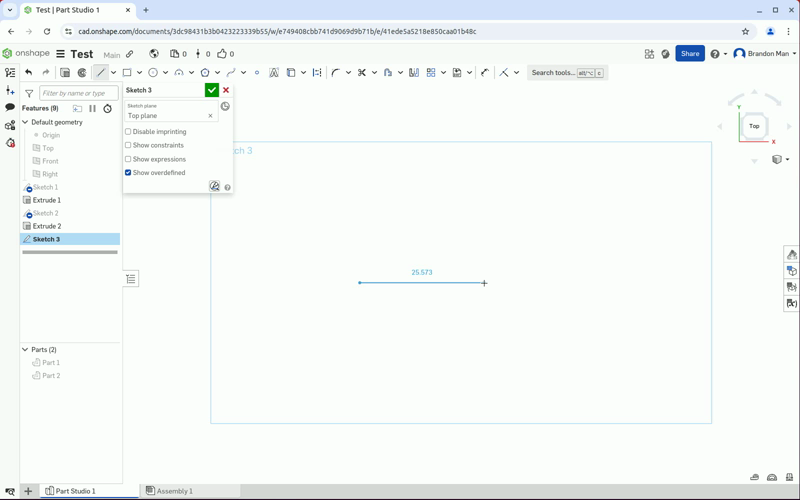
key_up(shift)
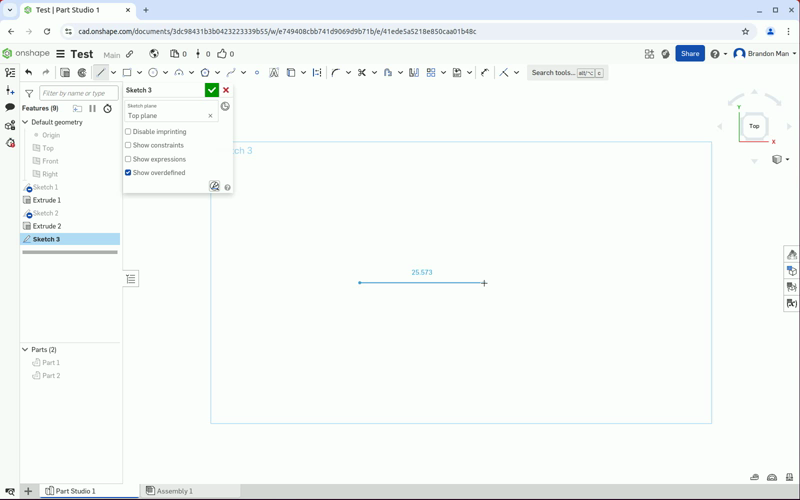
key_down(shift)
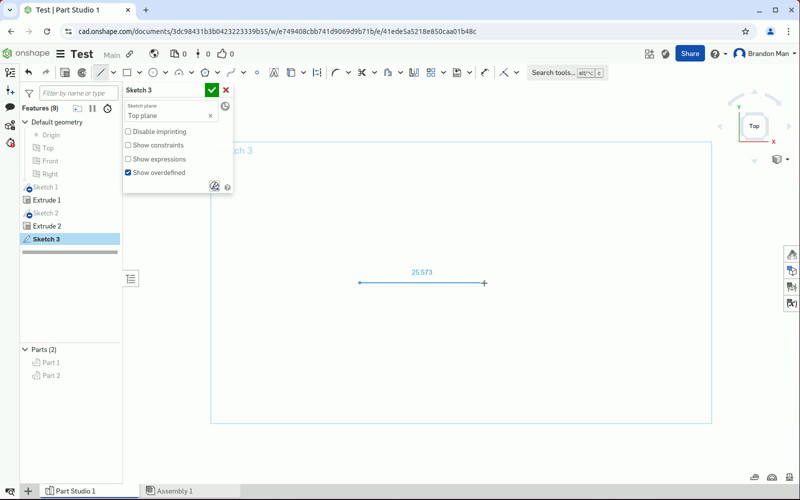
mouse_move(514, 282)
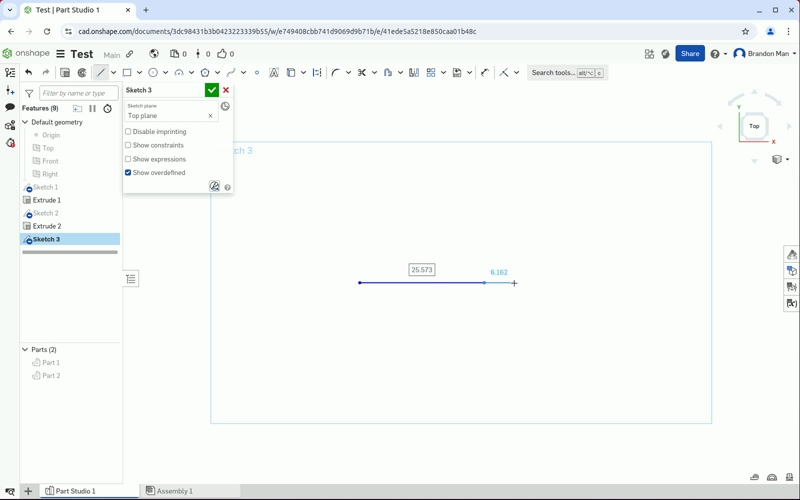
mouse_move(484, 264)
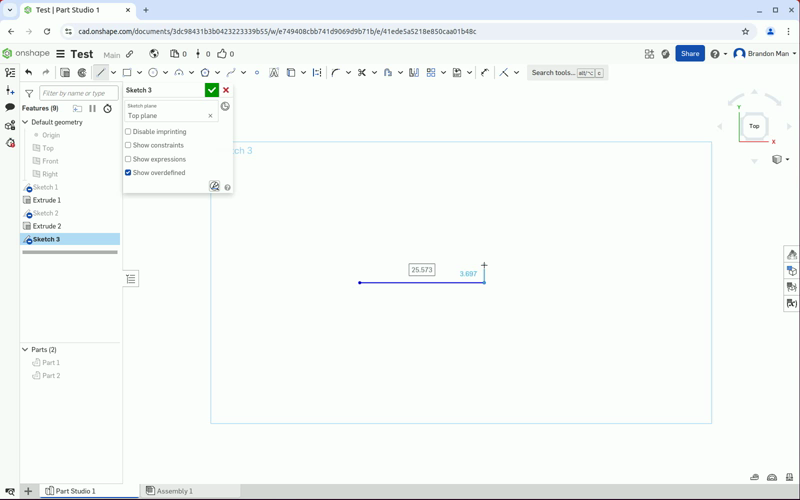
click(484, 264)
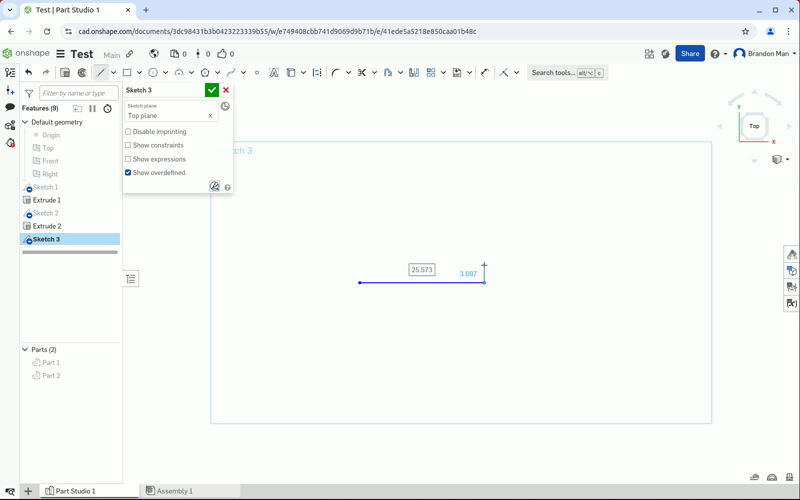
key_up(shift)
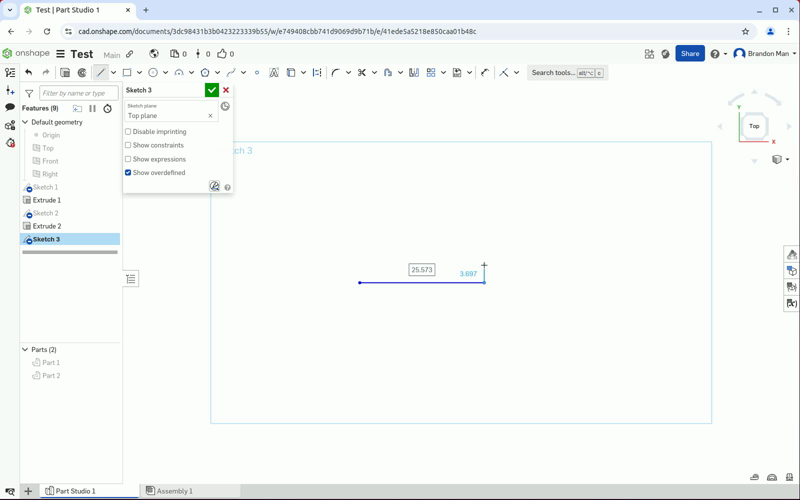
key_down(shift)
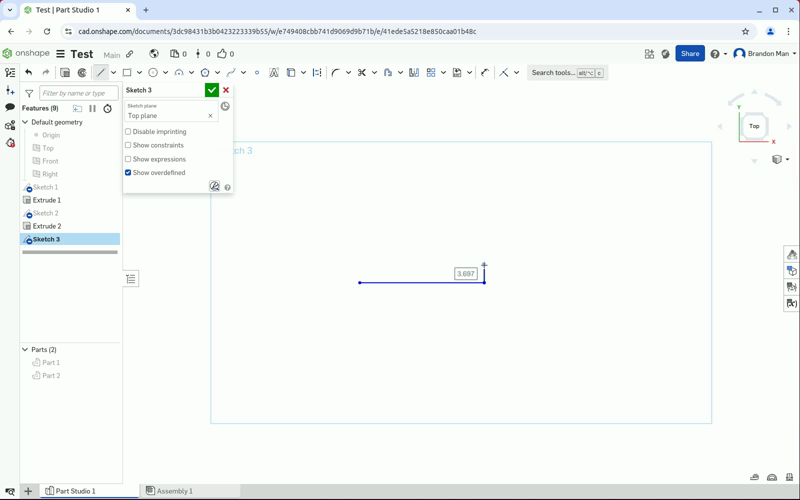
mouse_move(514, 264)
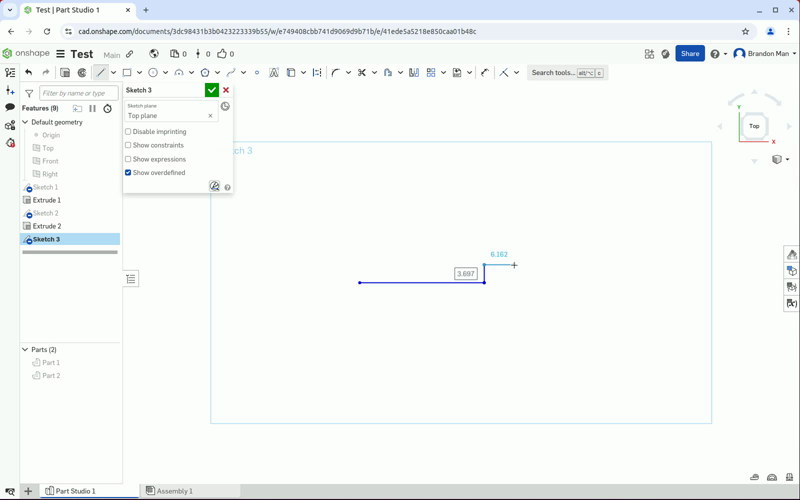
mouse_move(484, 237)
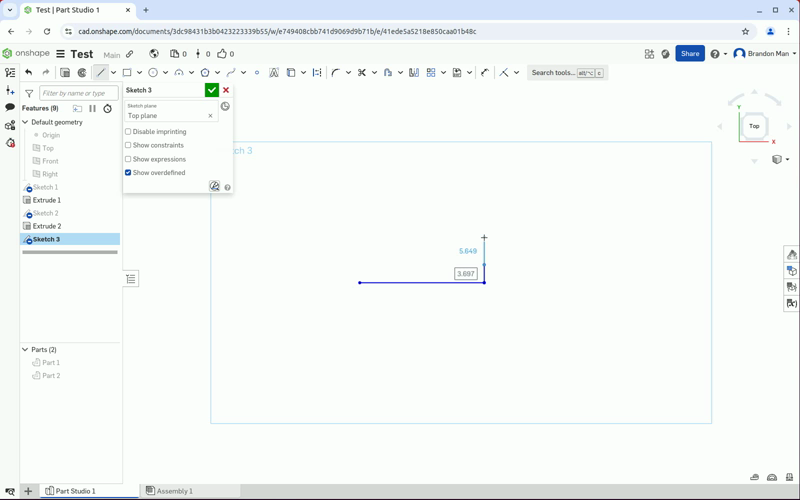
click(484, 237)
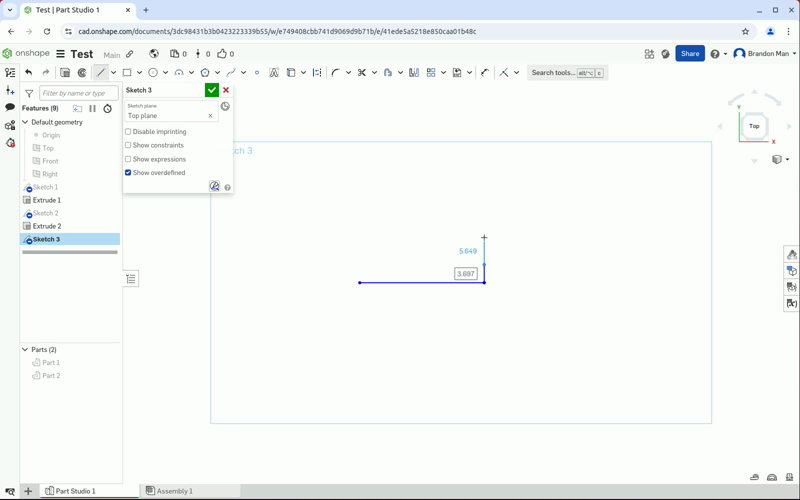
key_up(shift)
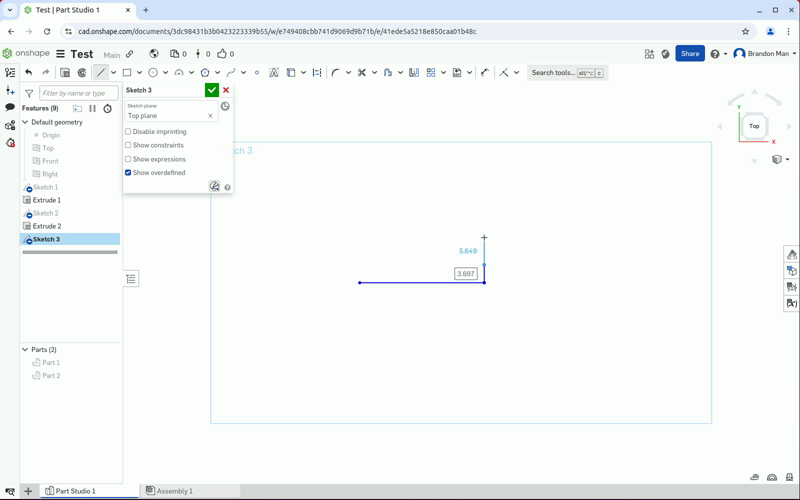
key_down(shift)
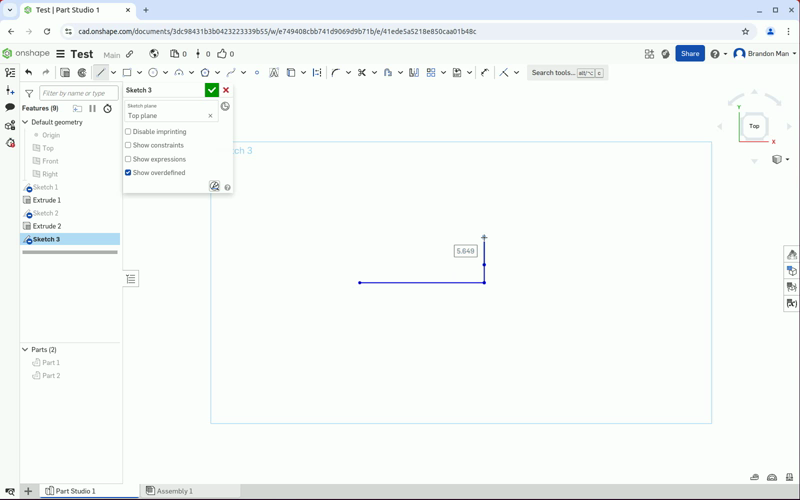
mouse_move(514, 237)
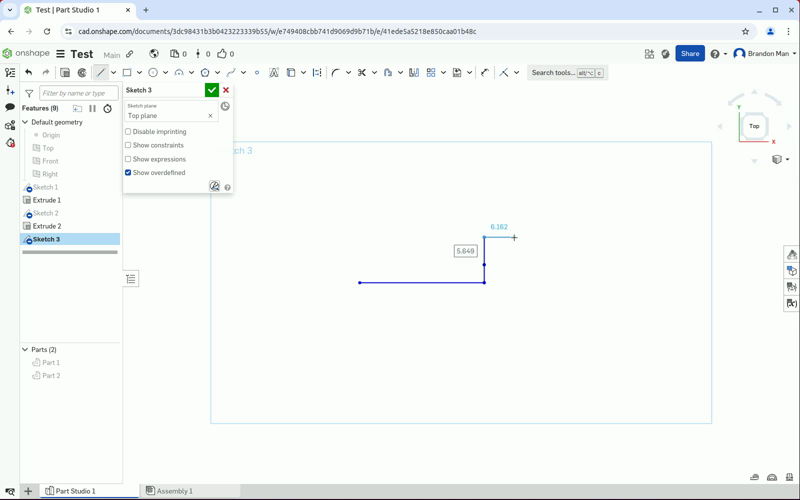
mouse_move(484, 220)
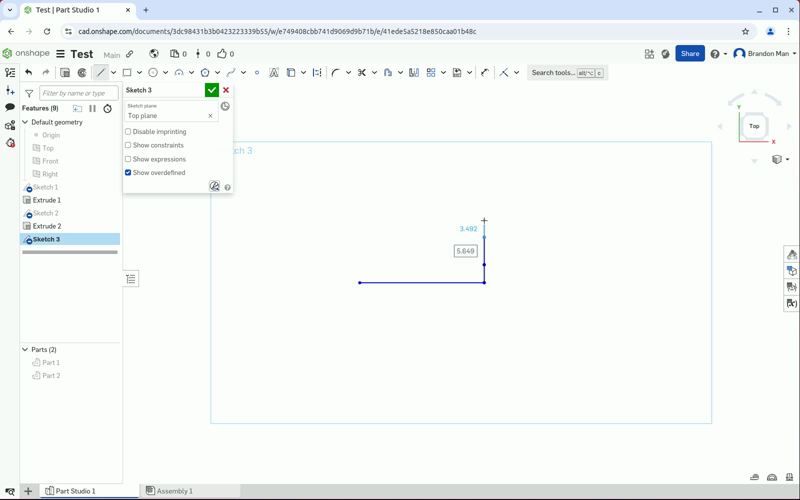
click(484, 220)
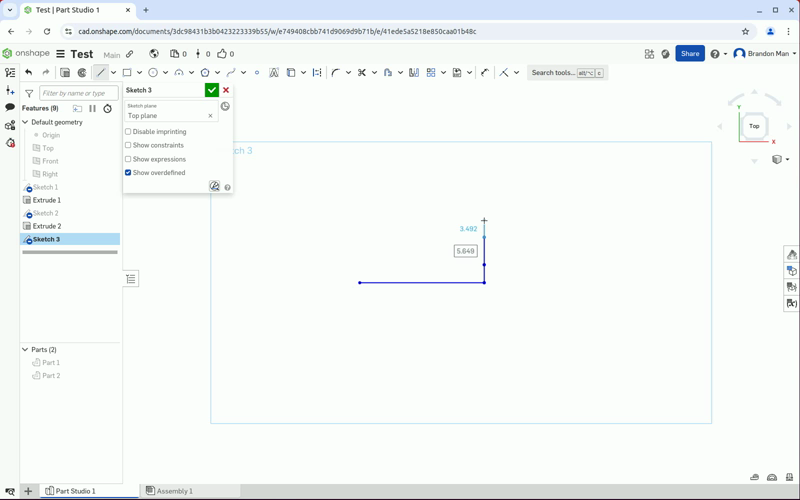
key_up(shift)
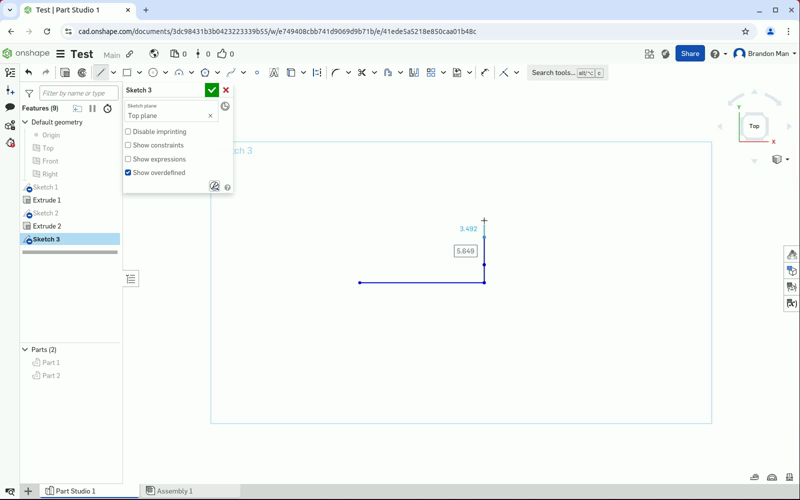
key_down(shift)
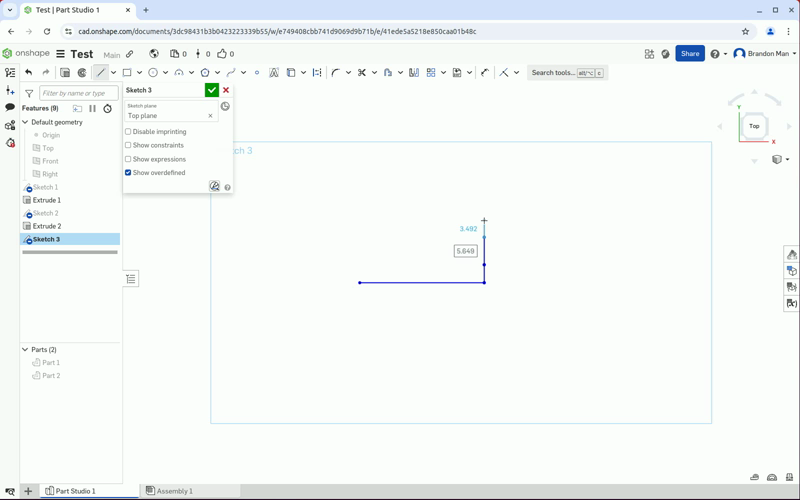
mouse_move(359, 220)
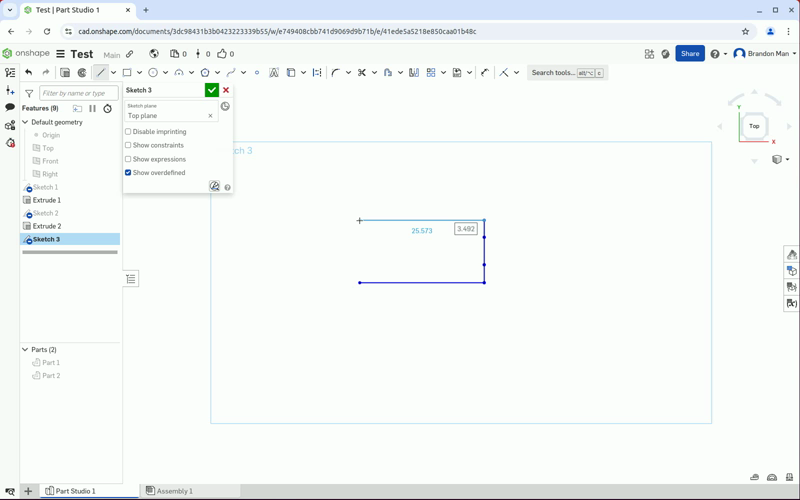
click(359, 220)
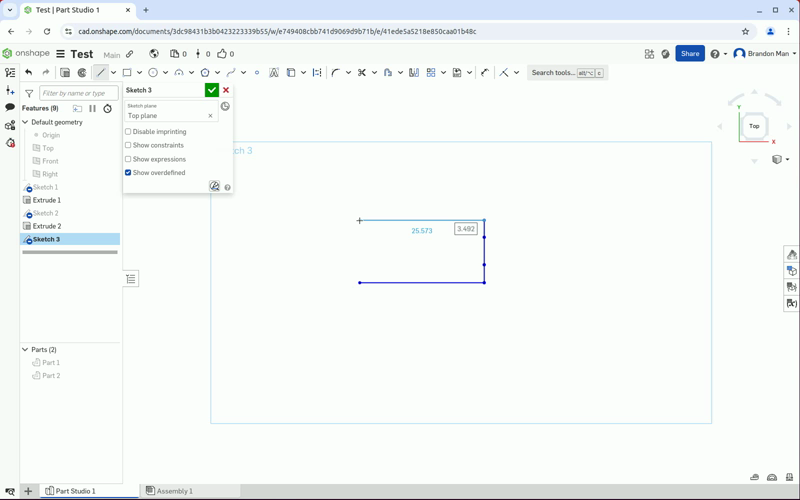
key_up(shift)
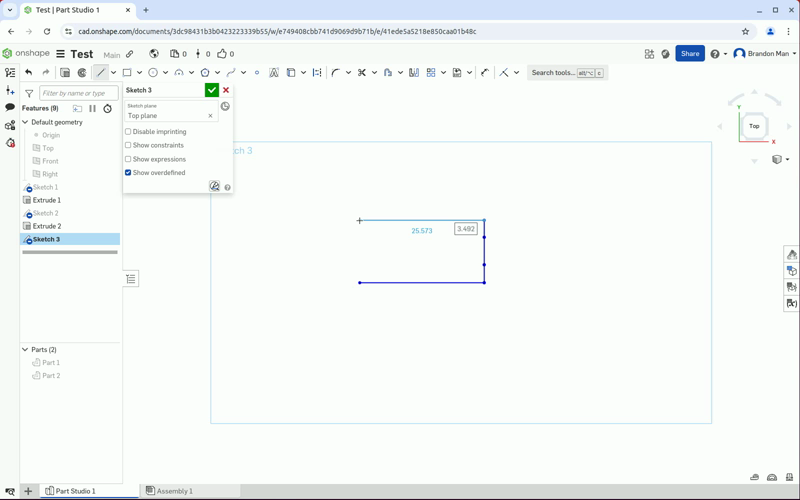
key_down(shift)
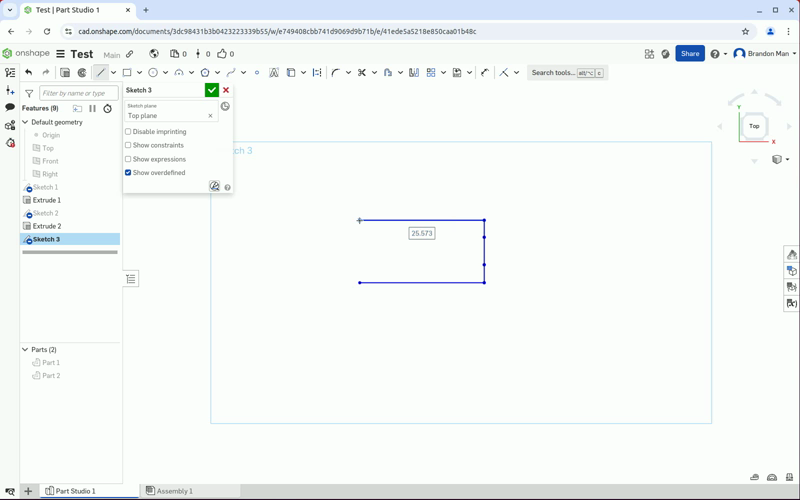
mouse_move(389, 220)
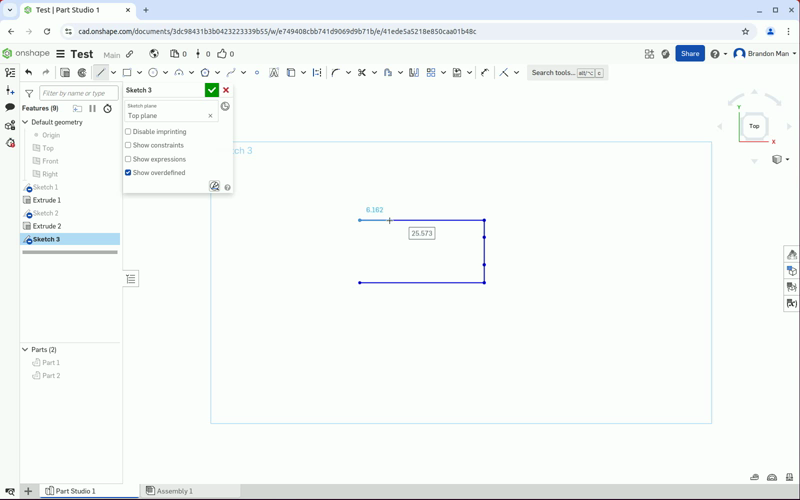
mouse_move(359, 237)
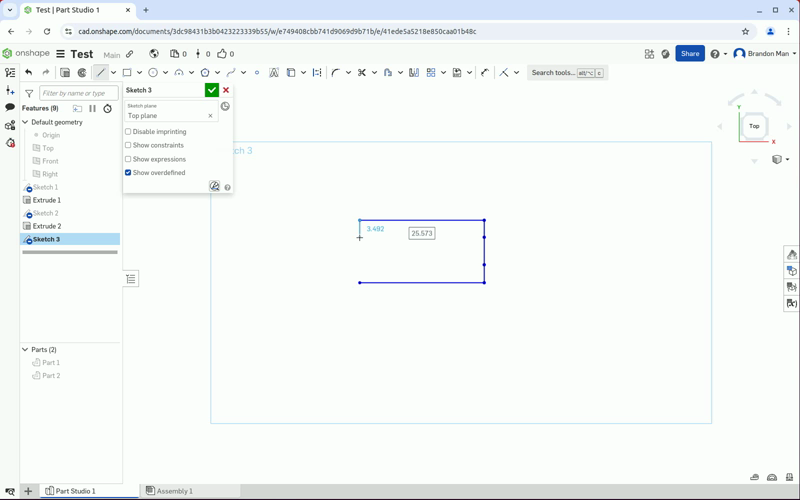
click(359, 237)
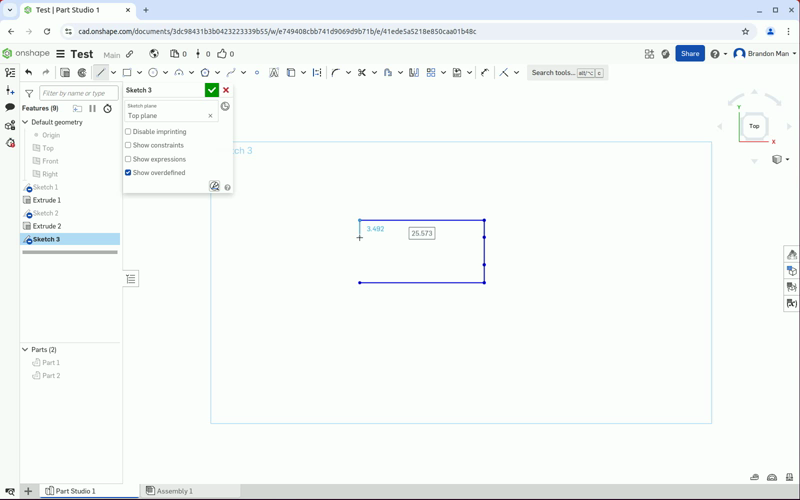
key_up(shift)
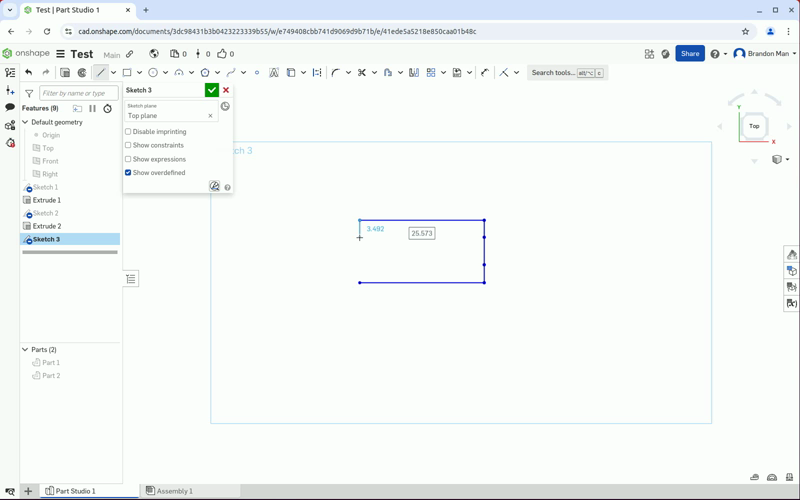
key_down(shift)
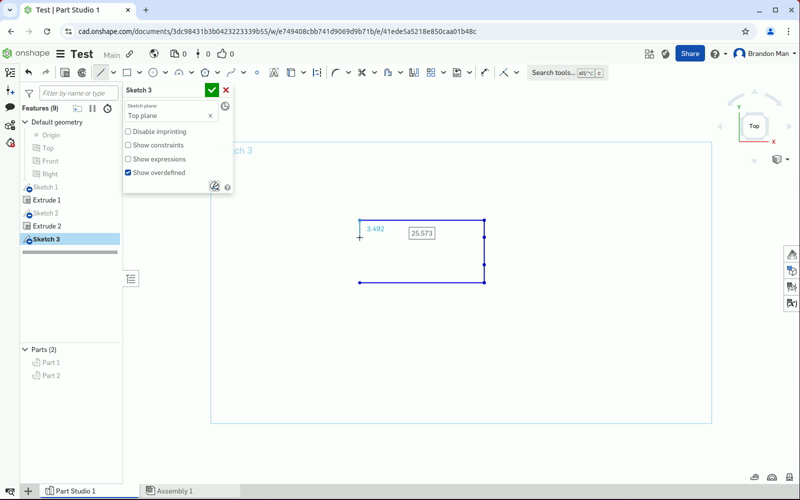
mouse_move(389, 237)
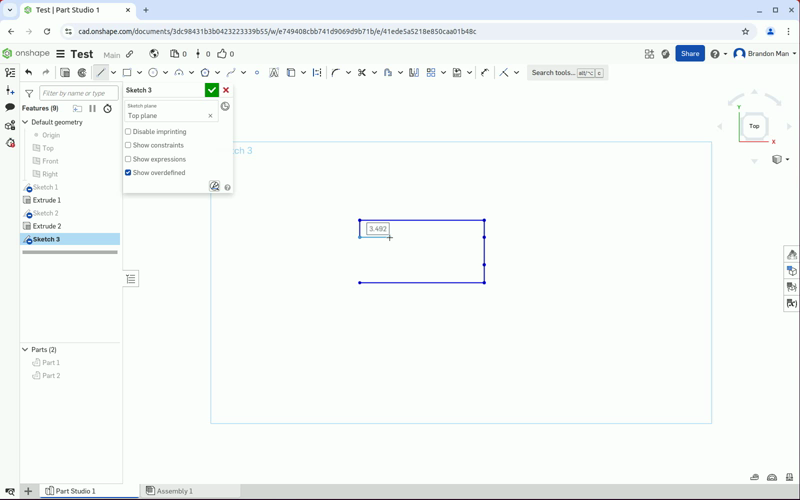
mouse_move(359, 264)
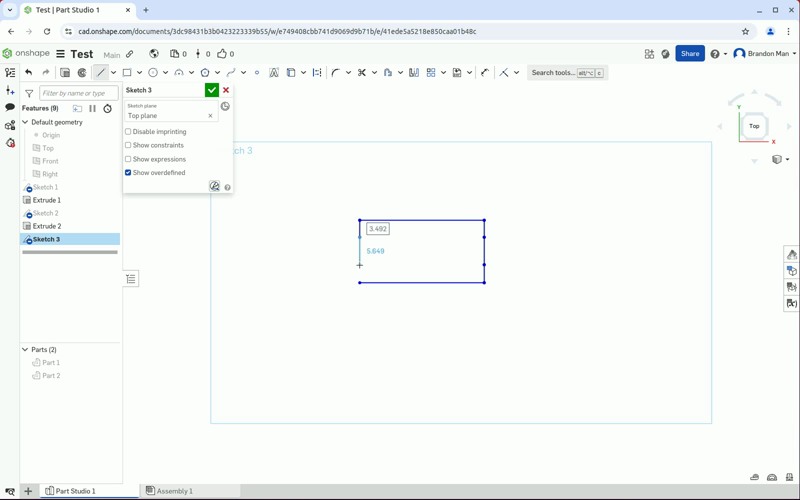
click(359, 264)
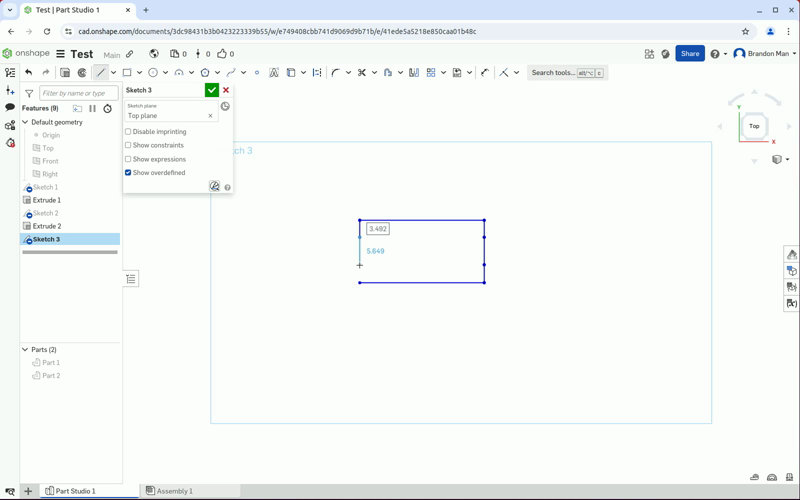
key_up(shift)
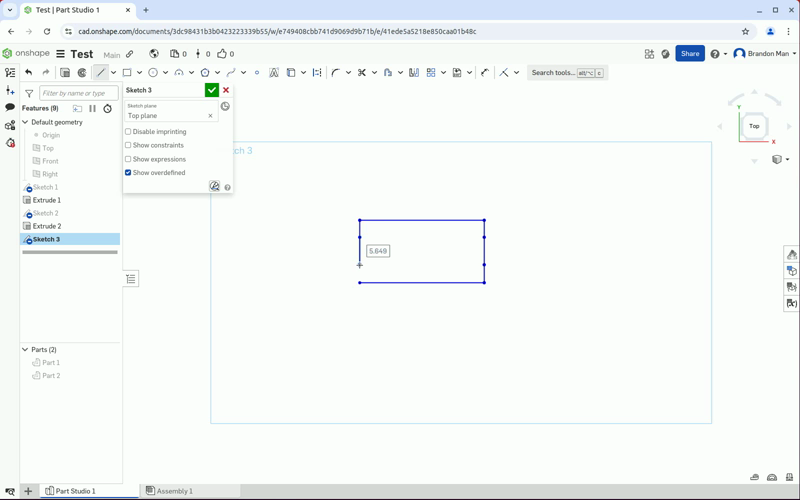
mouse_move(389, 264)
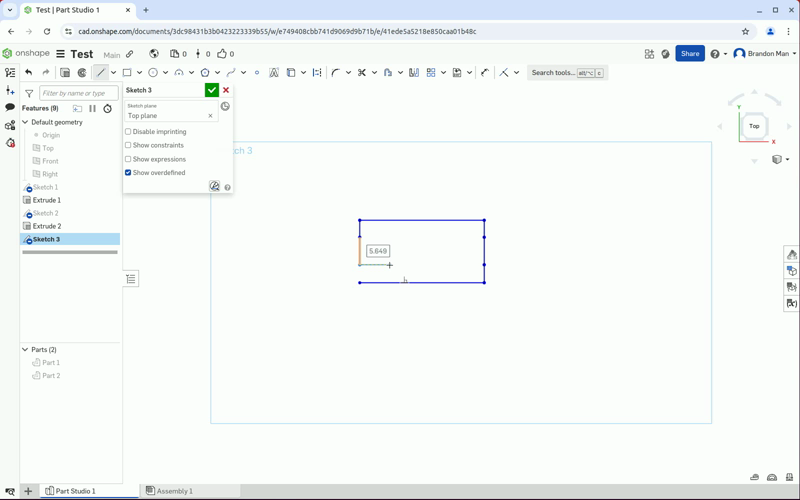
key_down(shift)
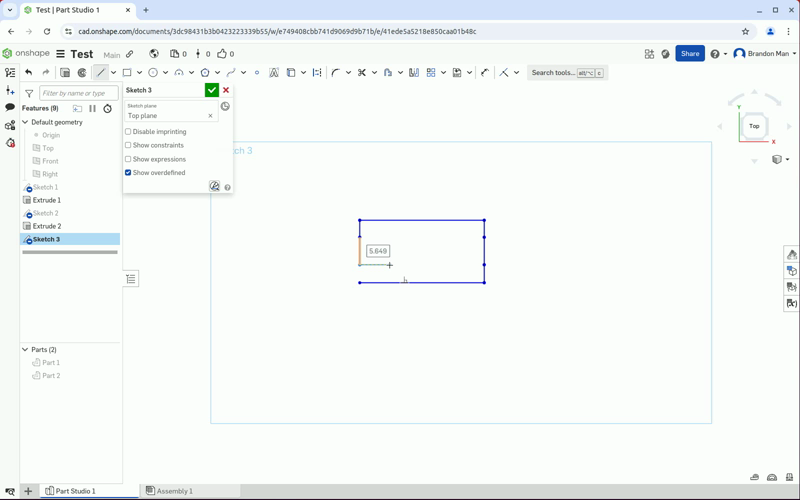
mouse_move(359, 282)
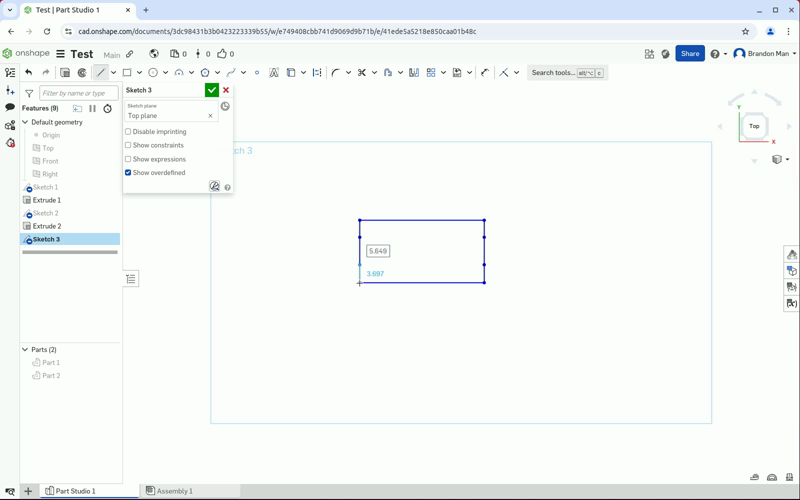
key_up(shift)
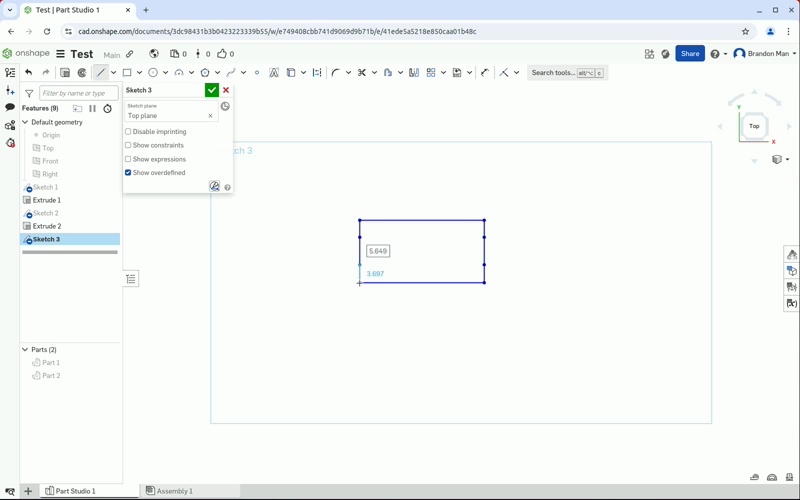
click(359, 282)
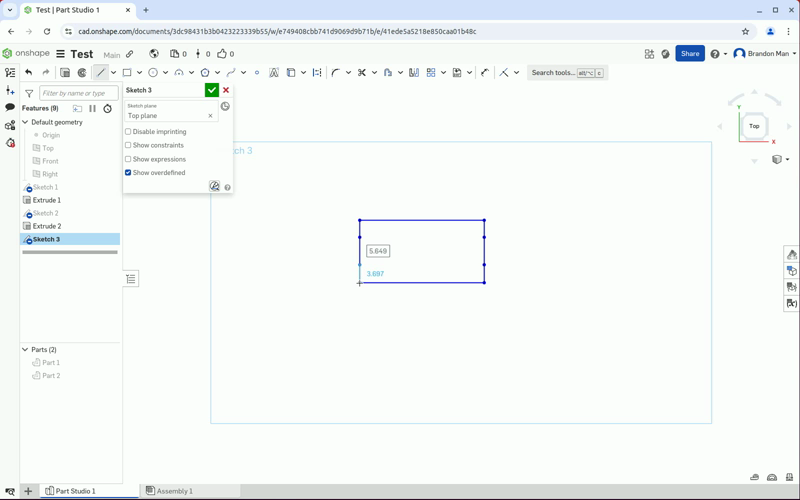
key(esc)
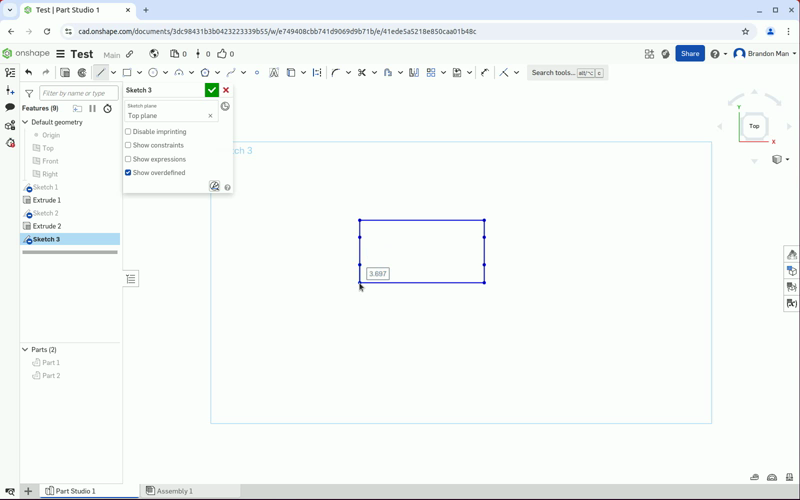
mouse_move(403, 236)
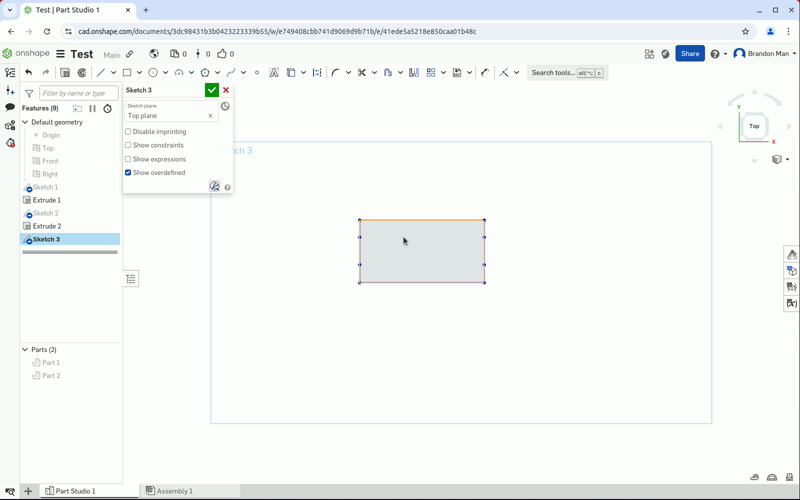
click(403, 236)
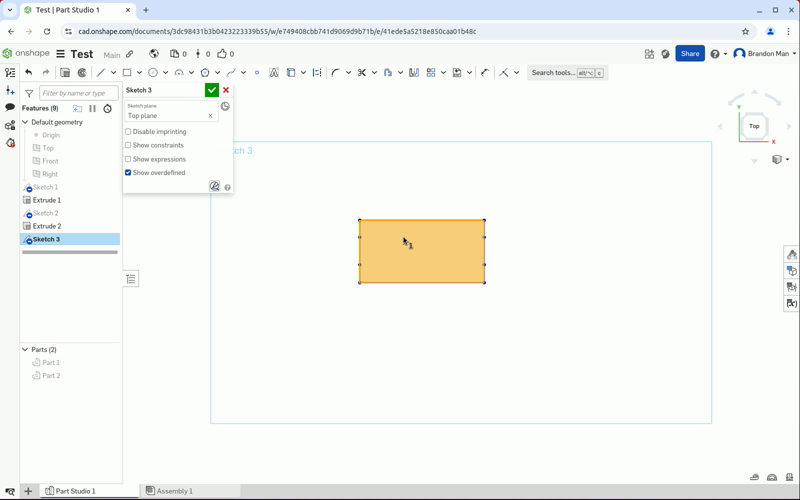
mouse_move(73, 352)
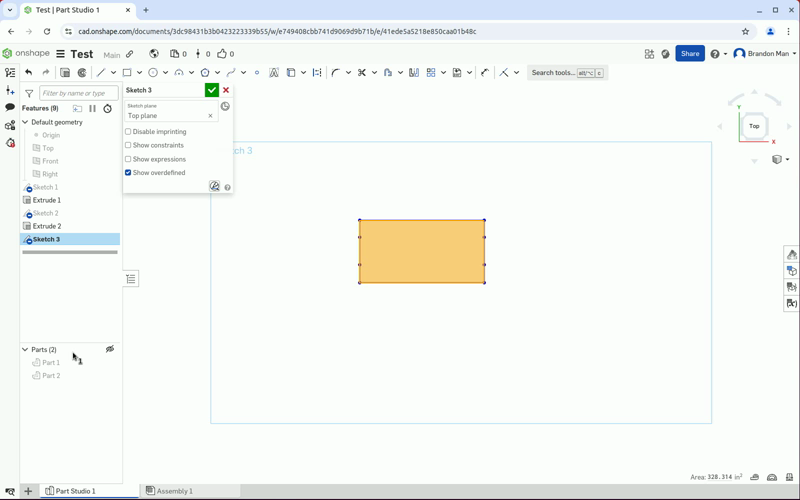
key(shift+y)
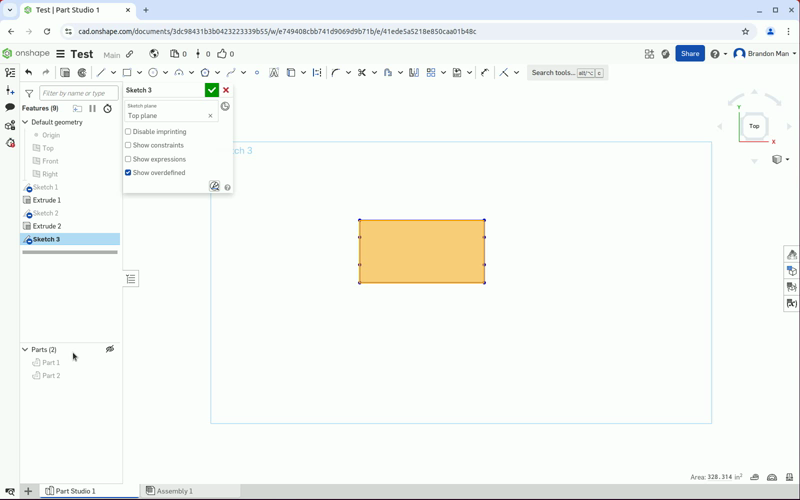
key(shift+e)
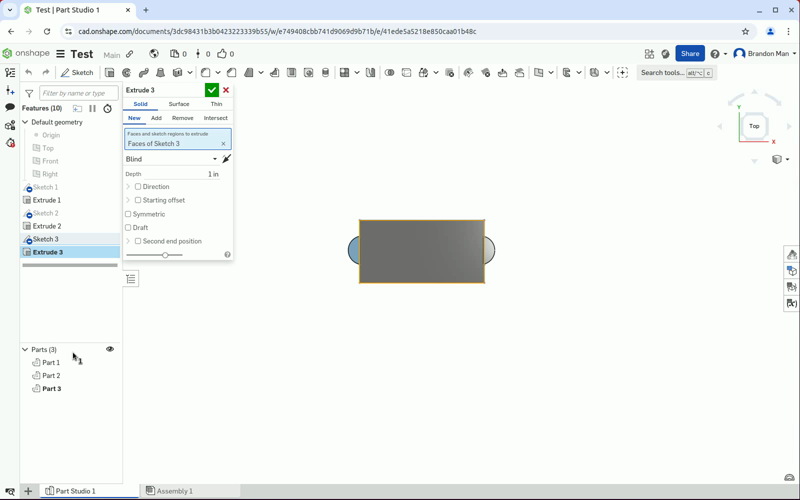
mouse_move(143, 106)
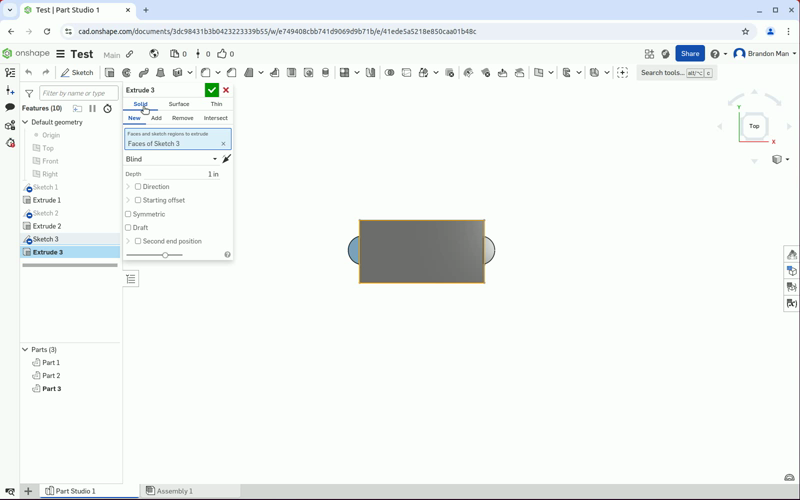
click(143, 106)
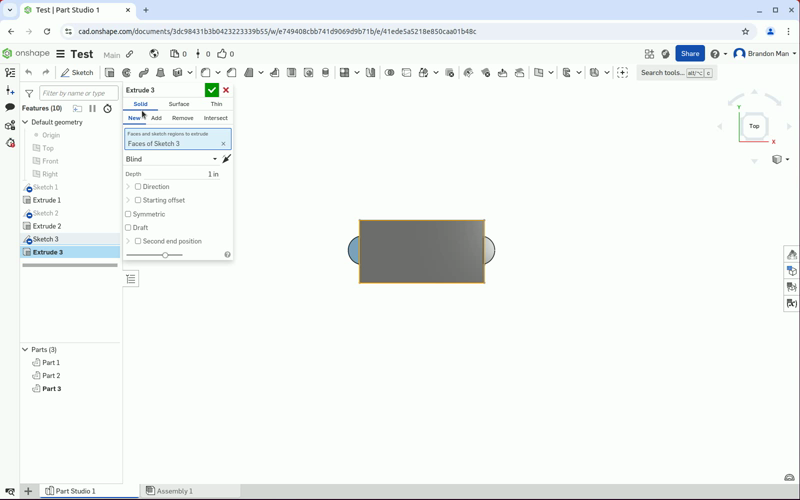
mouse_move(137, 120)
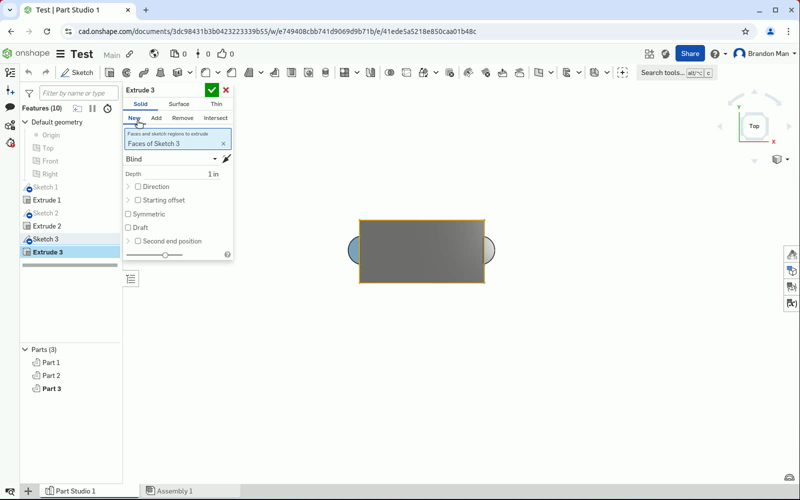
click(137, 120)
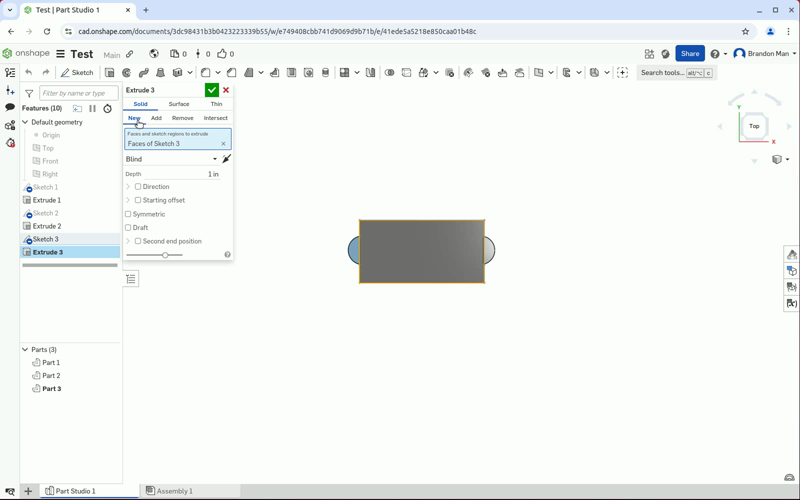
key(tab, 4)
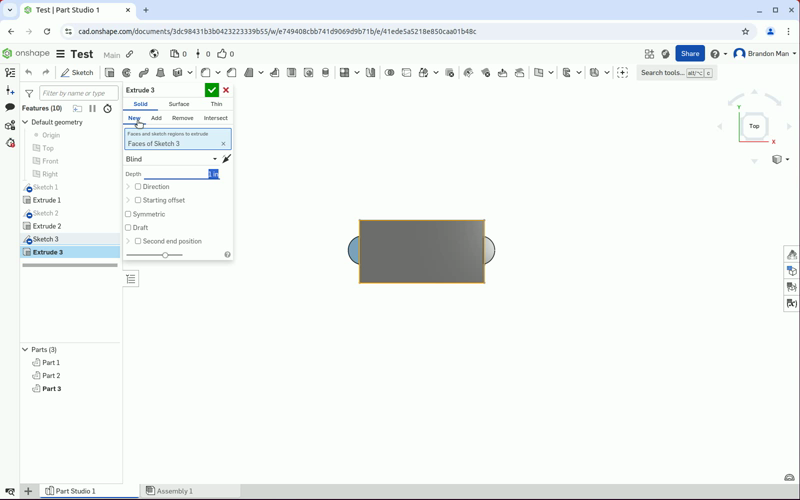
text(11.073)
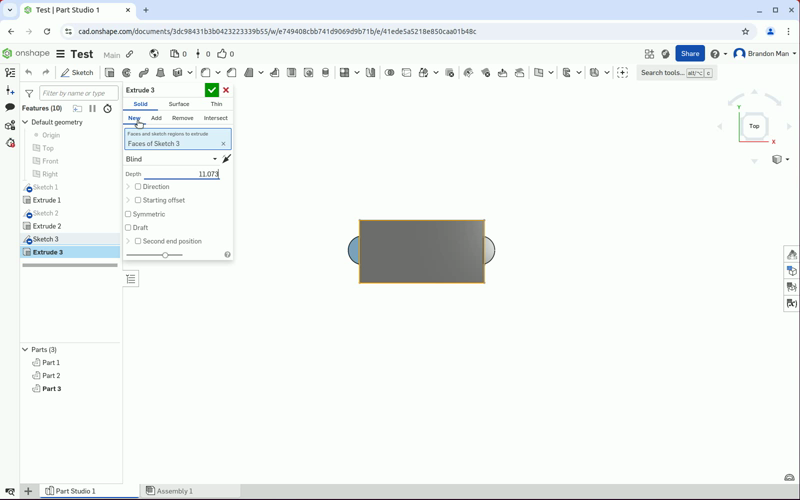
key(enter)
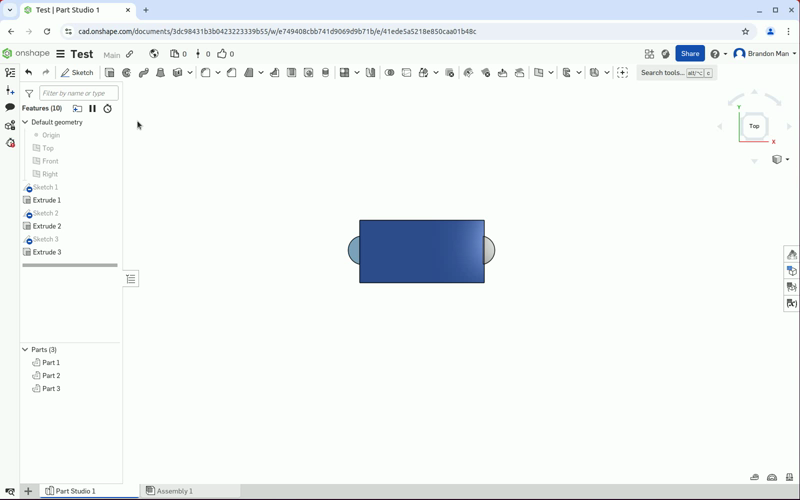
key(shift+h)
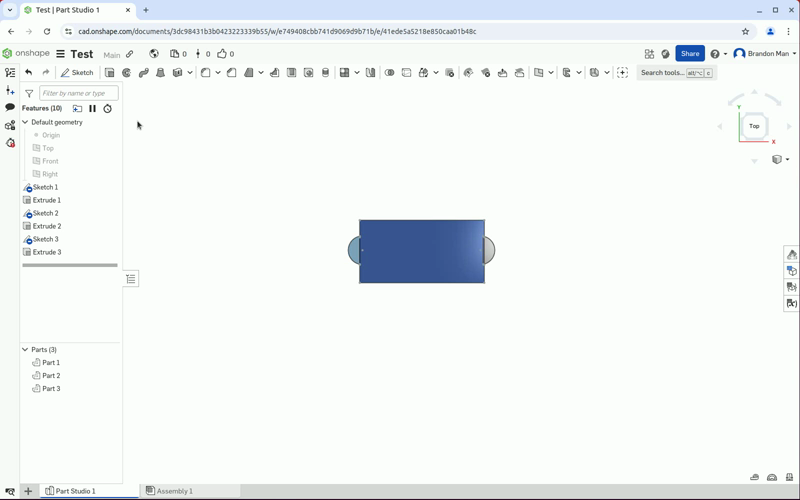
key(shift+h)
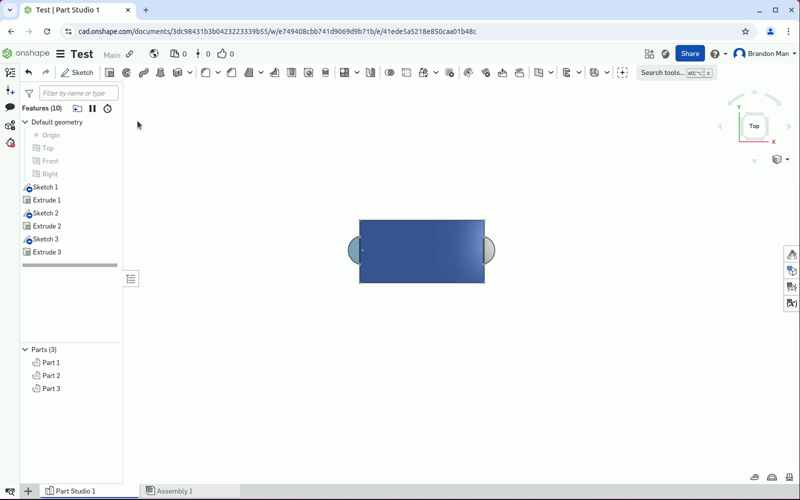
key(shift+7)
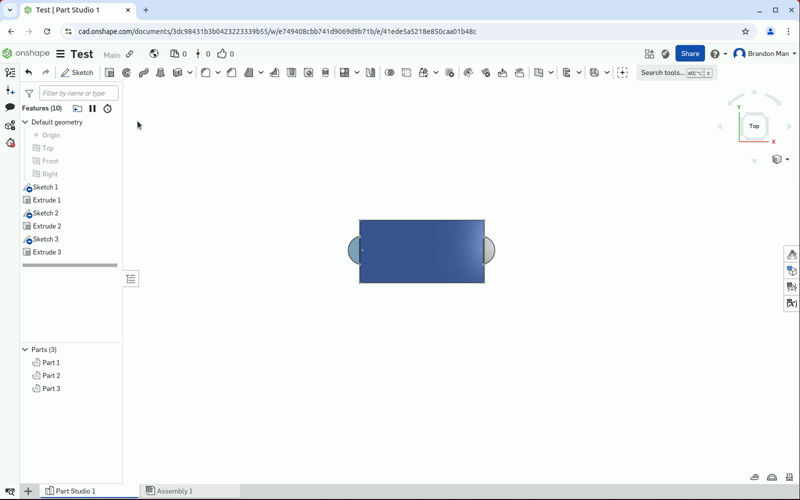
key(up, 3)
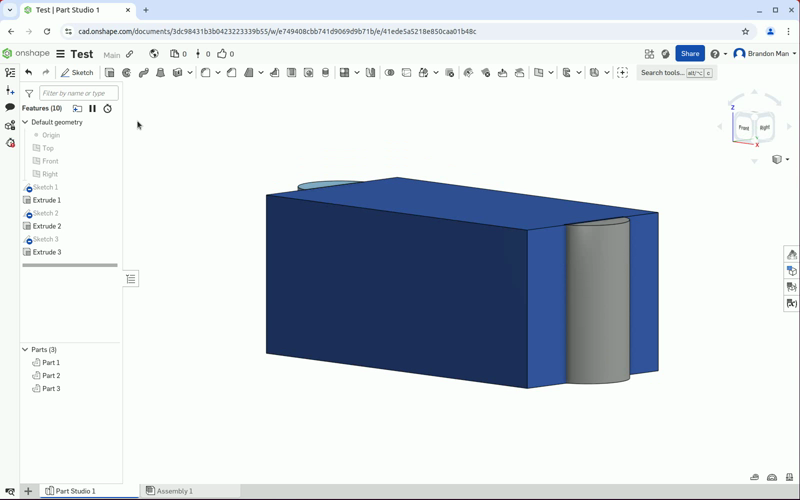
key(left, 3)
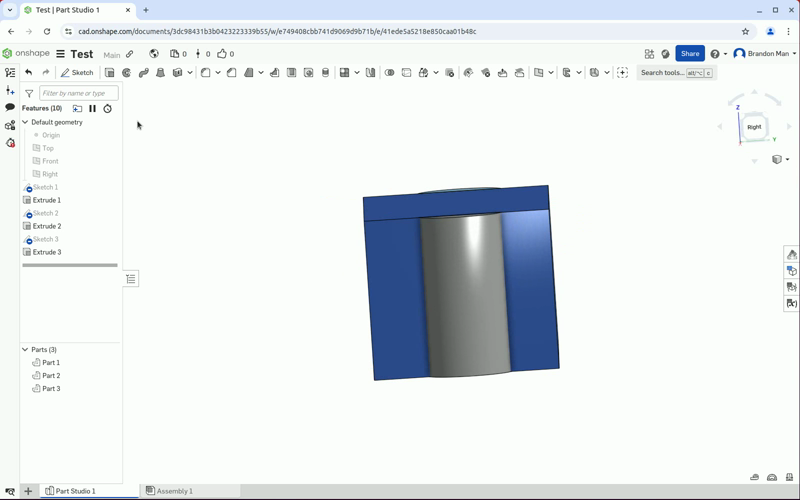
key(right, 3)
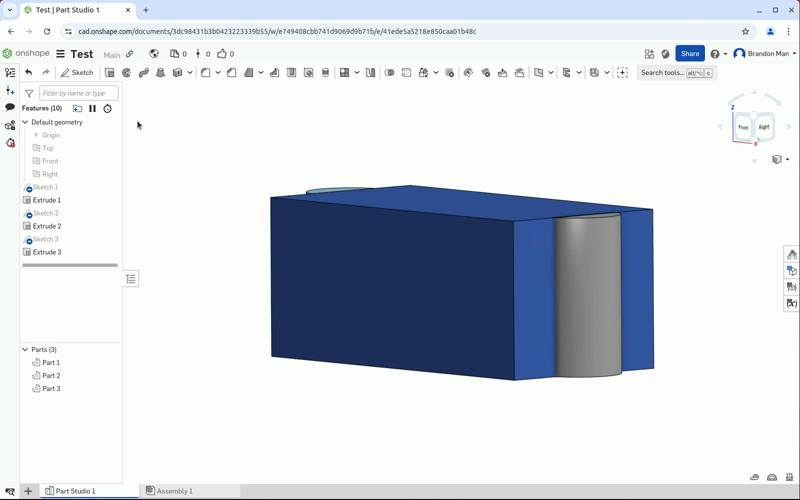
key(down, 3)
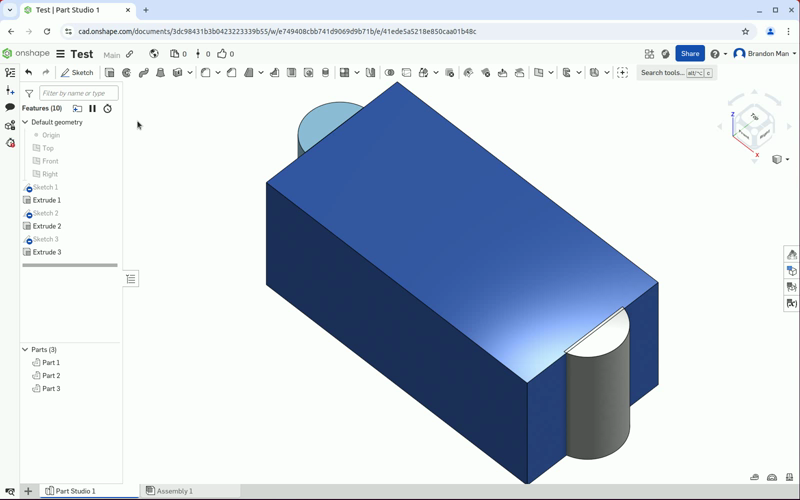
mouse_move(73, 189)
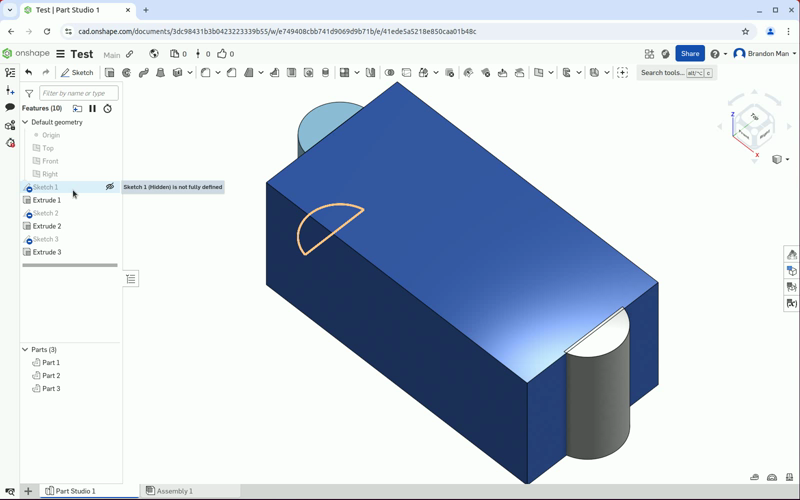
click(73, 189)